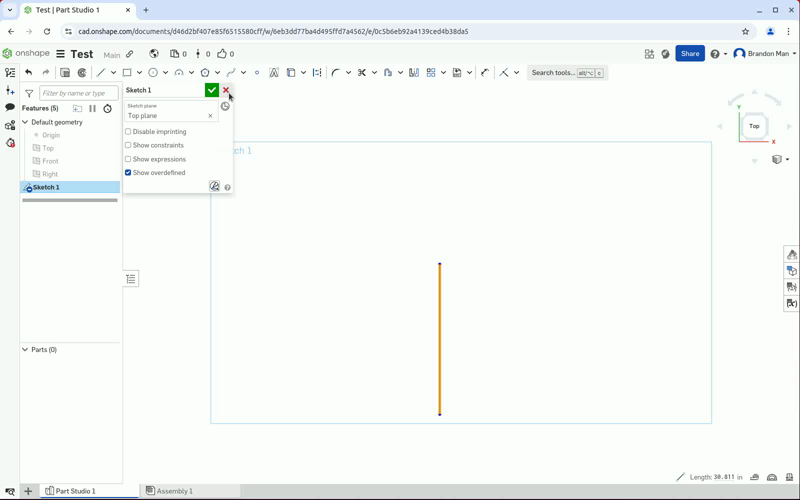
key(shift+h)
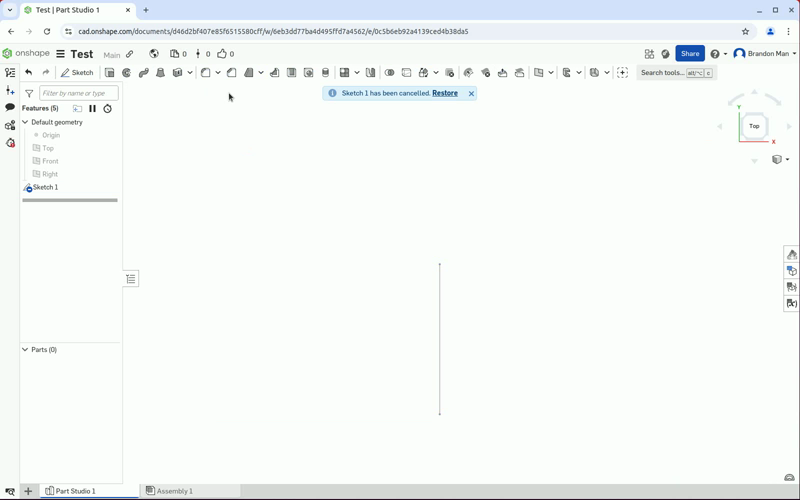
key(shift+s)
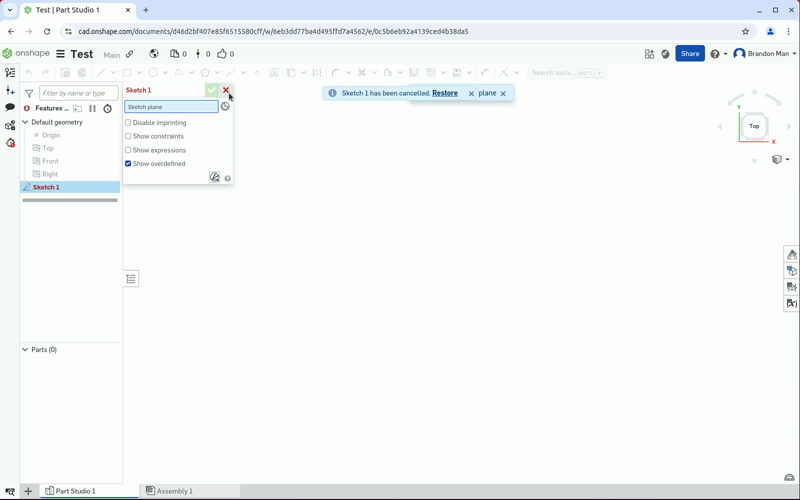
mouse_move(73, 150)
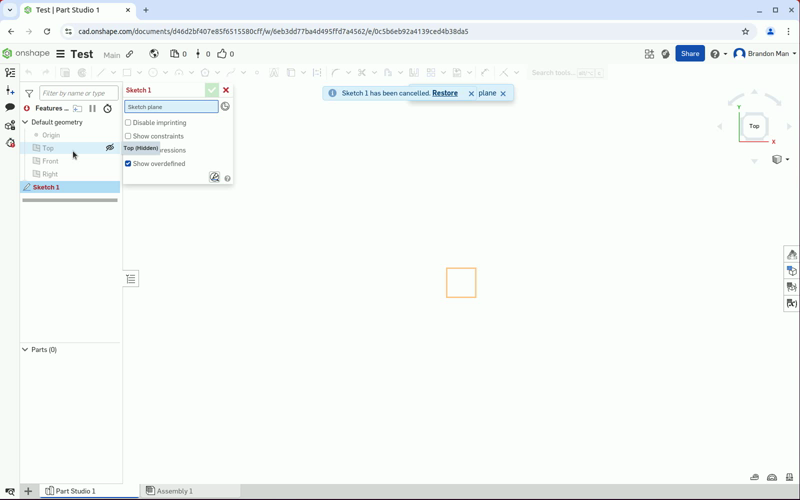
click(73, 150)
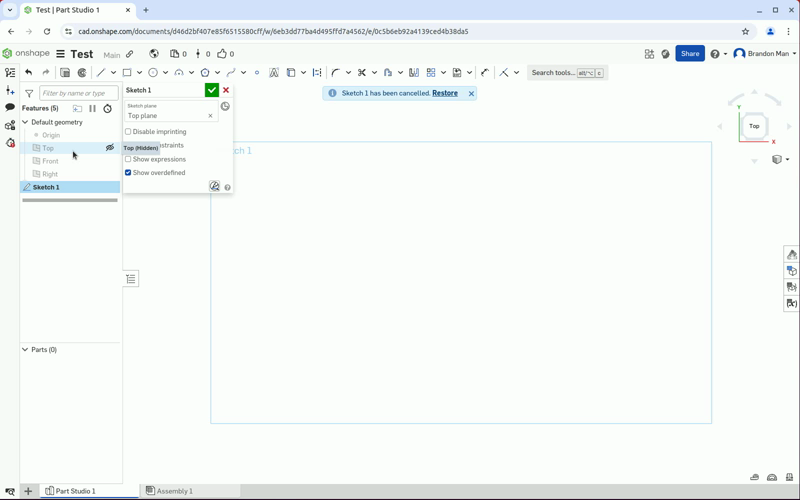
mouse_move(73, 352)
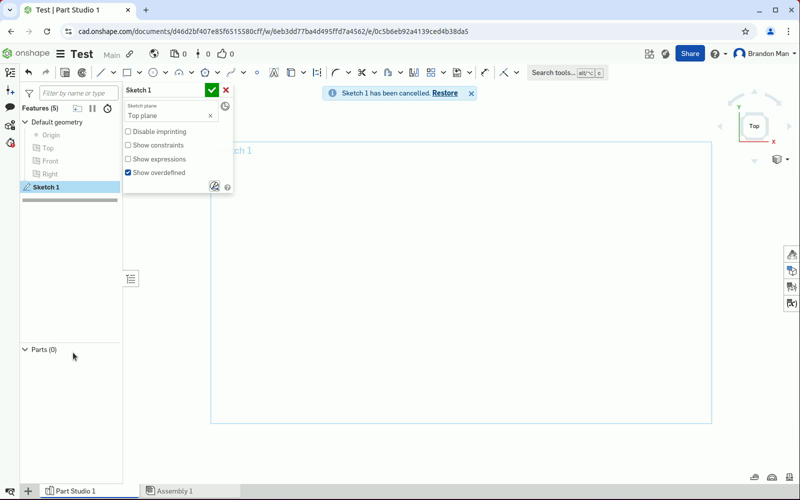
key(y)
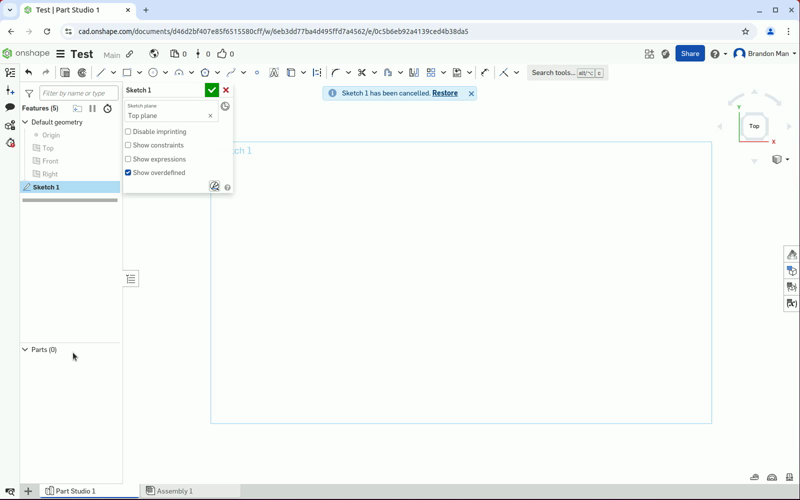
key(l)
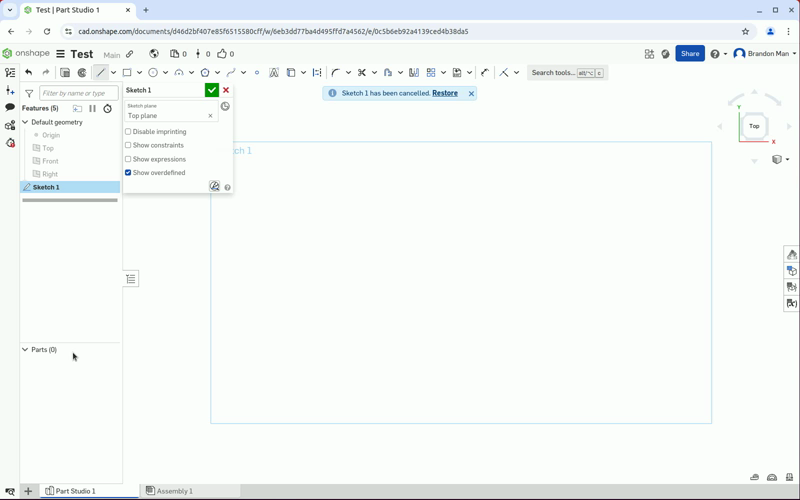
key_down(shift)
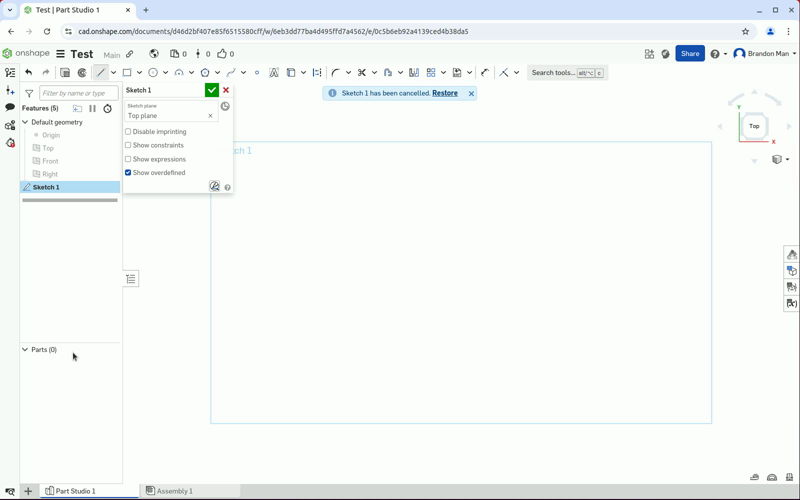
mouse_move(460, 282)
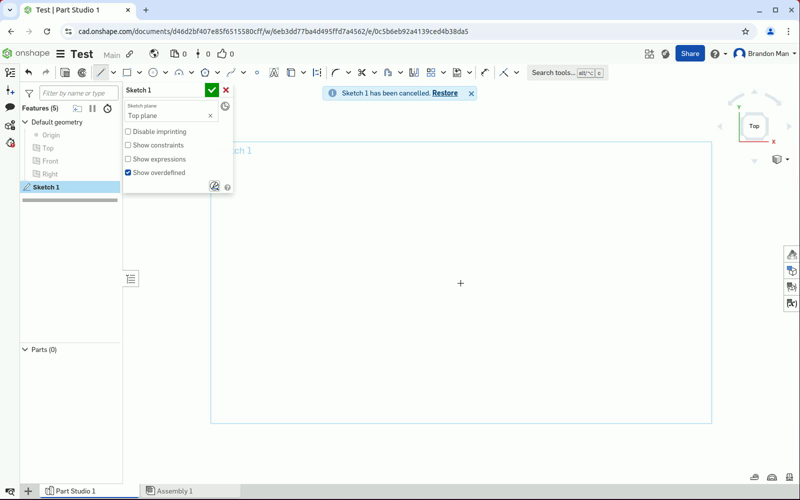
click(460, 282)
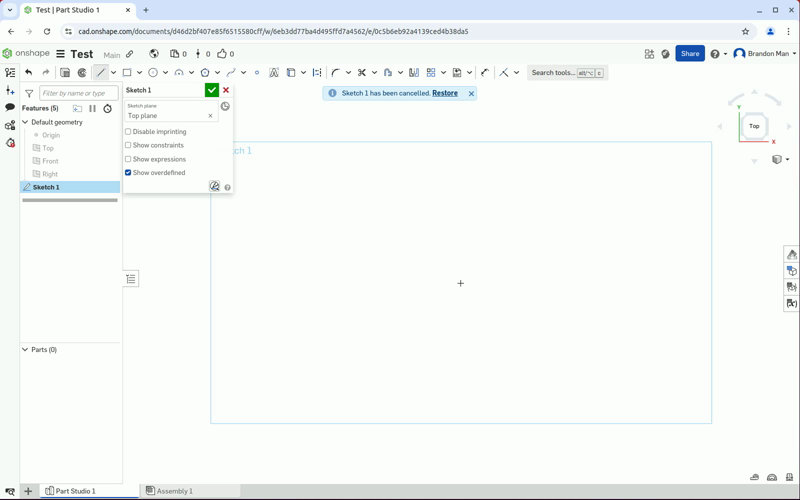
key_up(shift)
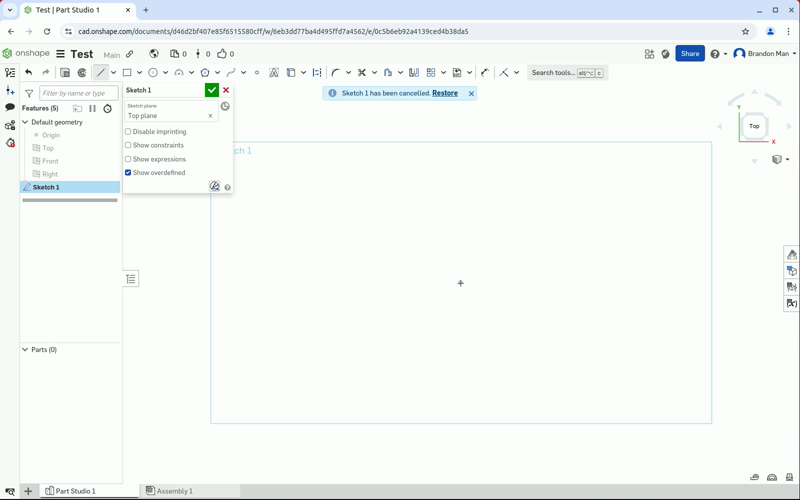
key_down(shift)
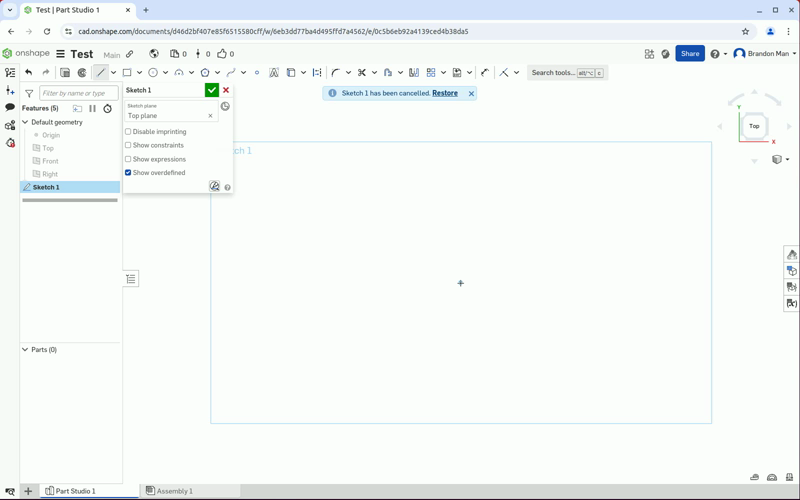
mouse_move(573, 282)
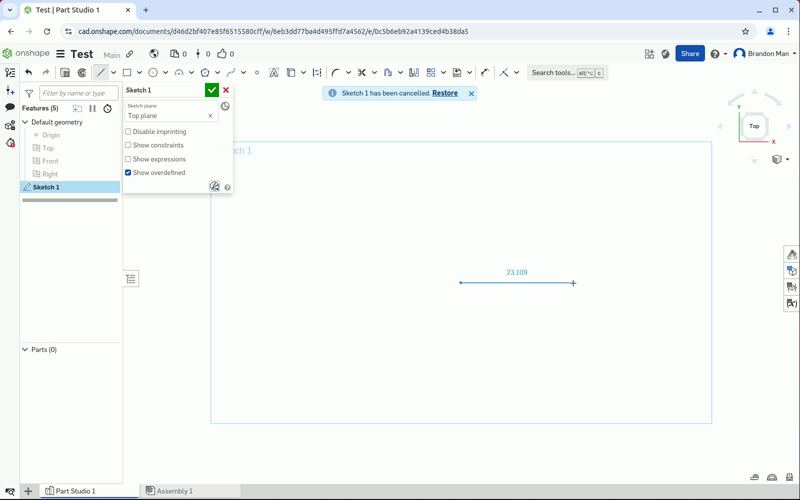
click(573, 282)
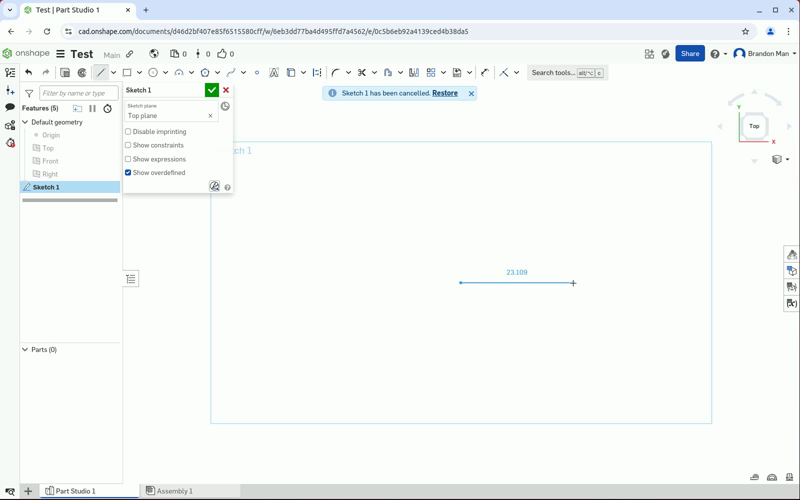
key_up(shift)
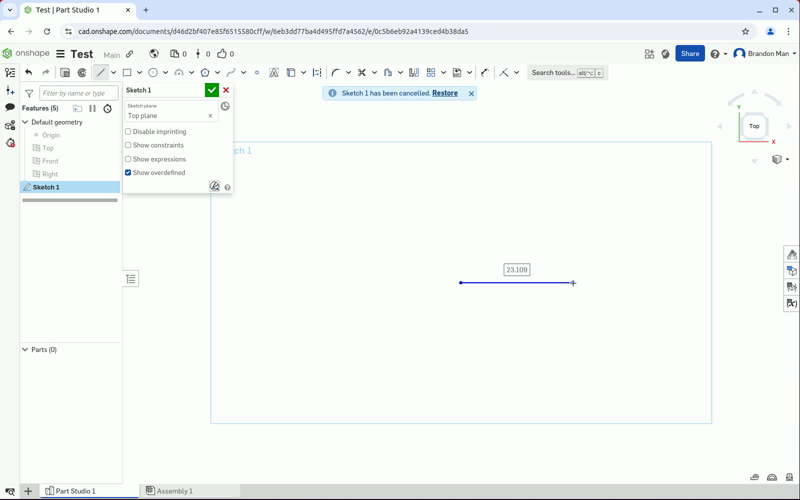
key_down(shift)
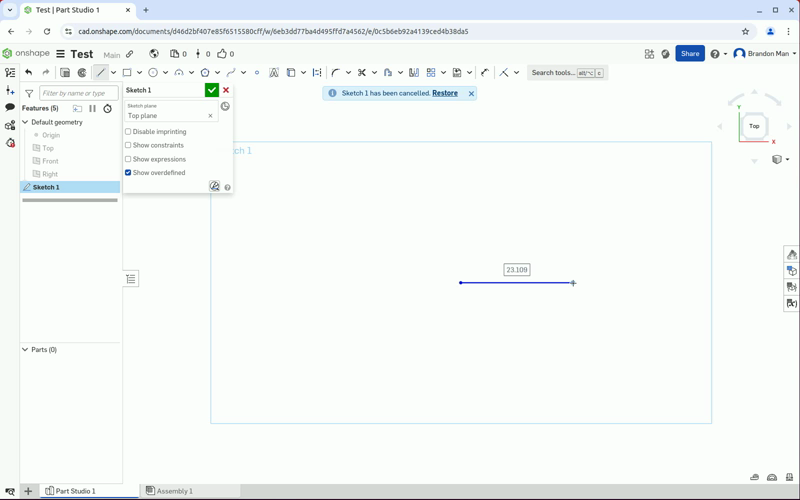
mouse_move(573, 208)
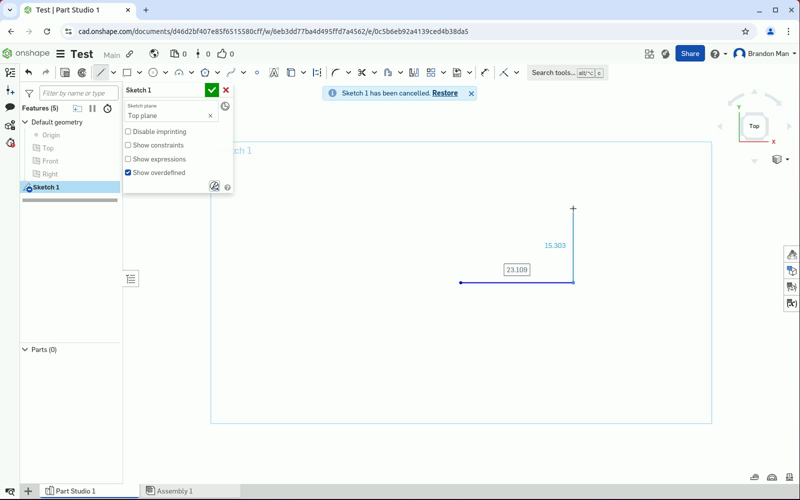
click(573, 208)
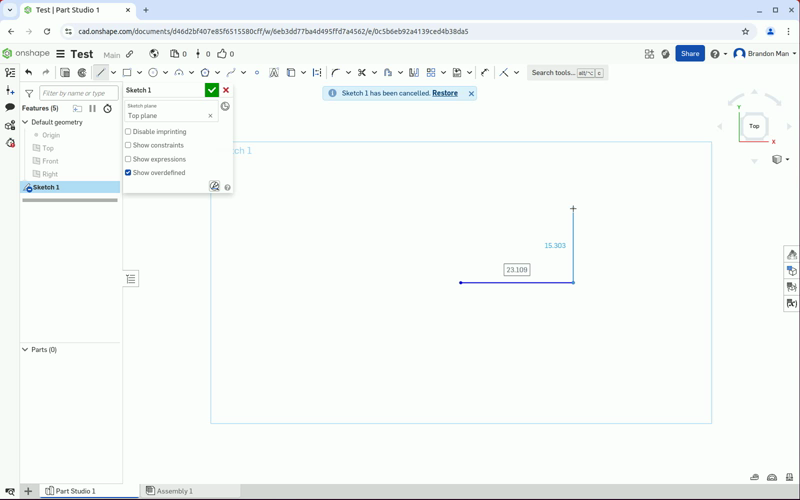
key_up(shift)
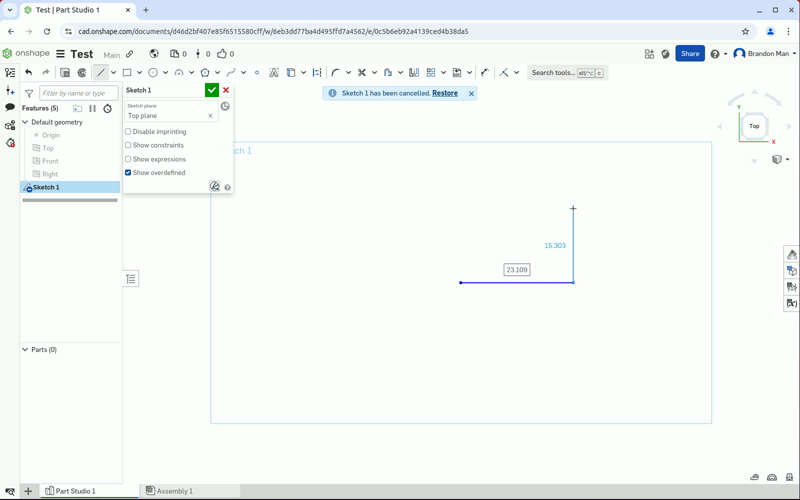
key_down(shift)
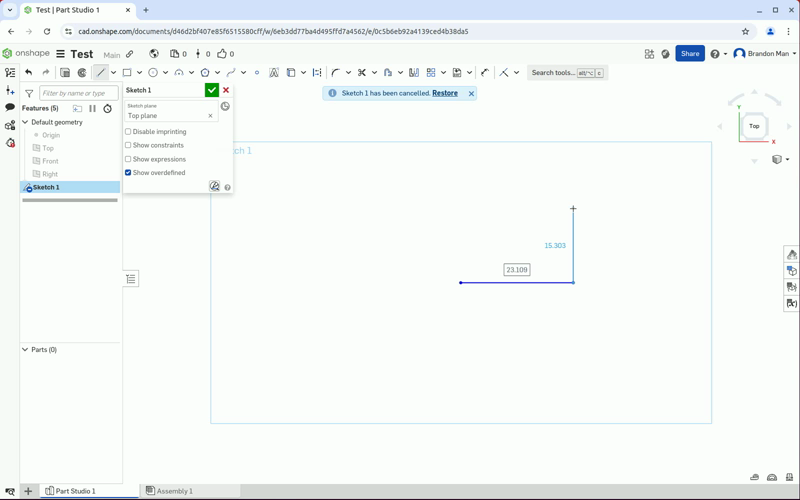
mouse_move(460, 208)
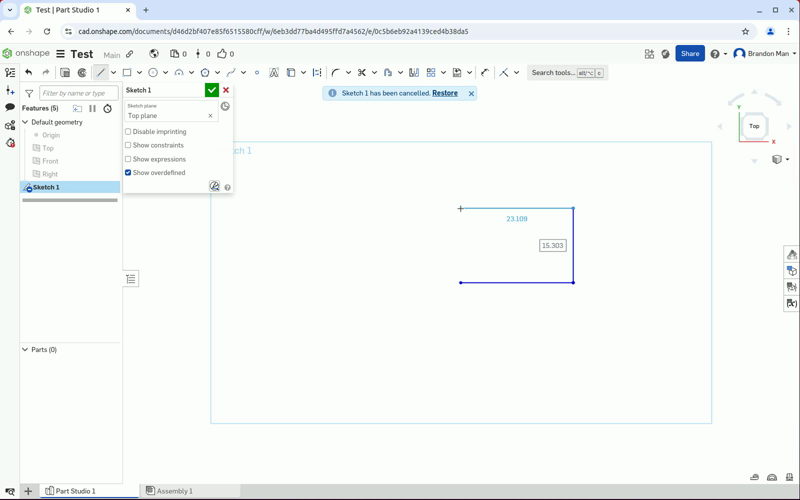
click(460, 208)
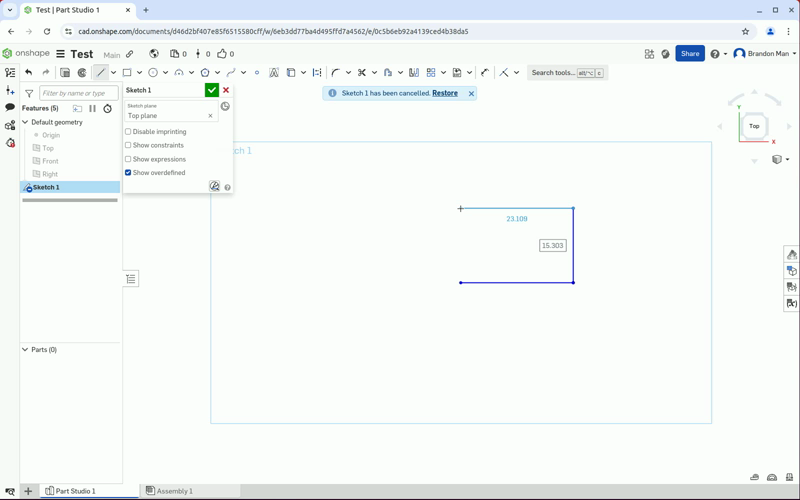
key_up(shift)
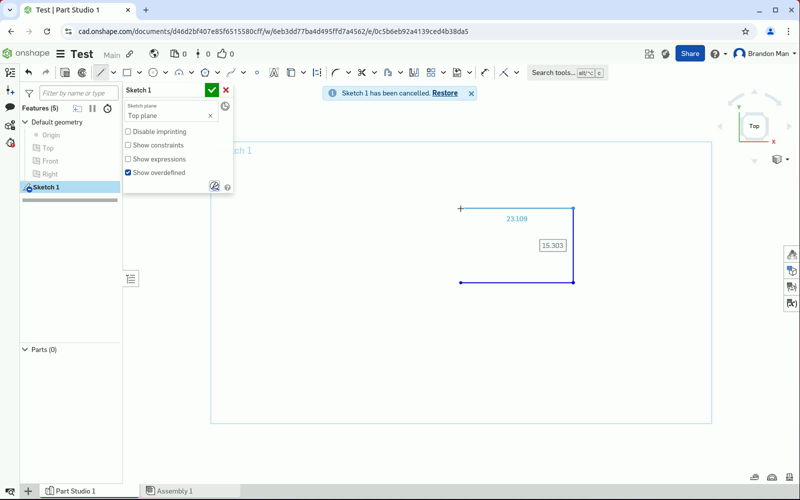
key_down(shift)
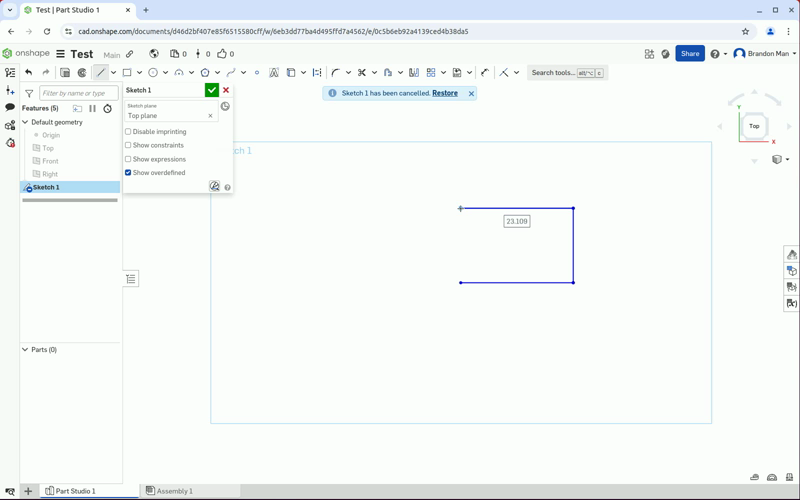
mouse_move(460, 282)
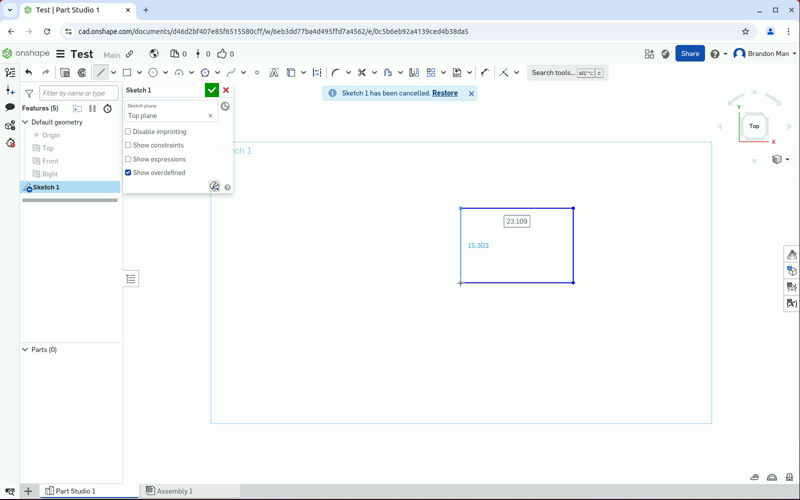
key_up(shift)
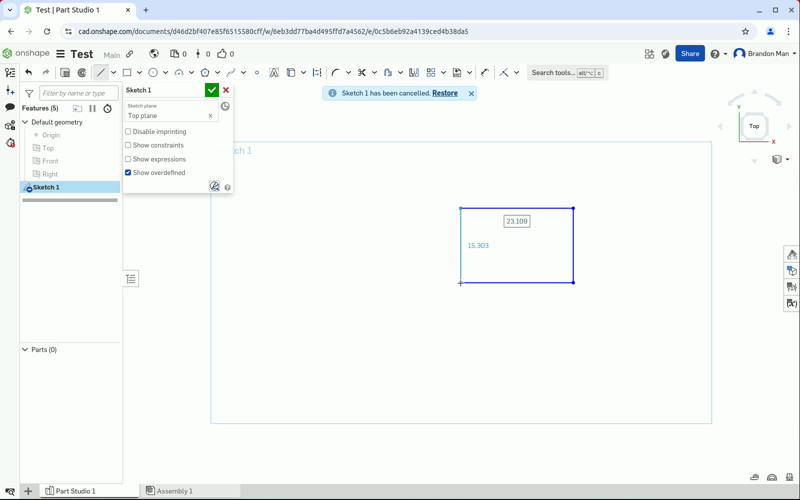
click(460, 282)
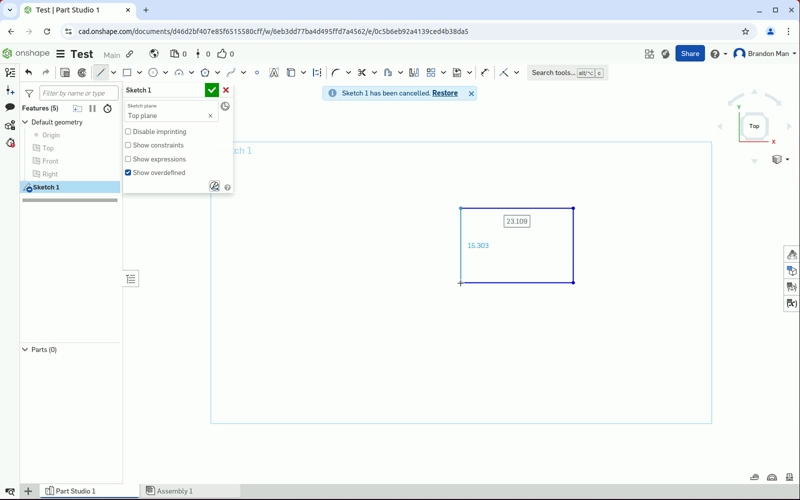
key(esc)
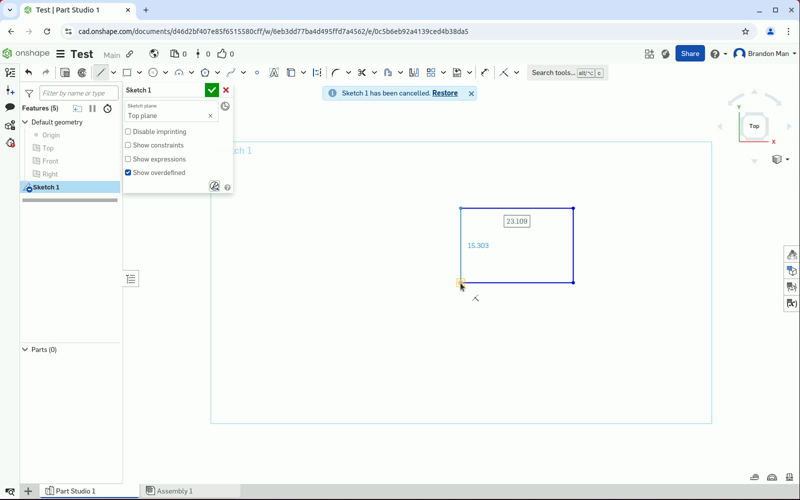
mouse_move(553, 273)
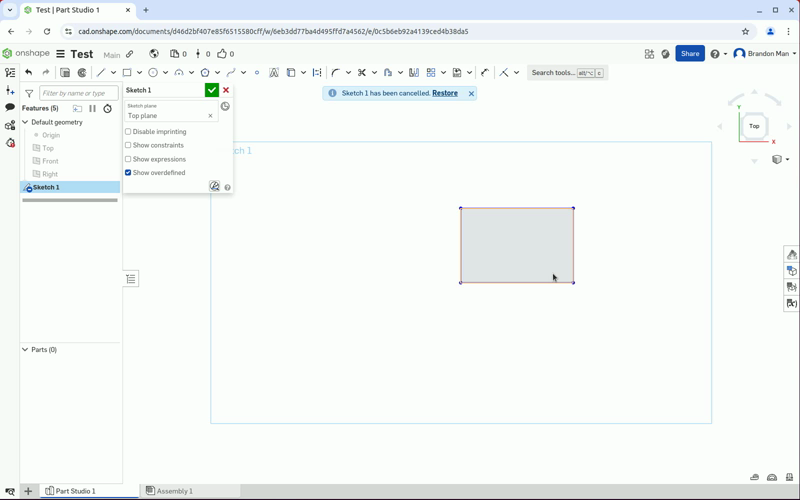
click(553, 273)
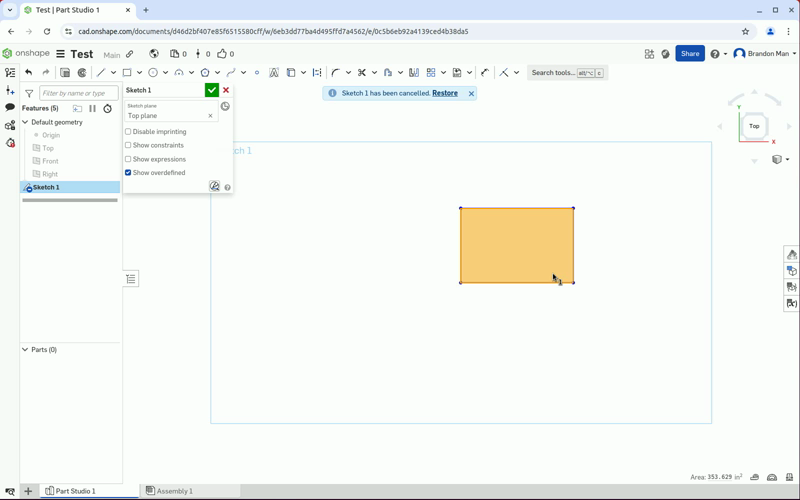
mouse_move(73, 352)
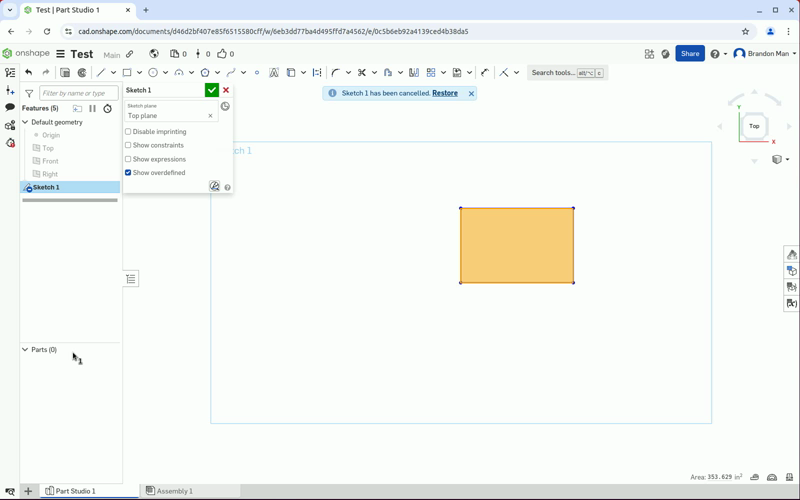
key(shift+y)
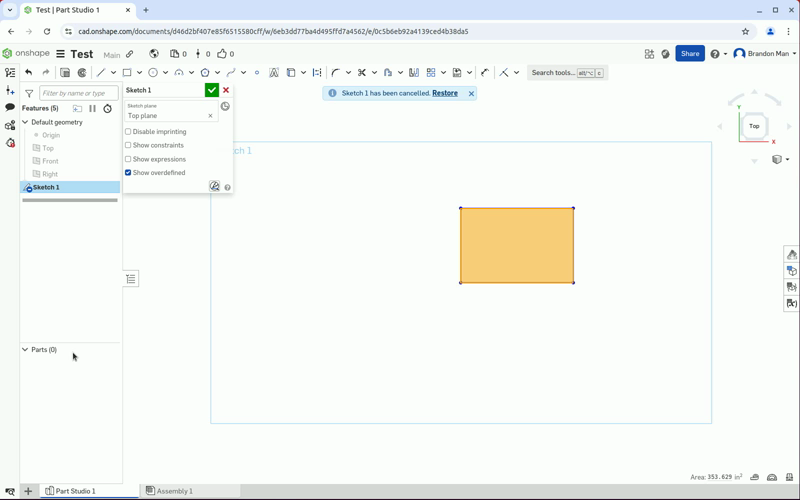
key(shift+e)
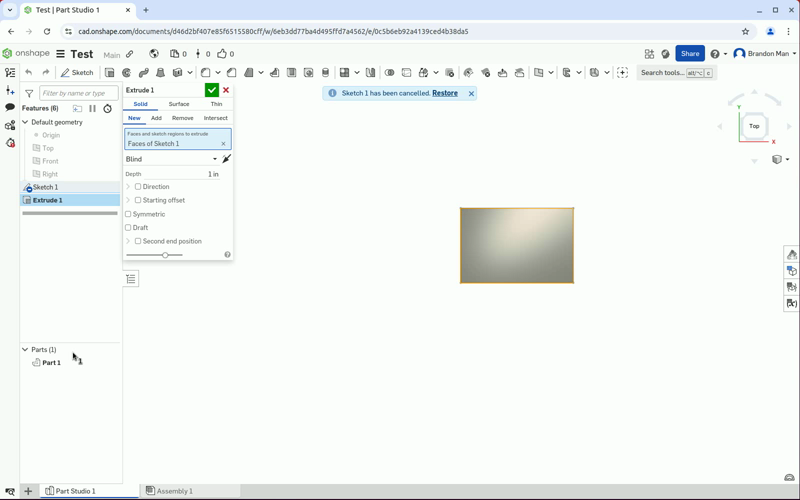
mouse_move(143, 106)
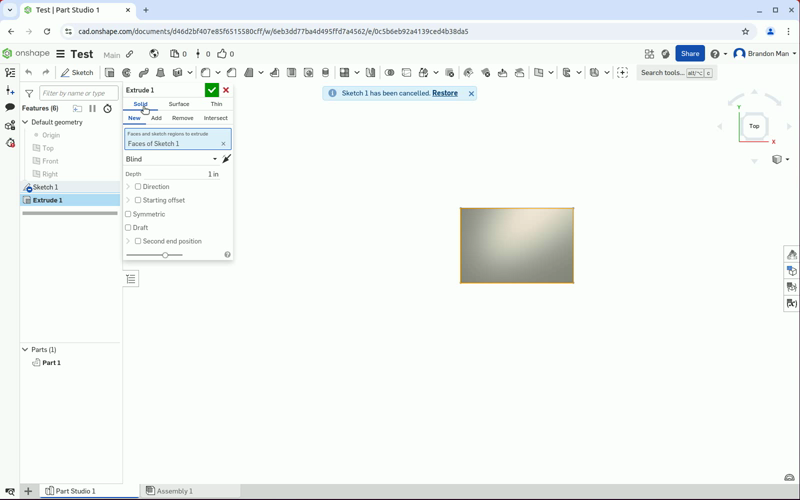
click(143, 106)
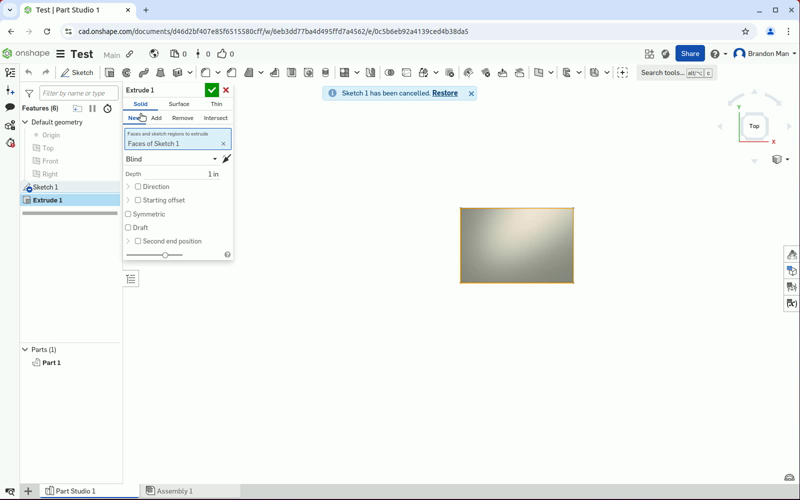
mouse_move(137, 120)
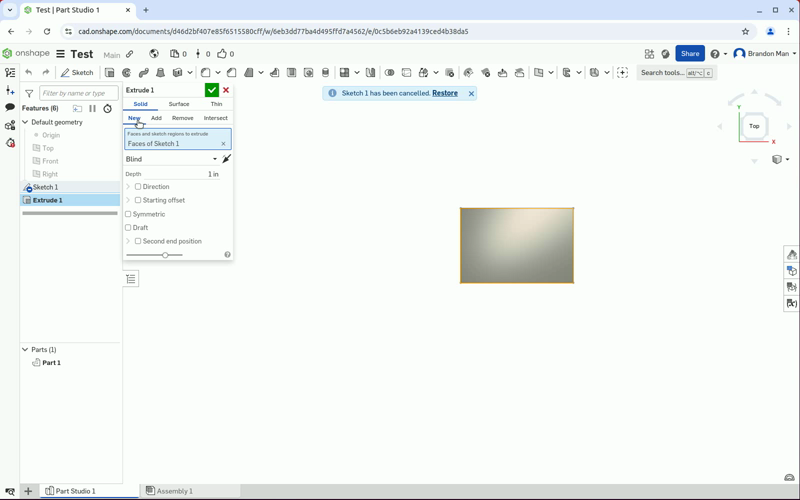
click(137, 120)
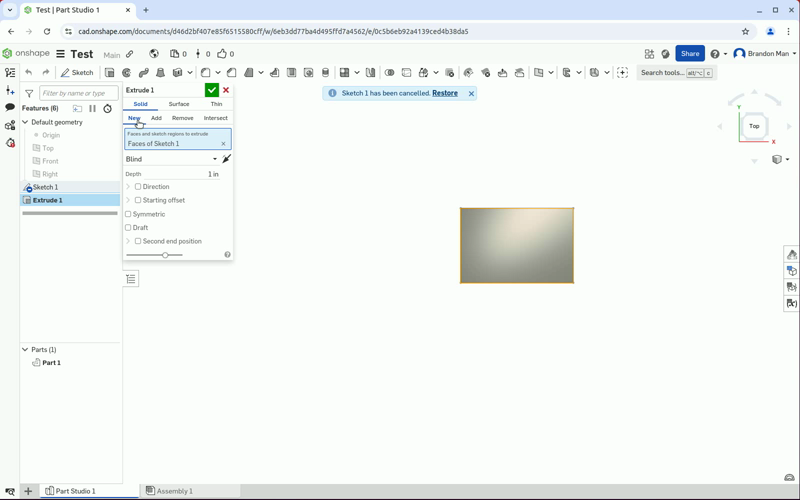
key(tab, 4)
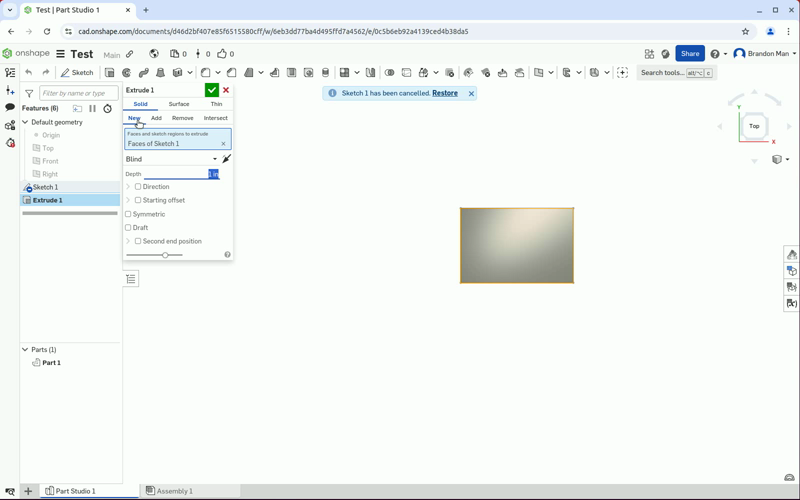
text(3.851)
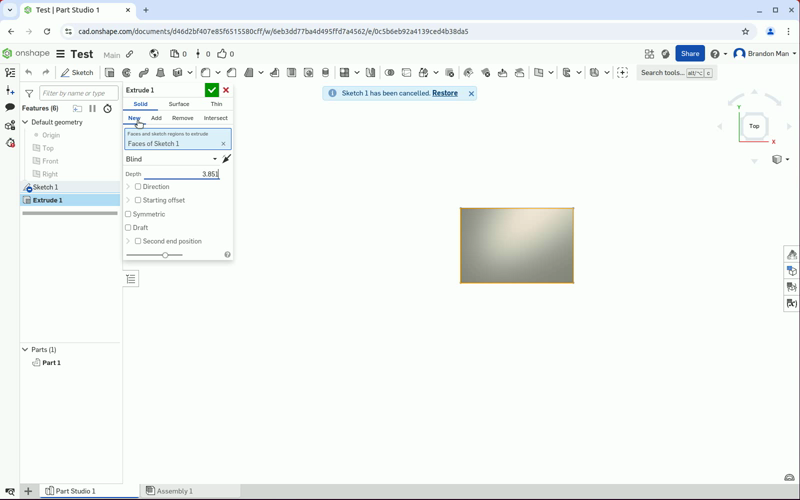
key(enter)
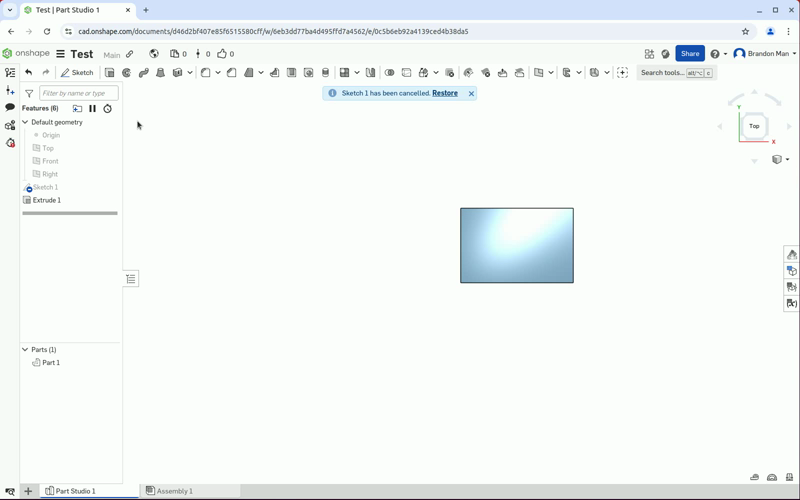
key(shift+h)
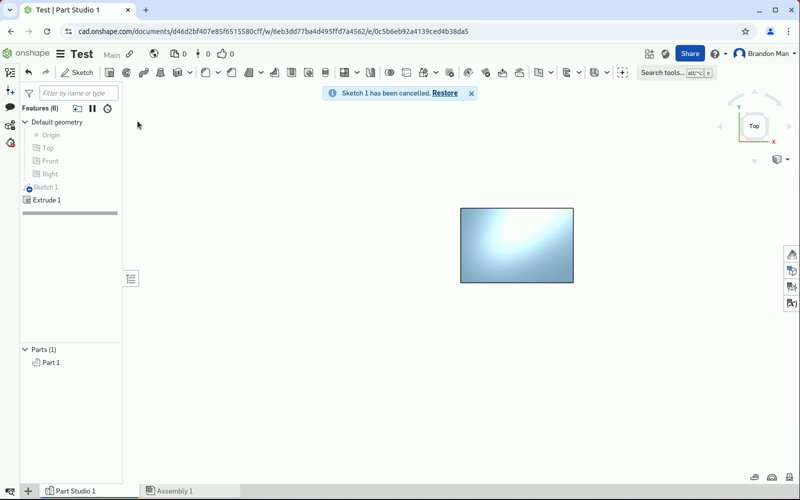
key(shift+h)
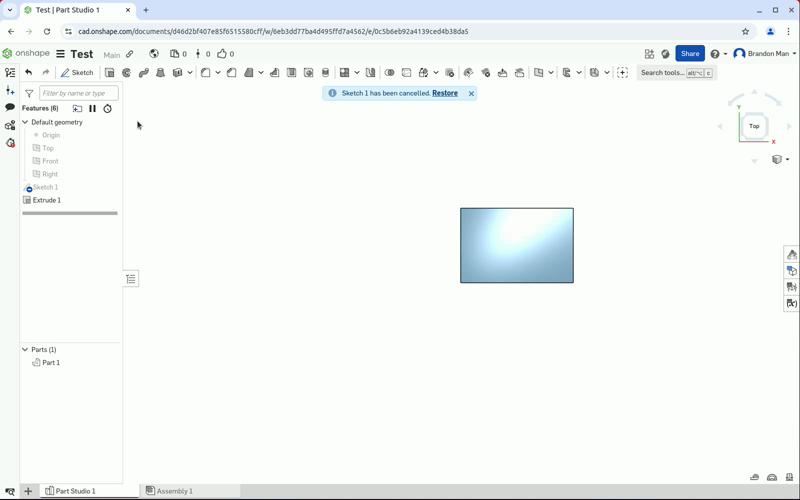
mouse_move(73, 189)
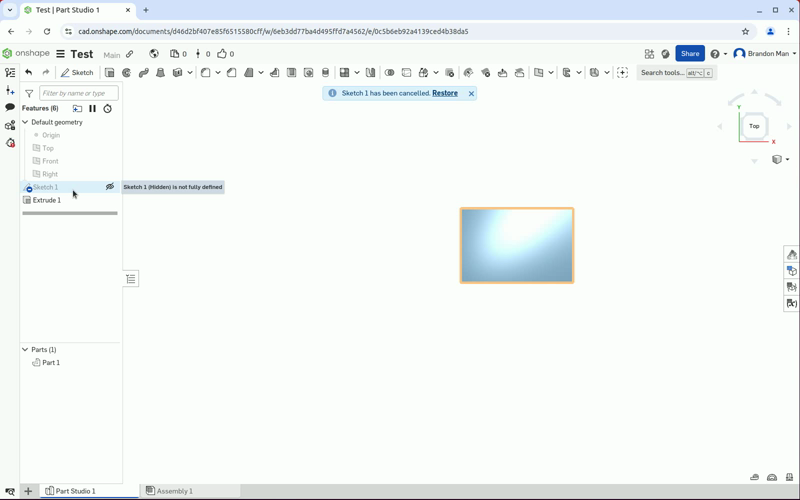
click(73, 189)
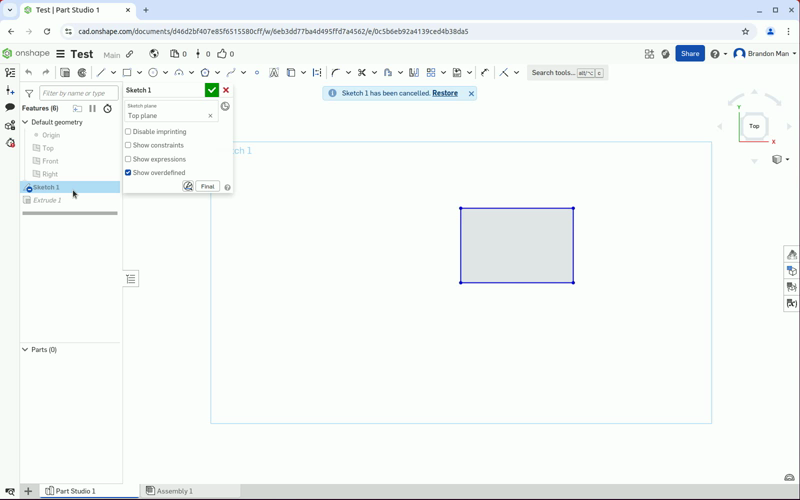
mouse_move(229, 92)
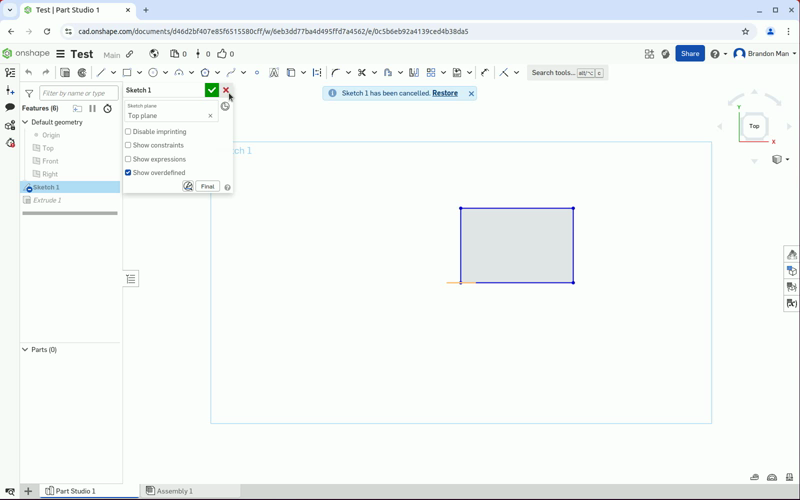
click(229, 92)
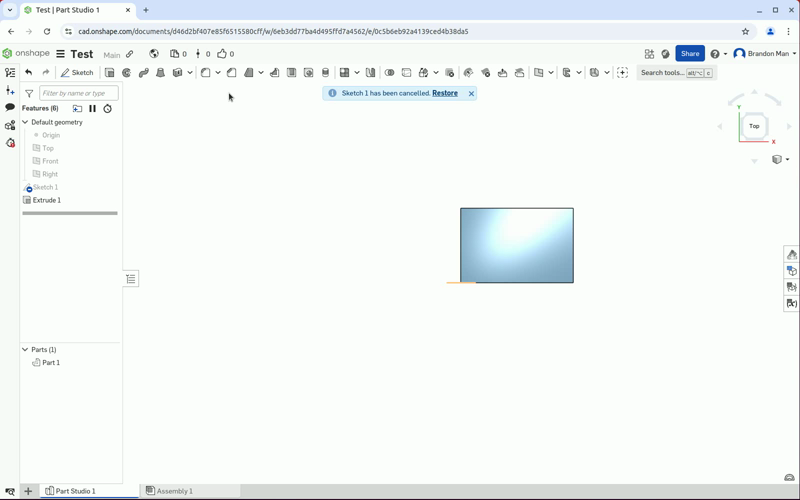
mouse_move(541, 75)
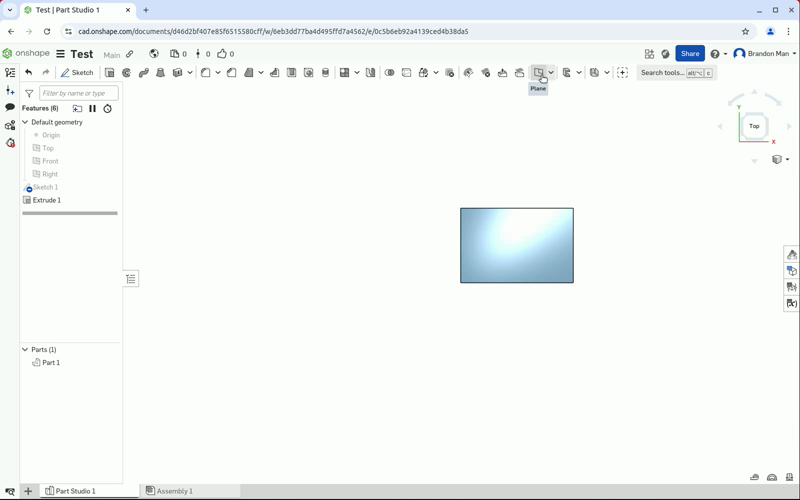
click(541, 75)
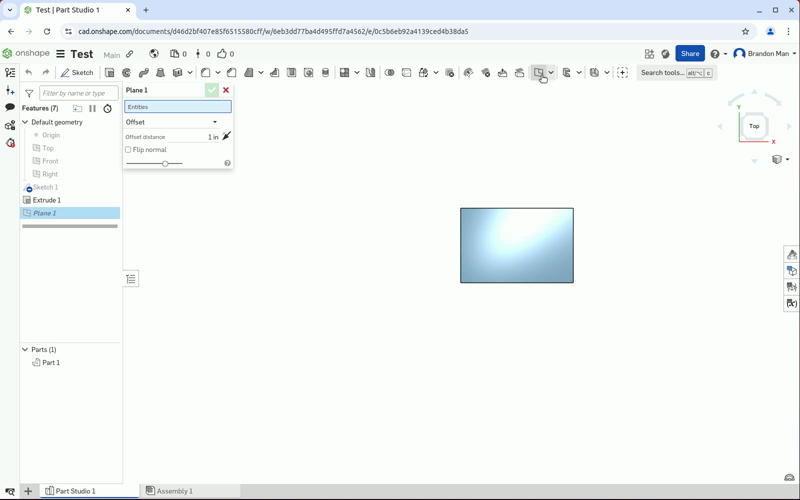
mouse_move(73, 150)
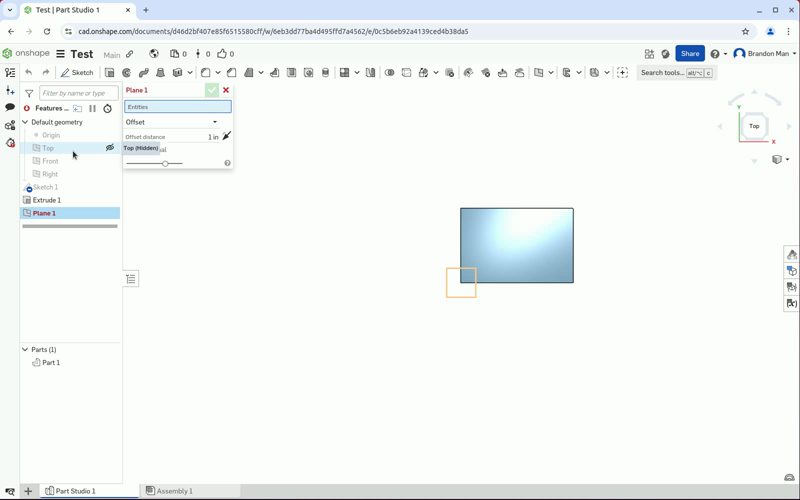
click(73, 150)
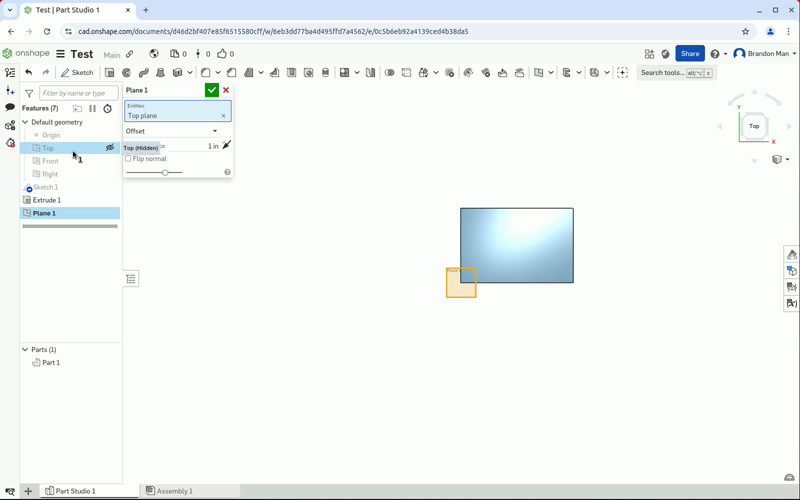
key(tab, 2)
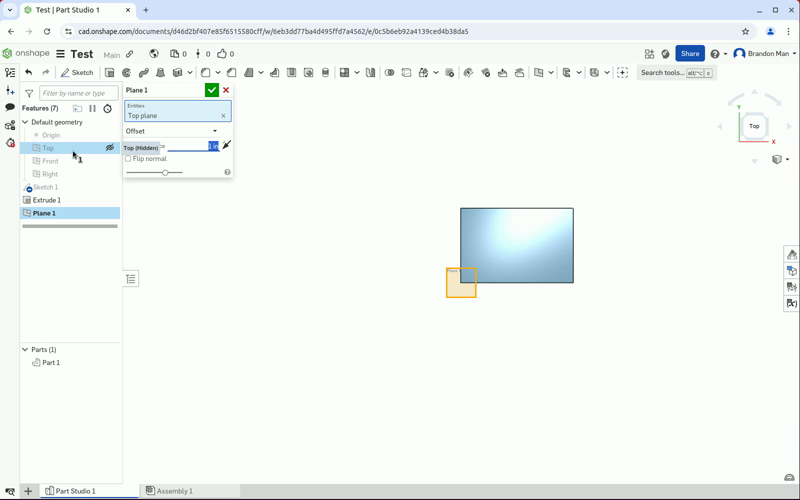
text(3.851)
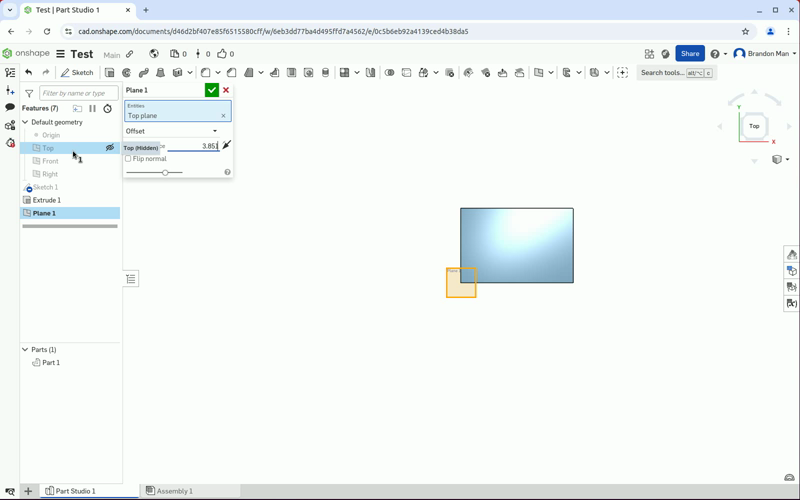
key(enter, 2)
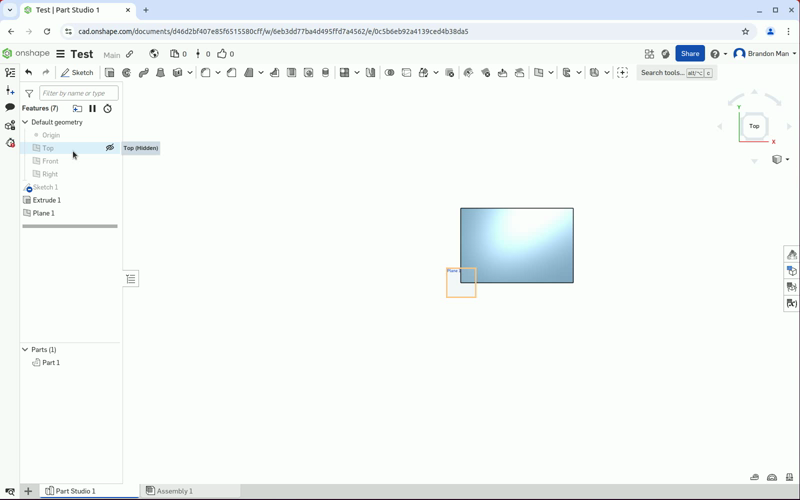
key(shift+s)
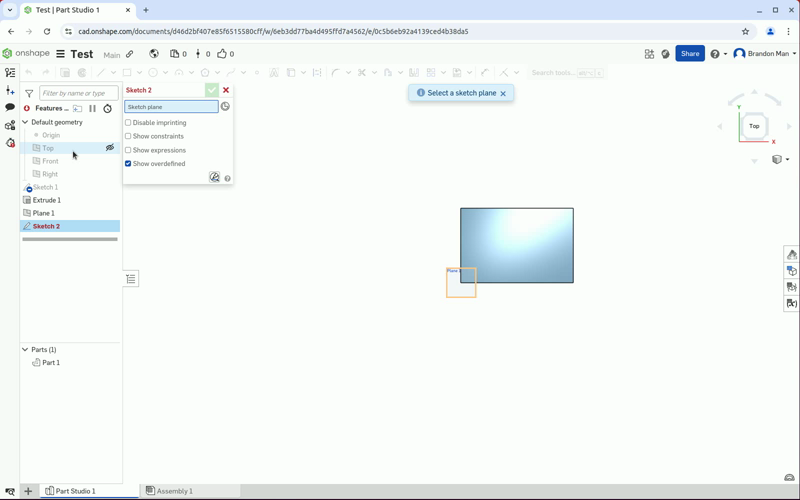
mouse_move(73, 215)
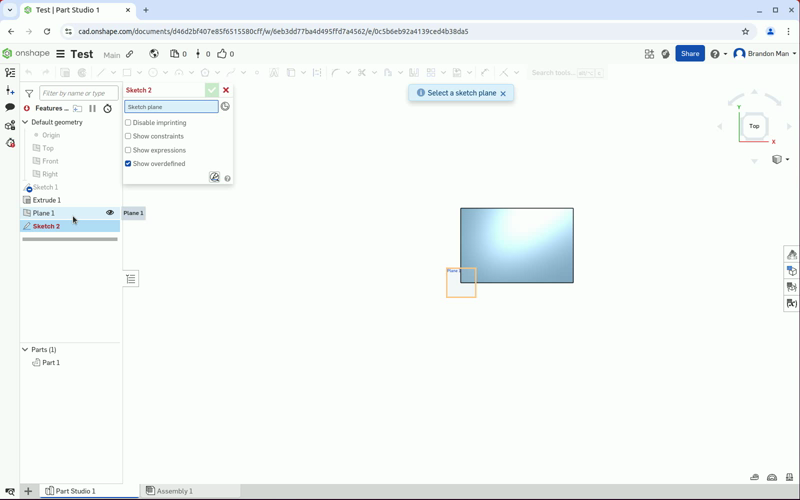
click(73, 215)
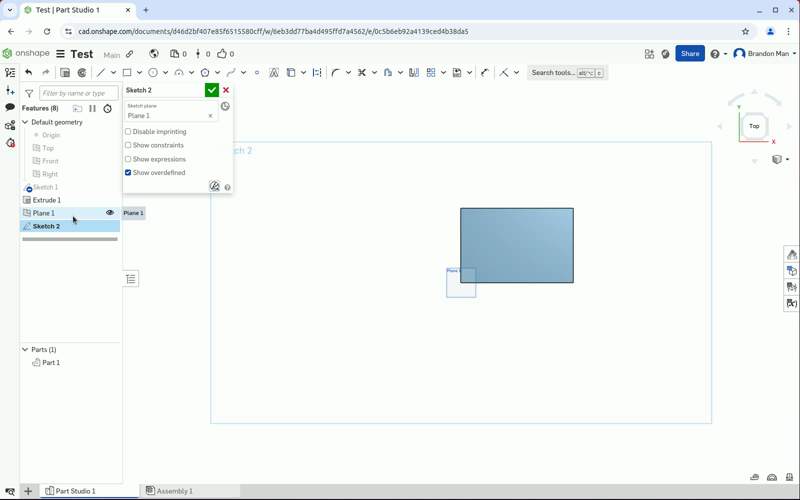
mouse_move(73, 352)
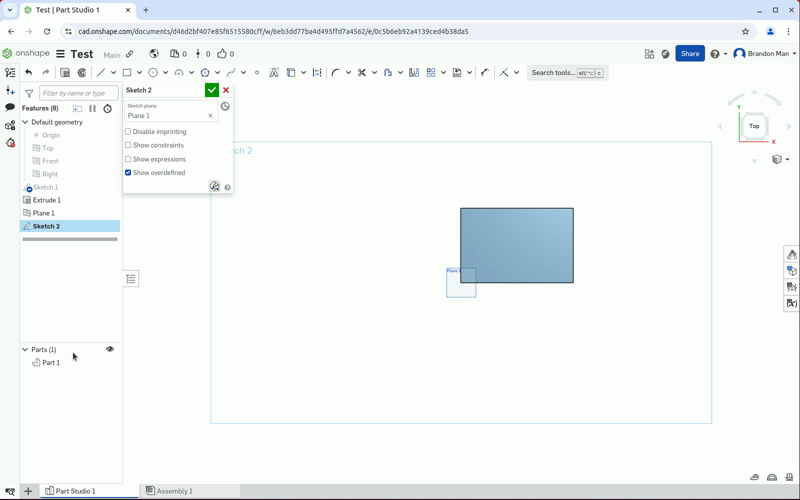
key(y)
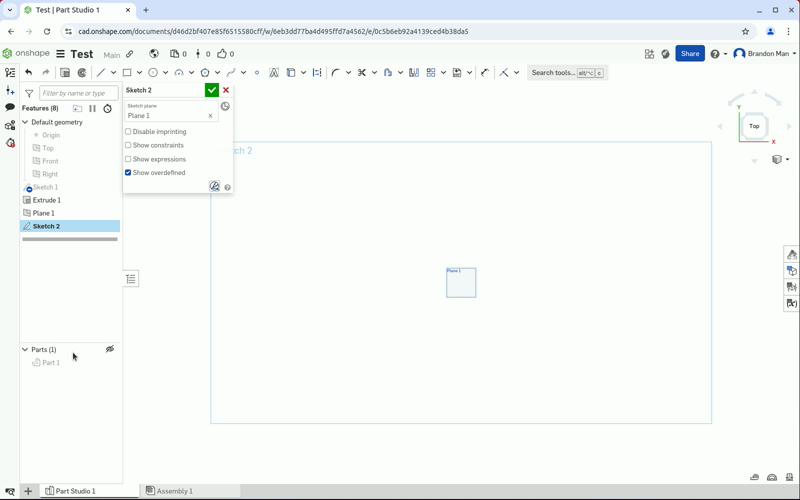
key(l)
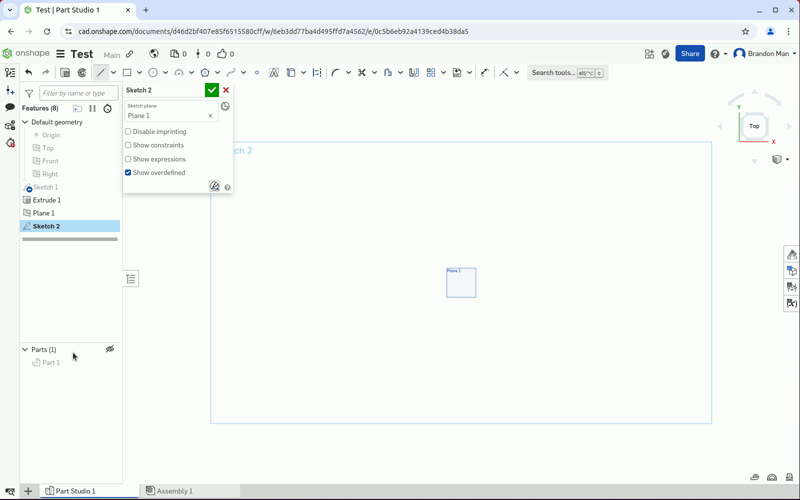
key_down(shift)
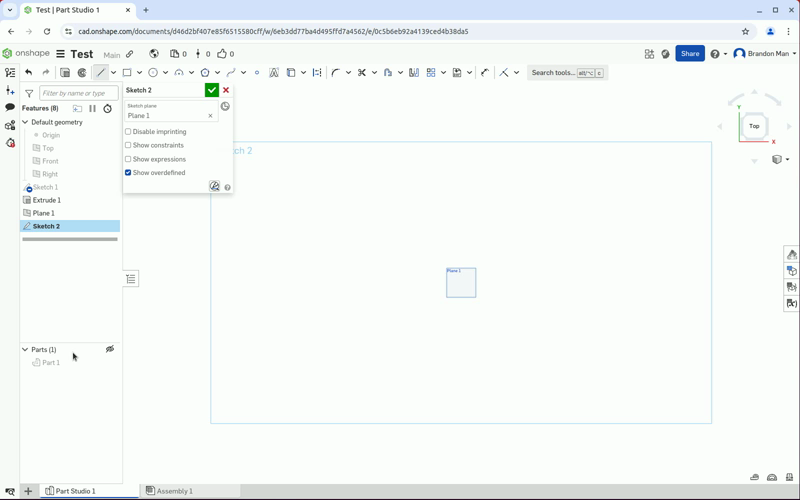
mouse_move(463, 280)
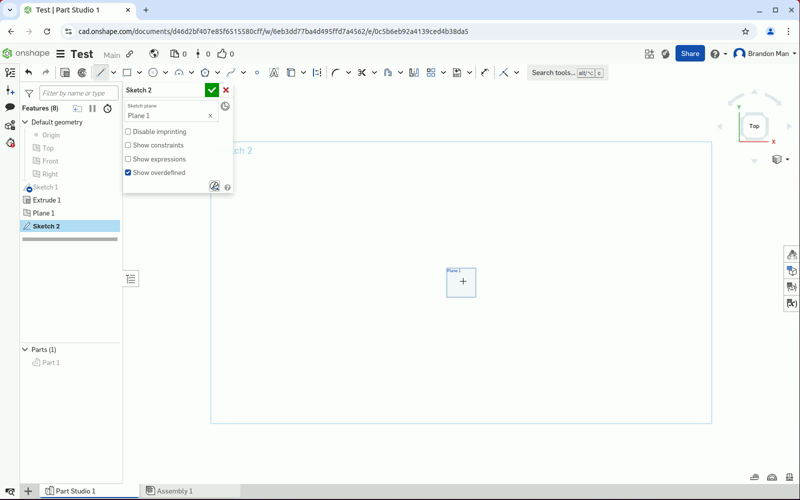
click(463, 280)
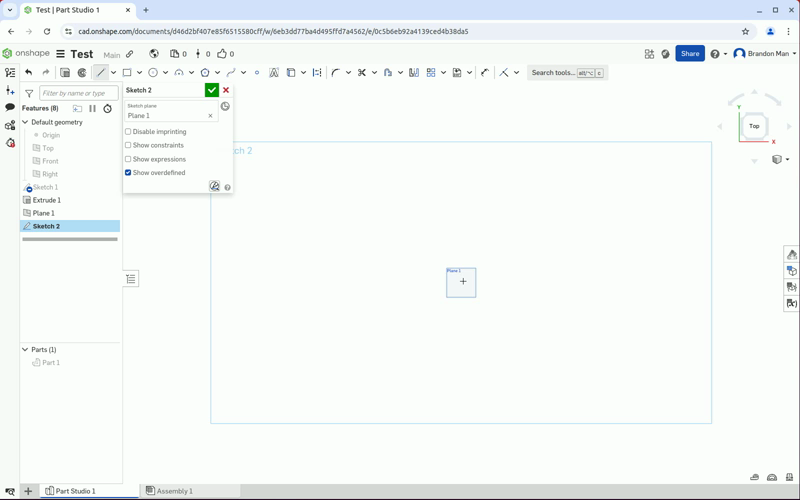
key_up(shift)
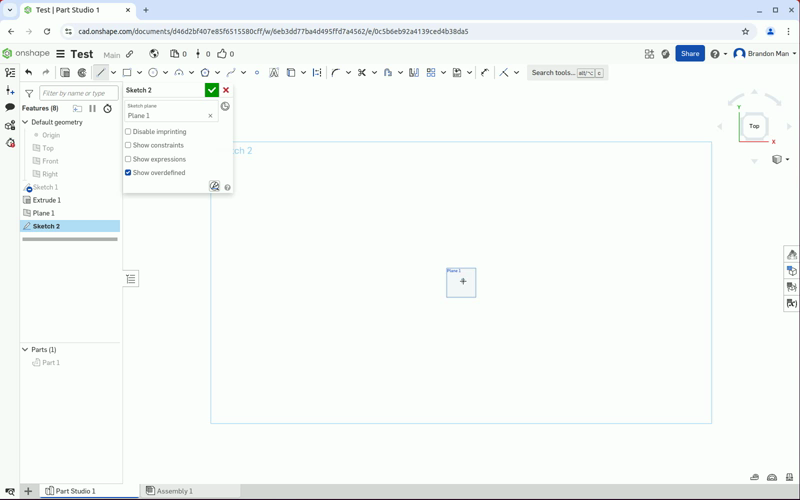
key_down(shift)
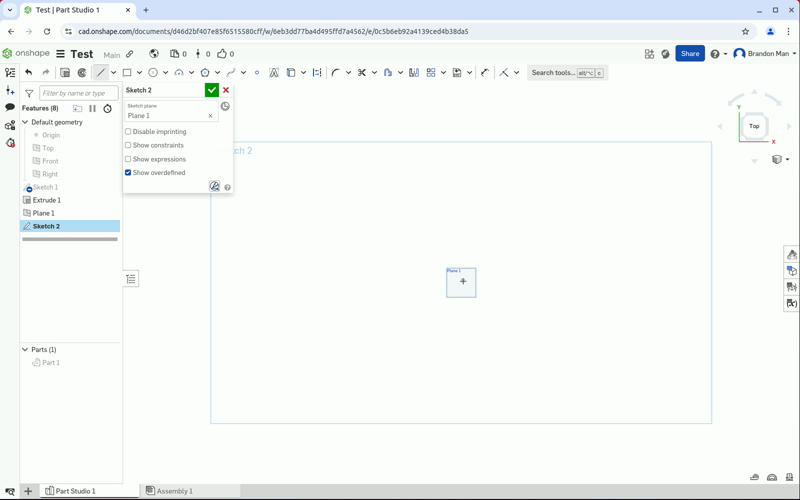
mouse_move(493, 280)
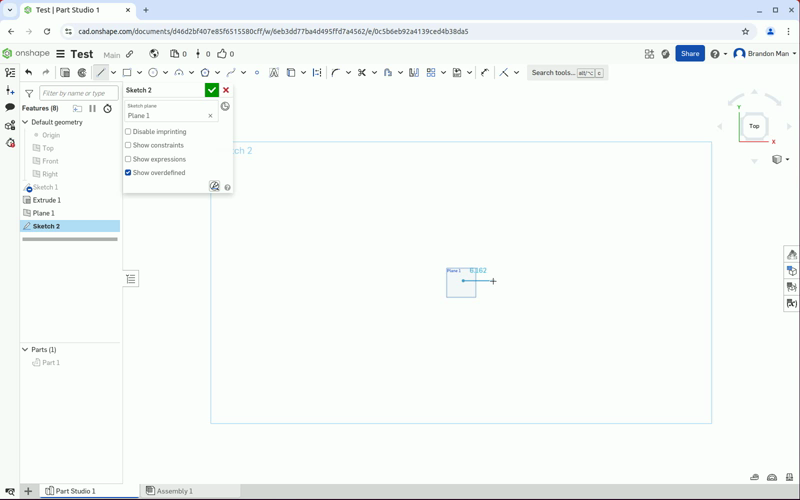
mouse_move(497, 280)
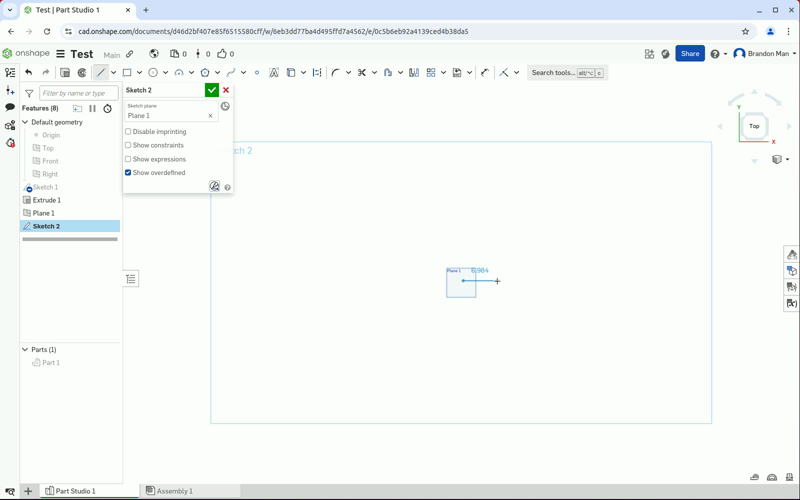
click(497, 280)
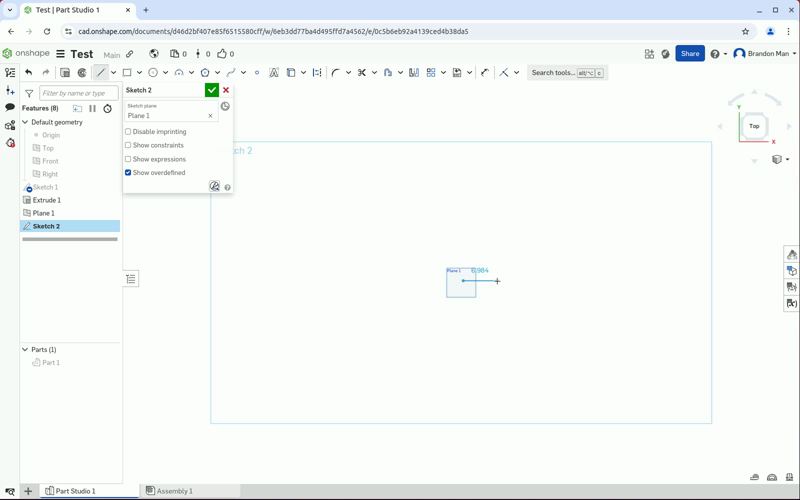
key_up(shift)
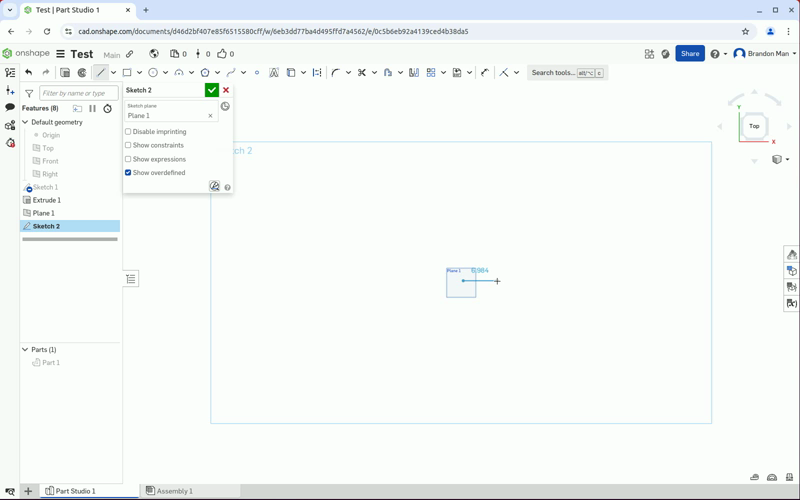
key_down(shift)
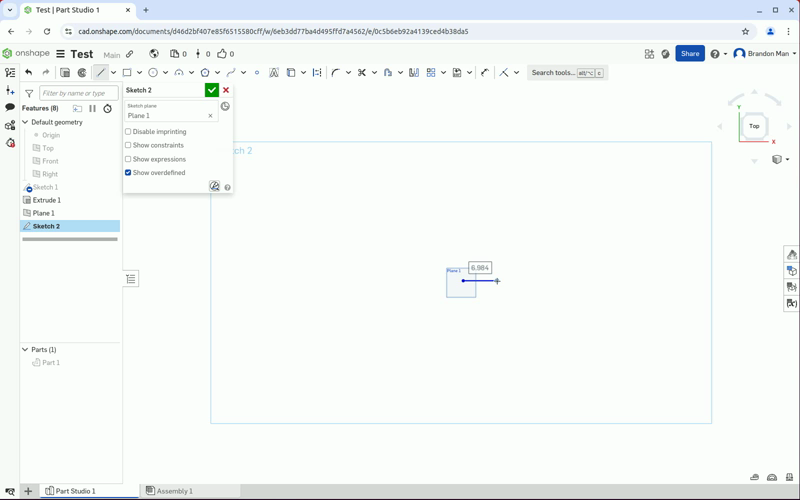
mouse_move(497, 208)
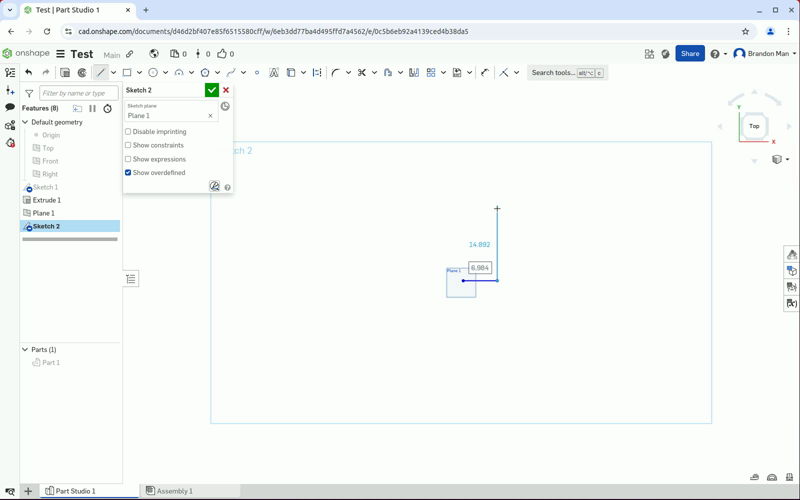
click(497, 208)
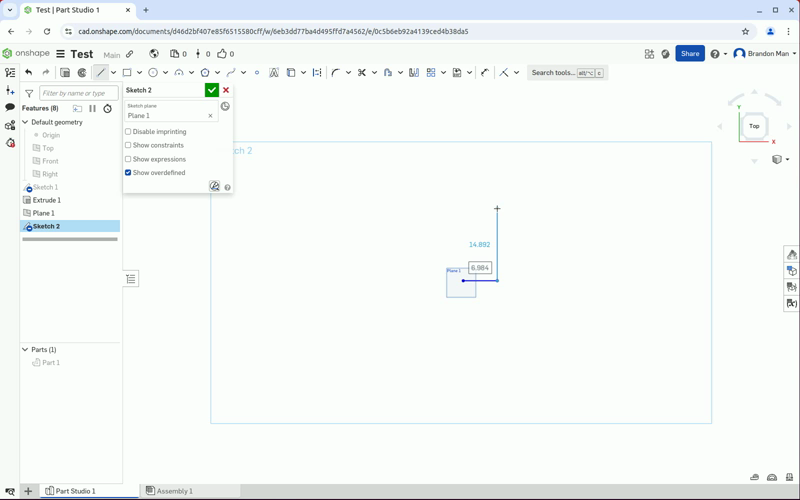
key_up(shift)
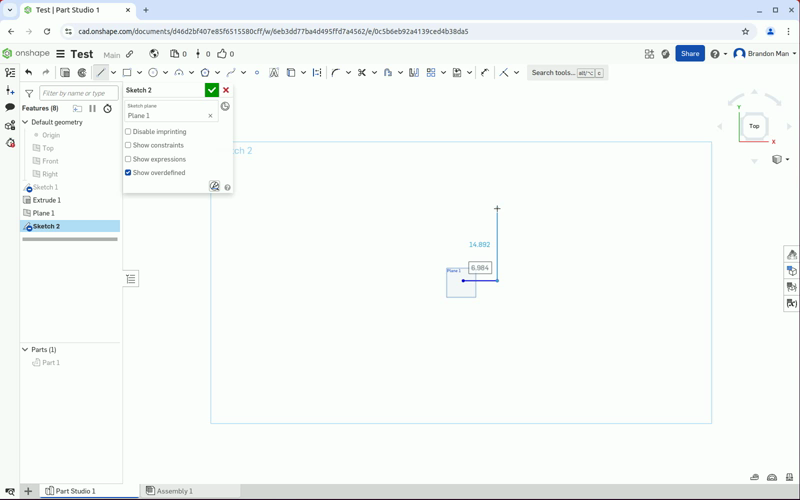
key_down(shift)
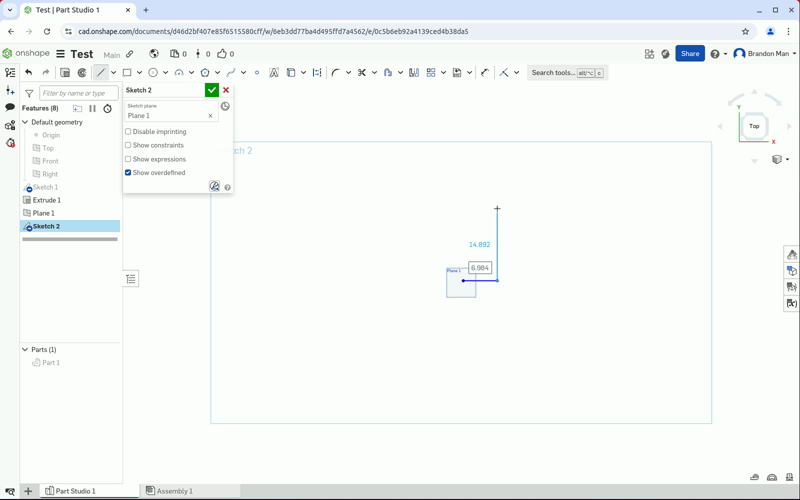
mouse_move(527, 208)
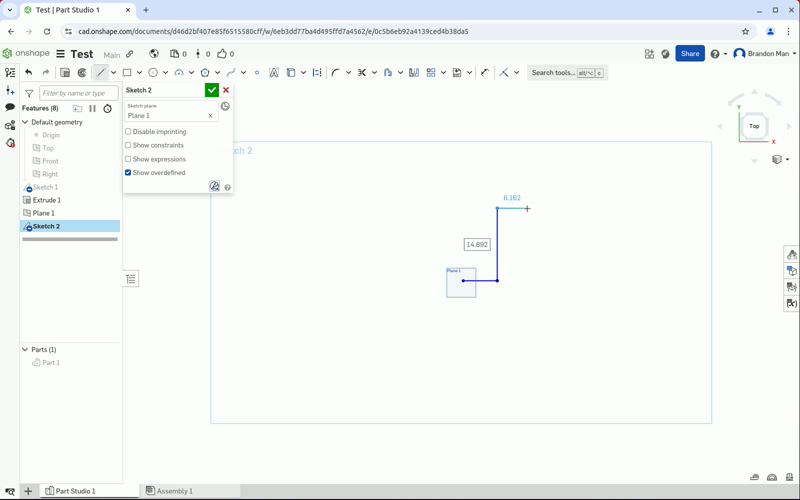
mouse_move(477, 208)
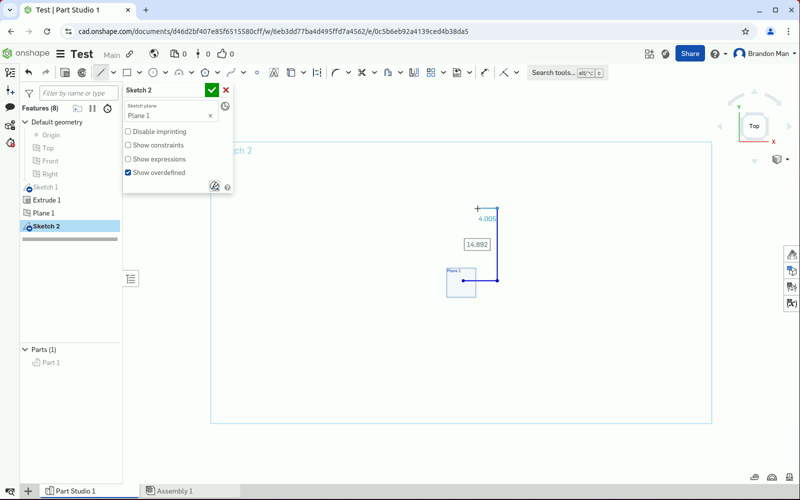
click(477, 208)
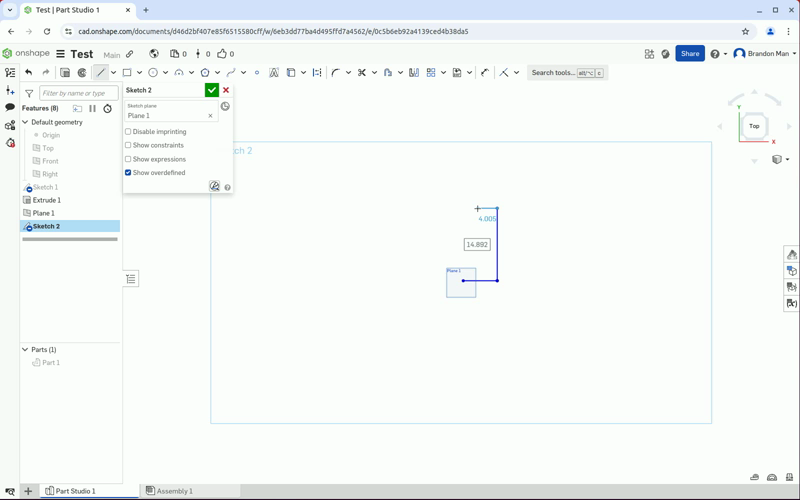
key_up(shift)
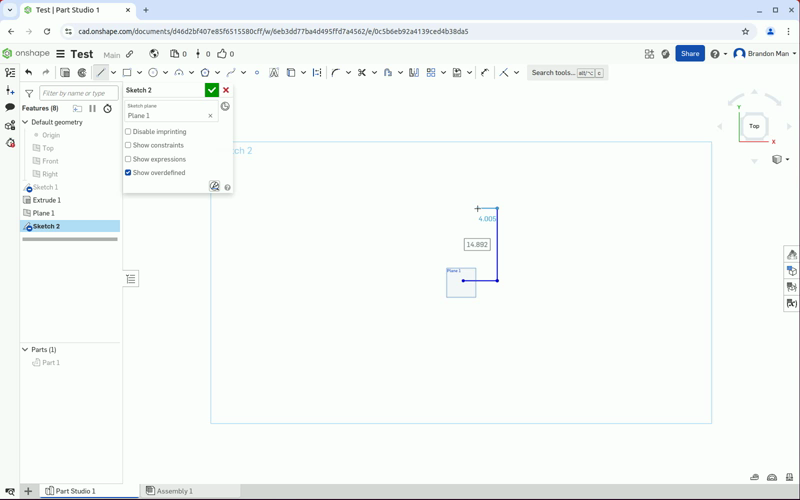
key_down(shift)
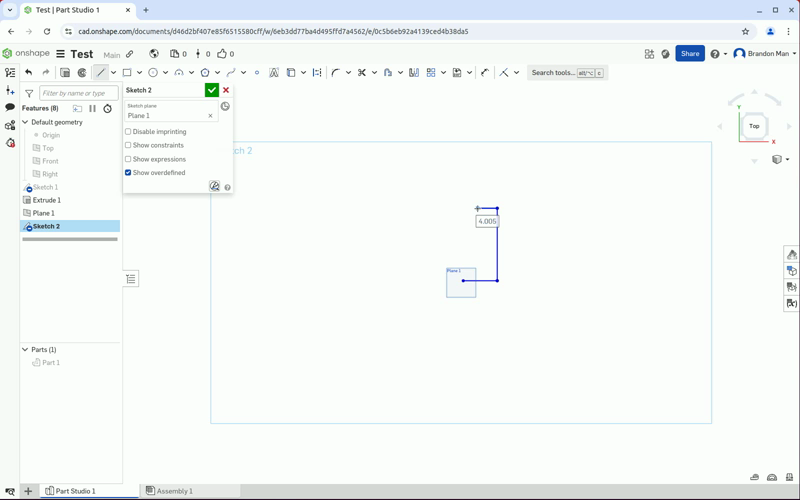
mouse_move(507, 208)
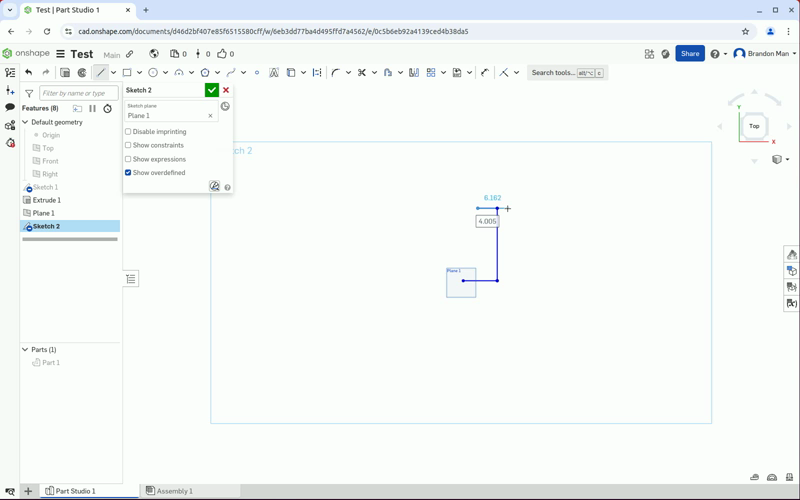
mouse_move(463, 208)
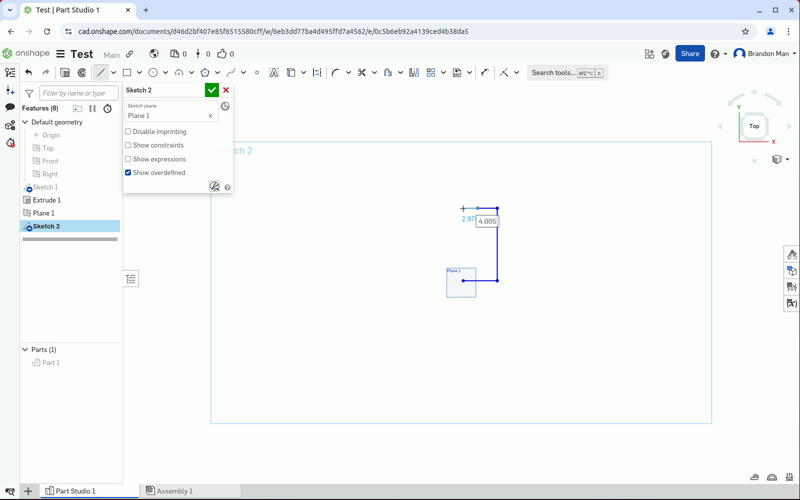
click(463, 208)
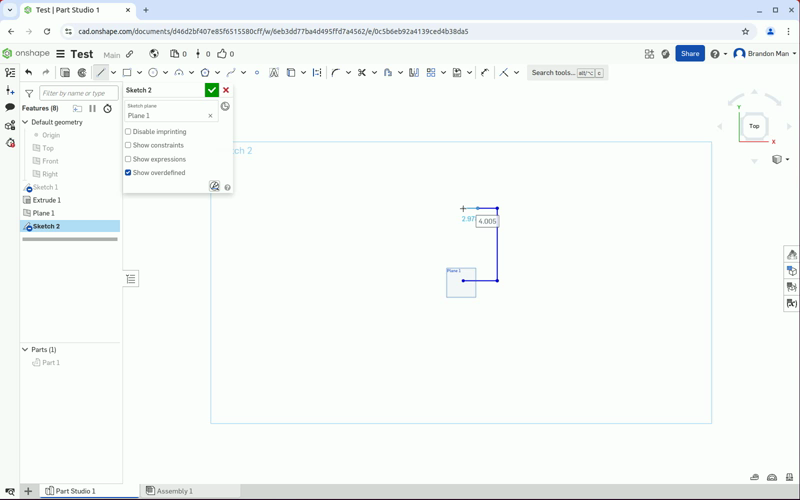
key_up(shift)
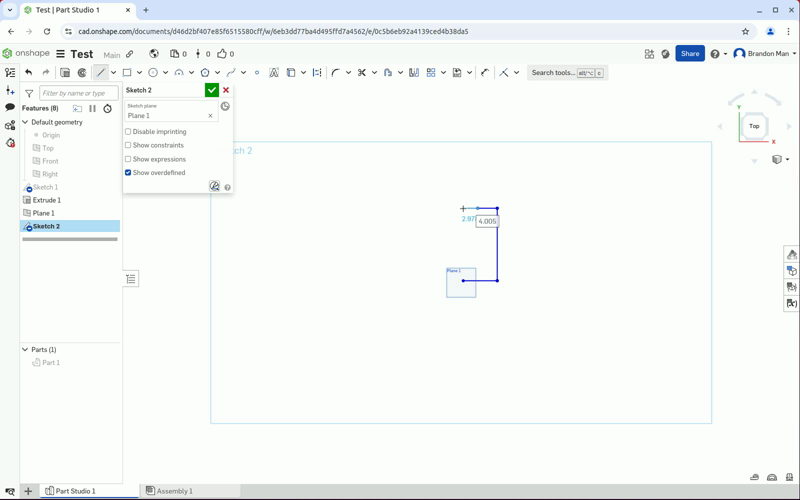
key_down(shift)
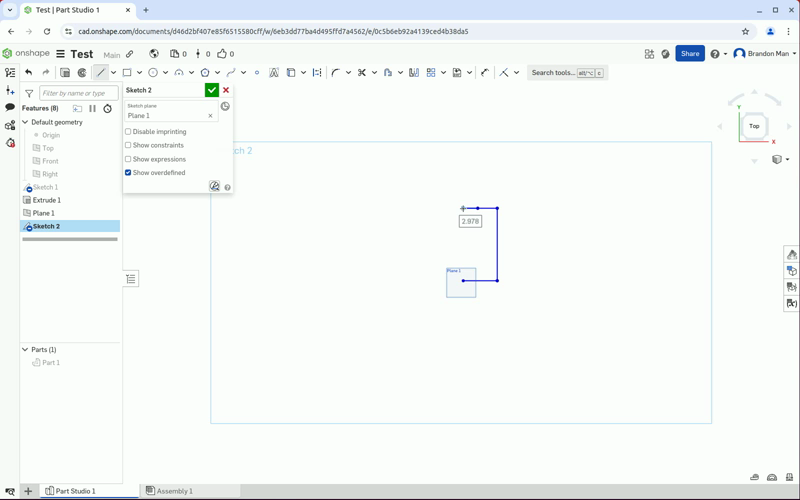
mouse_move(493, 208)
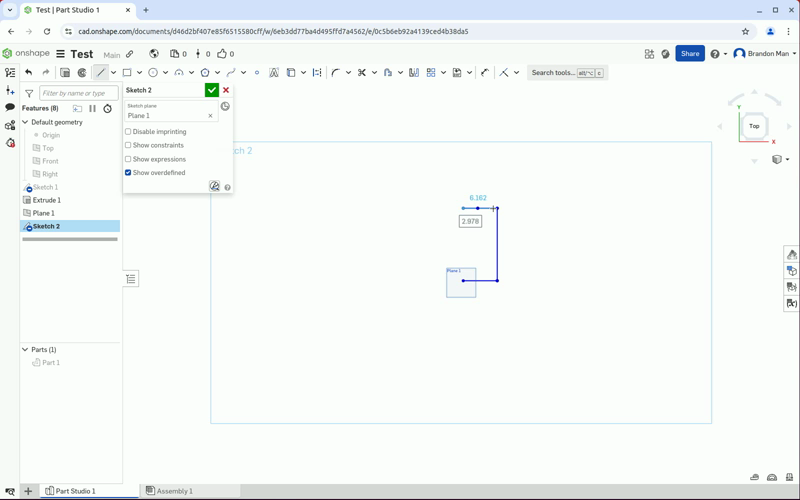
mouse_move(463, 235)
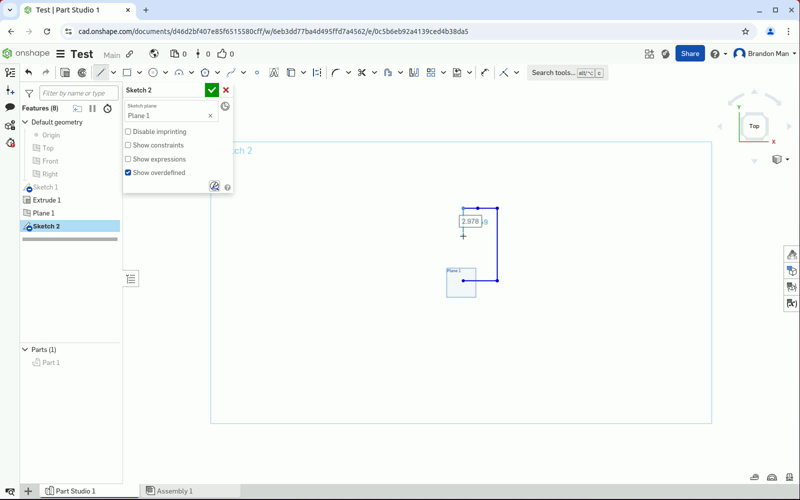
click(463, 235)
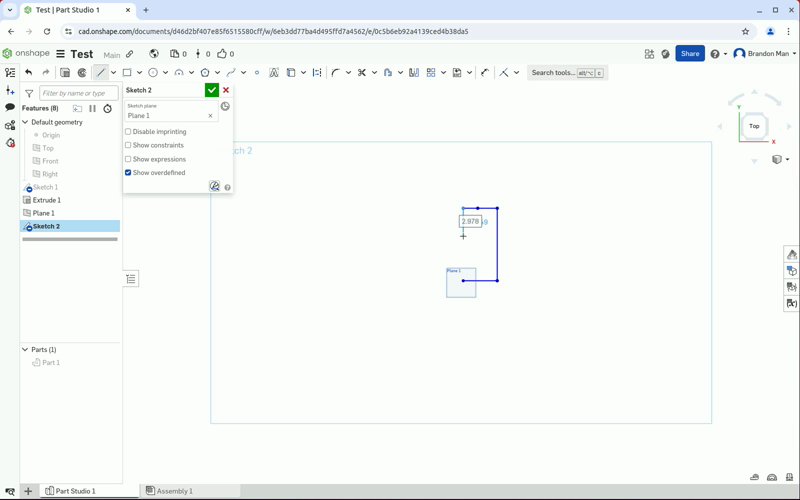
key_up(shift)
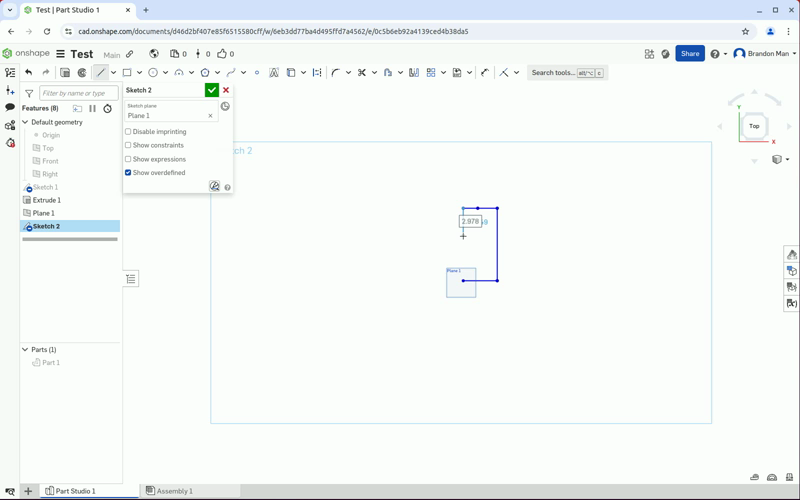
mouse_move(493, 235)
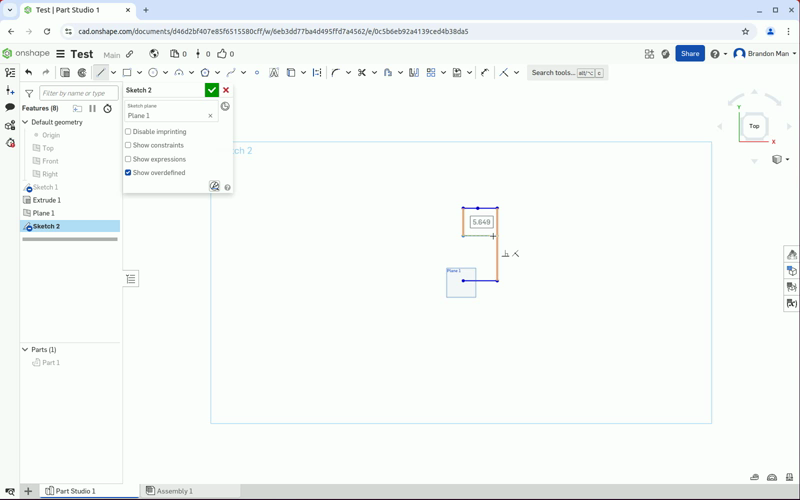
key_down(shift)
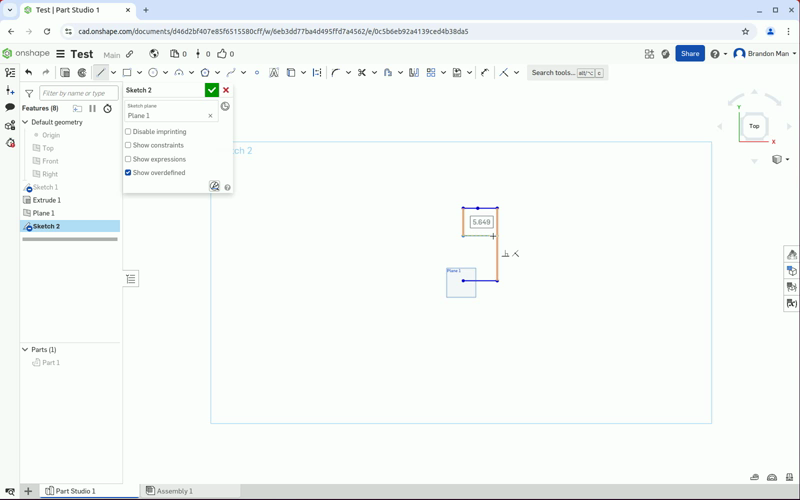
mouse_move(463, 280)
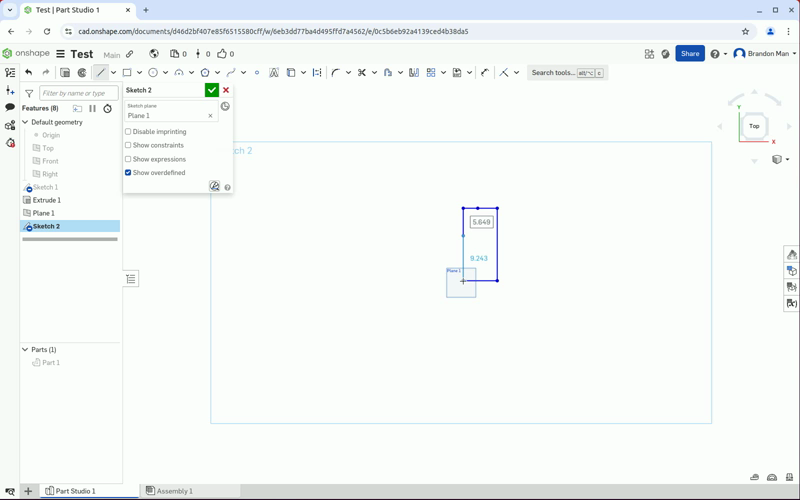
key_up(shift)
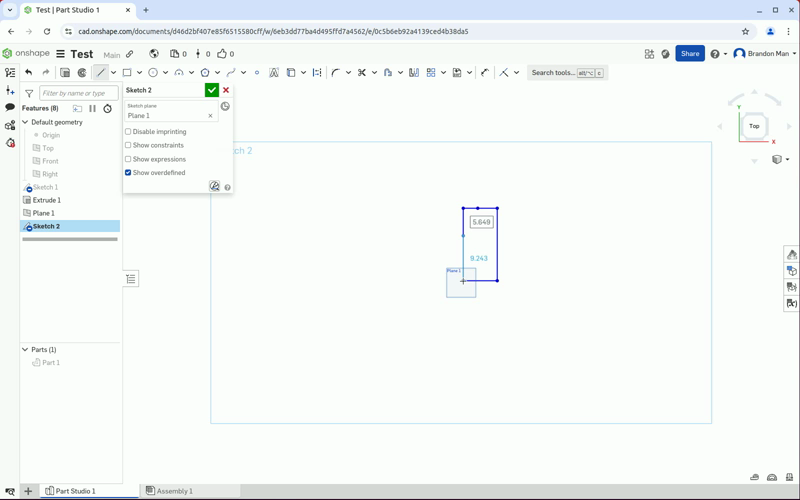
click(463, 280)
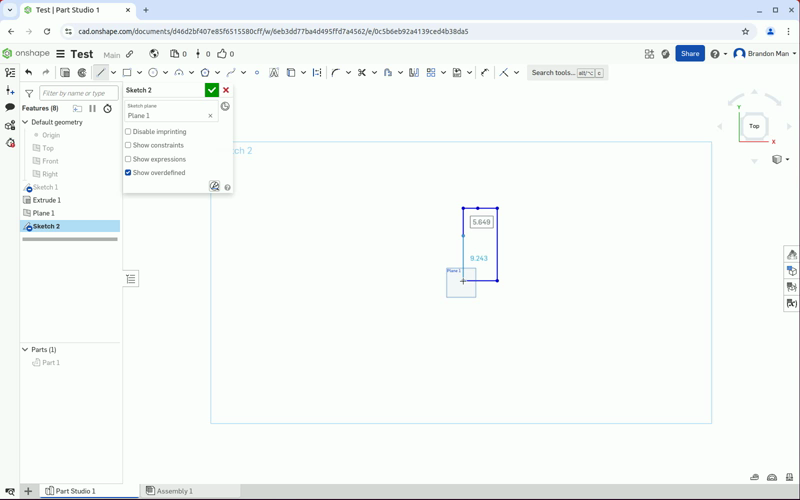
key(esc)
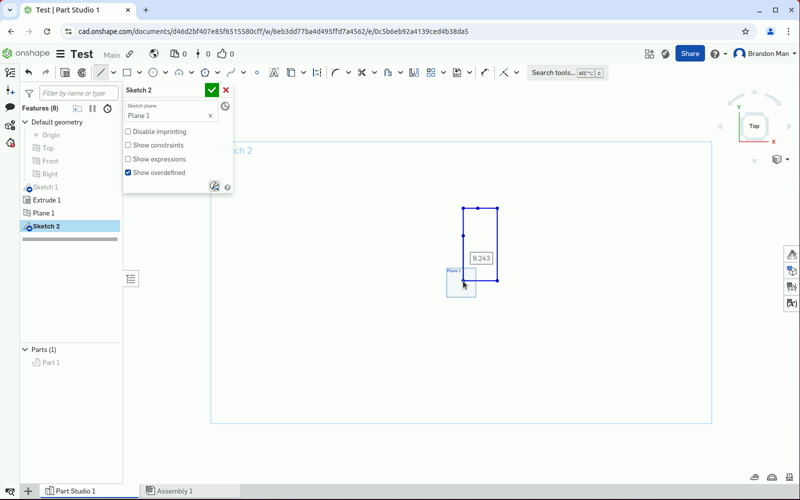
mouse_move(486, 272)
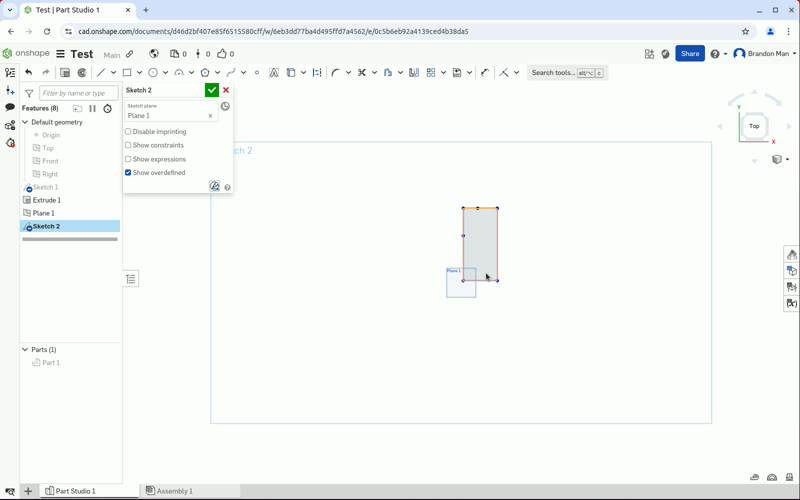
click(486, 272)
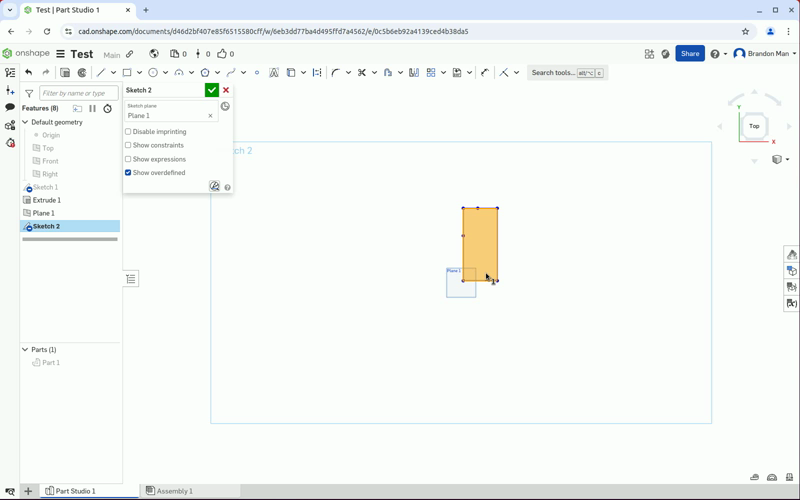
mouse_move(73, 352)
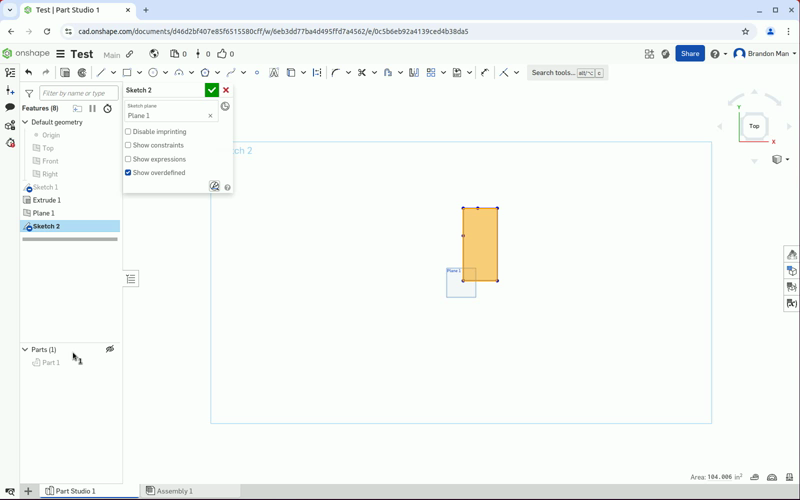
key(shift+y)
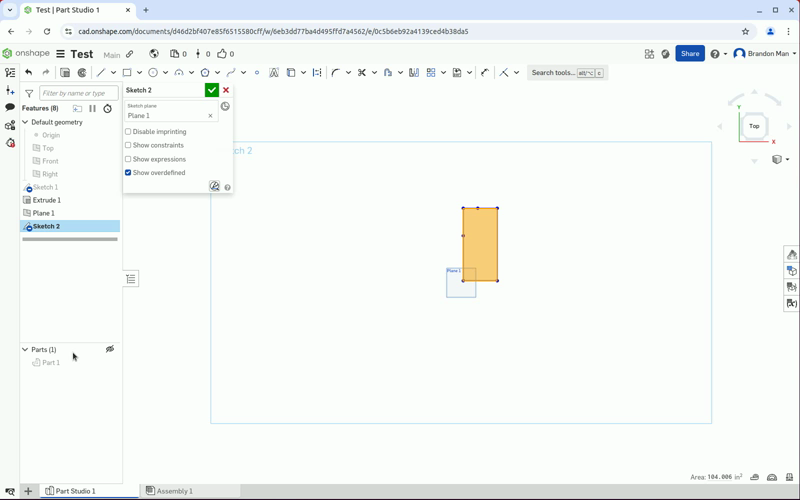
key(shift+e)
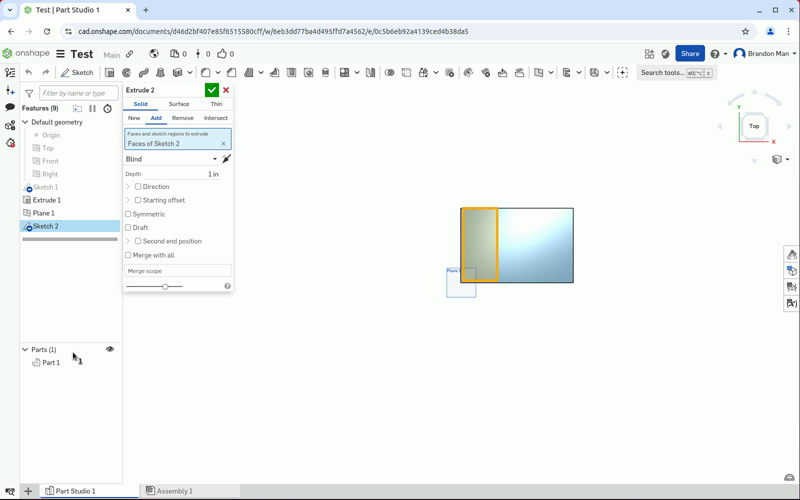
mouse_move(143, 106)
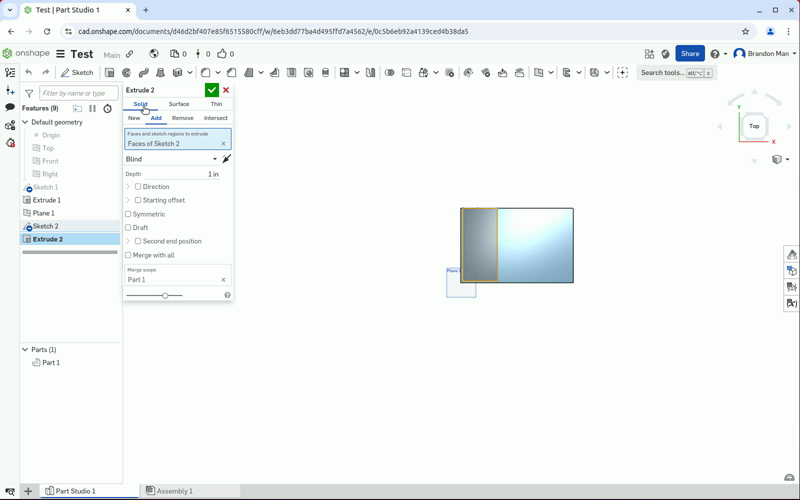
click(143, 106)
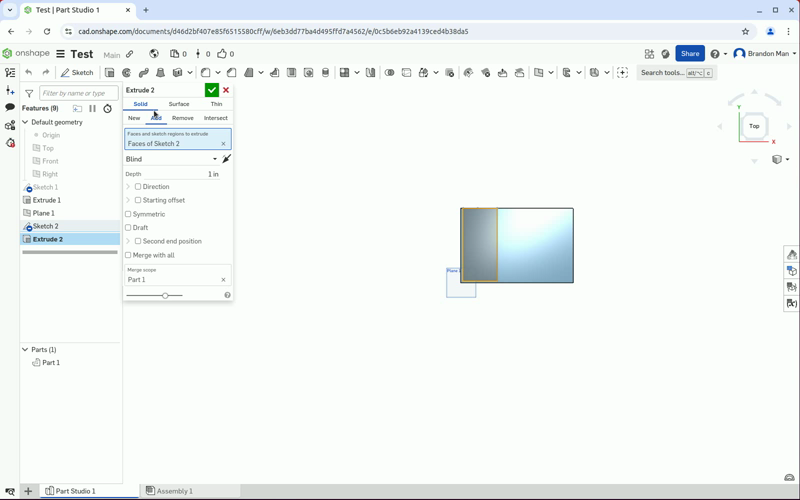
mouse_move(186, 120)
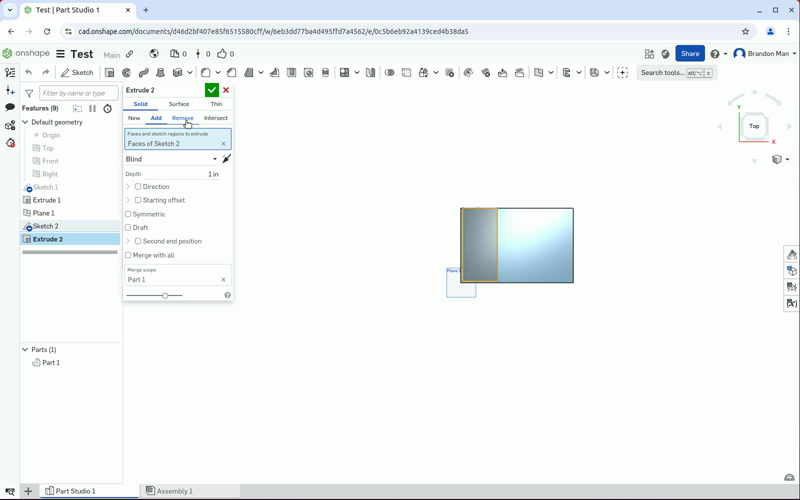
click(186, 120)
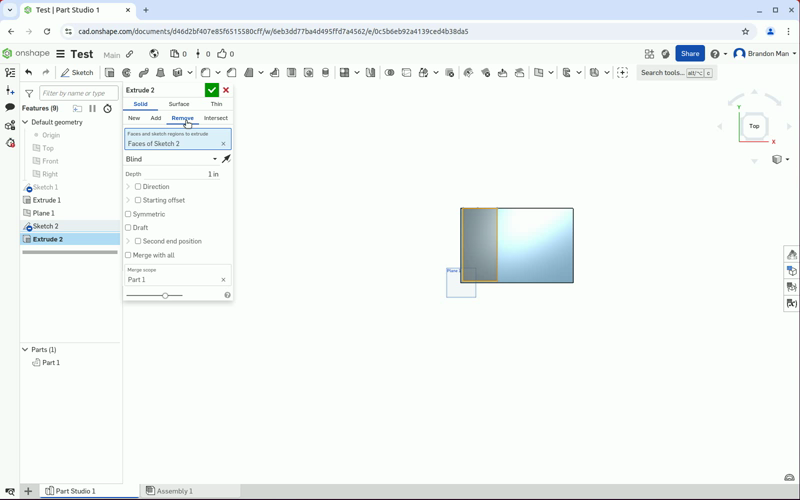
key(tab, 4)
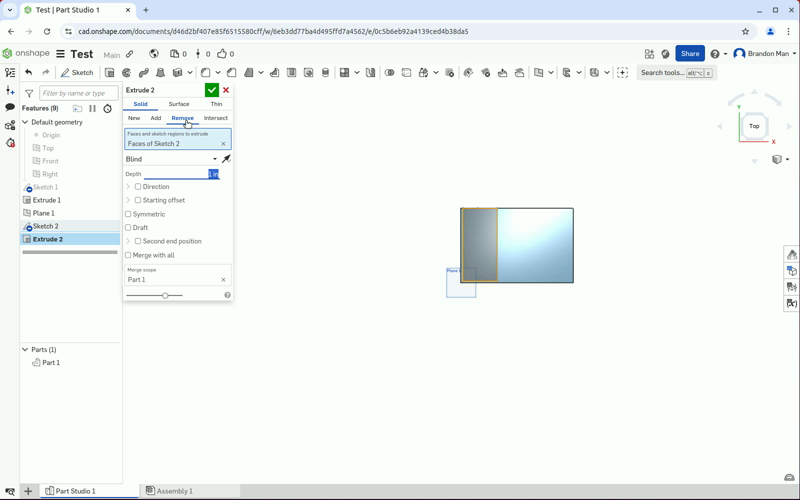
text(3.37)
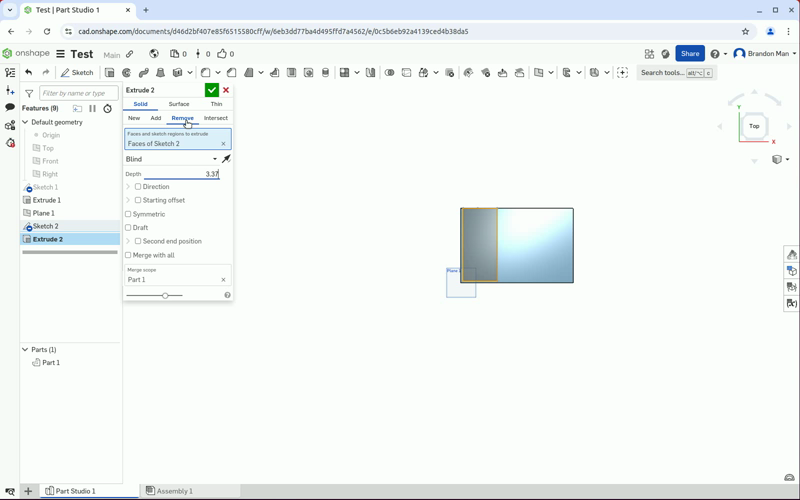
key(tab, 6)
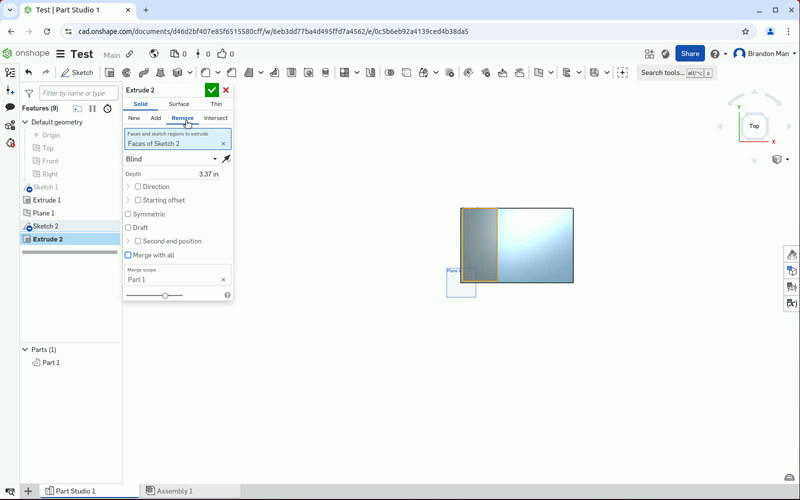
key(space)
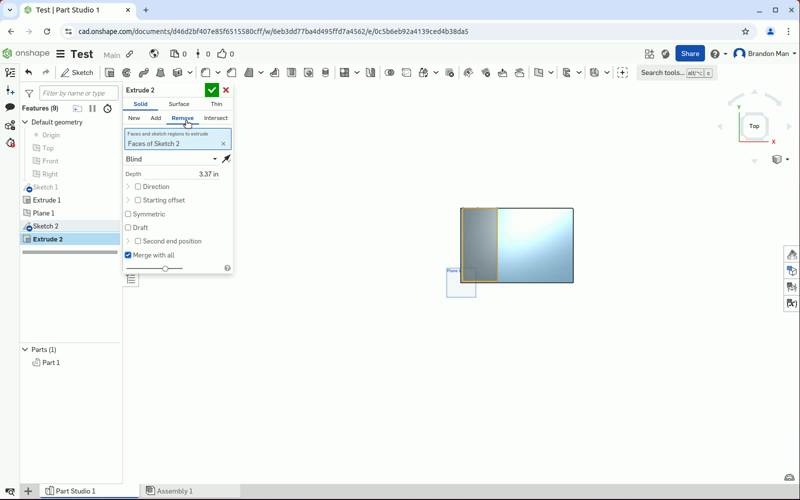
key(enter)
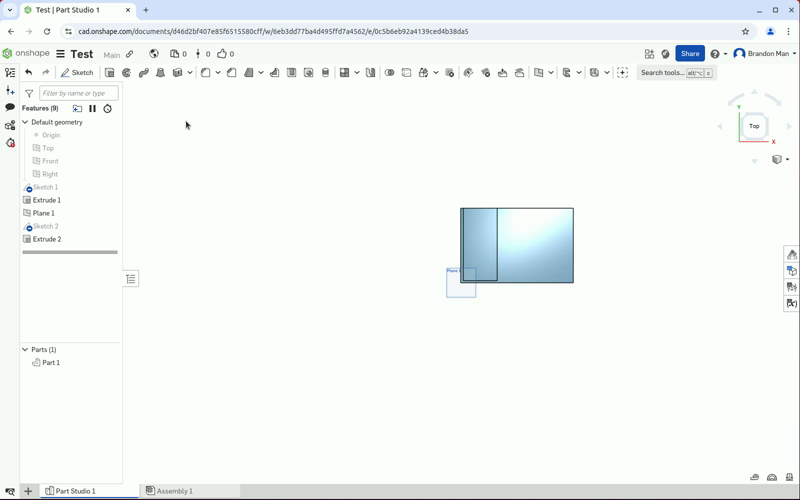
key(shift+h)
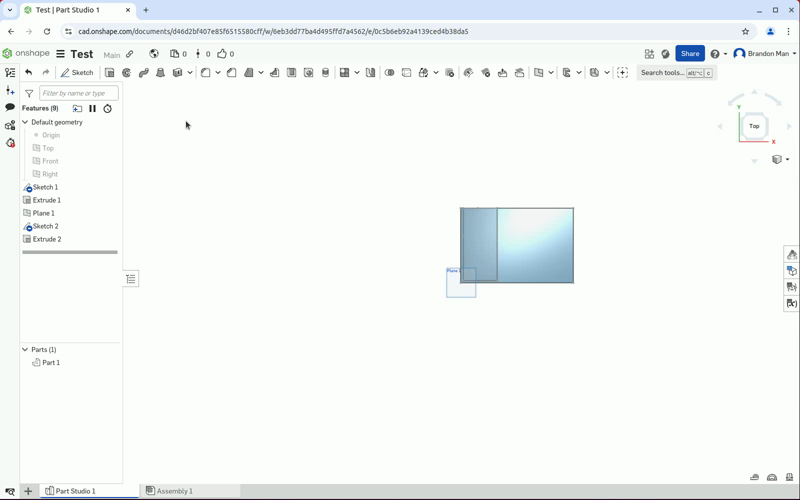
key(shift+h)
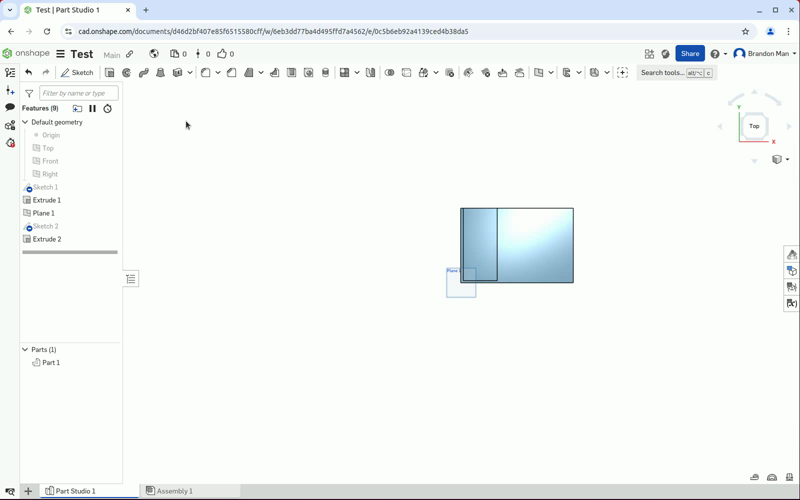
mouse_move(73, 189)
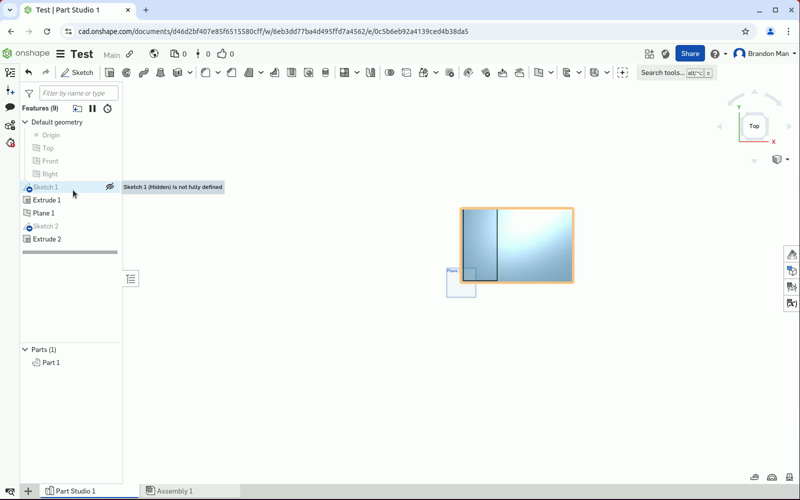
click(73, 189)
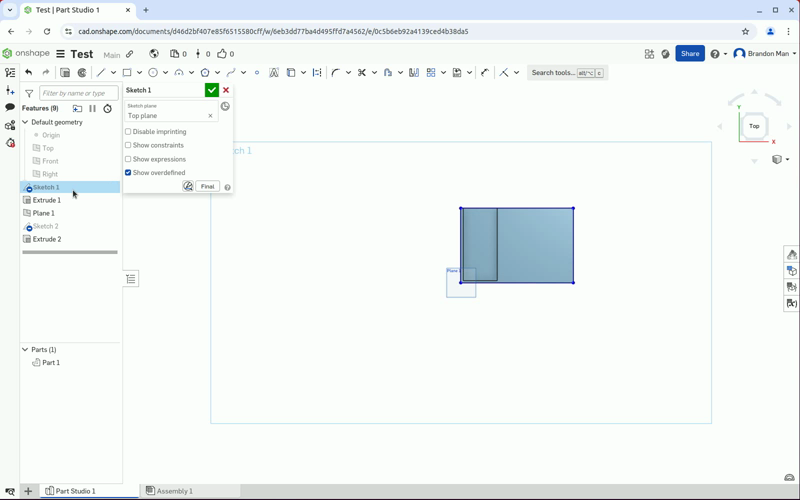
mouse_move(229, 92)
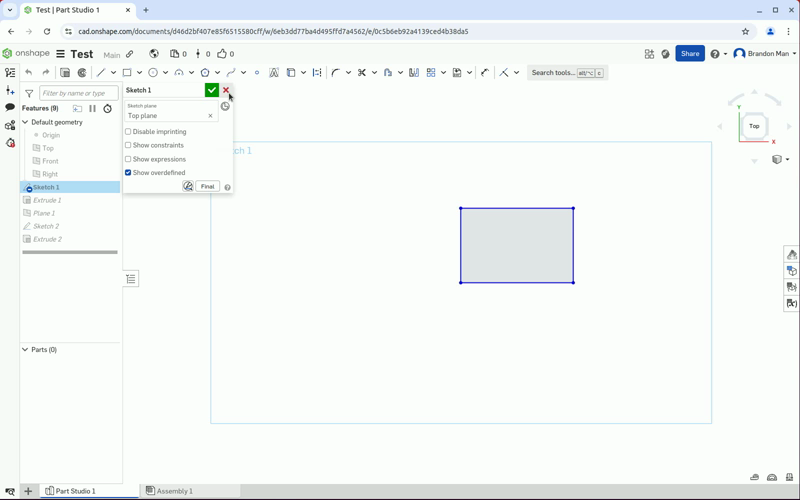
click(229, 92)
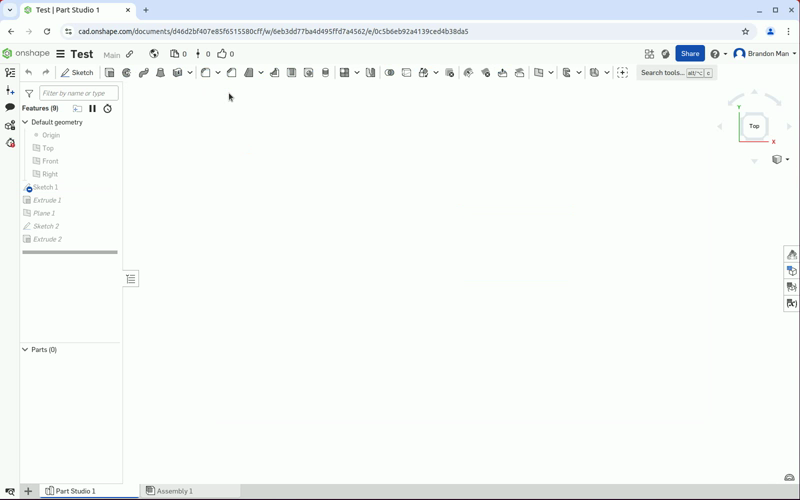
key(shift+s)
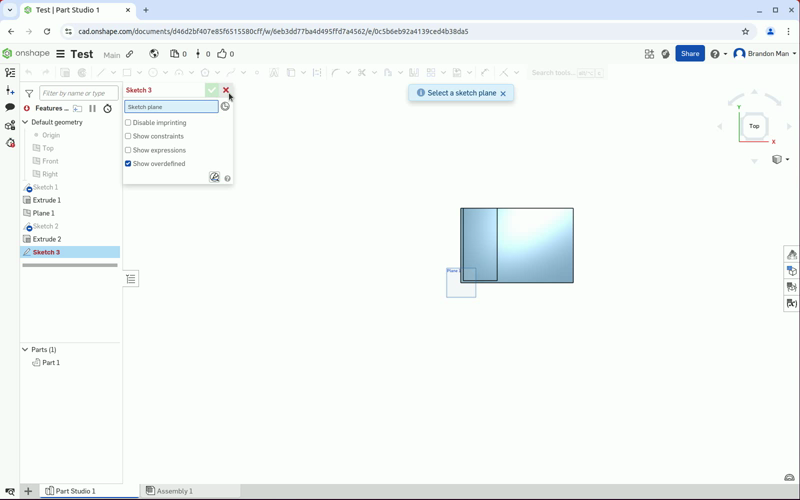
mouse_move(73, 215)
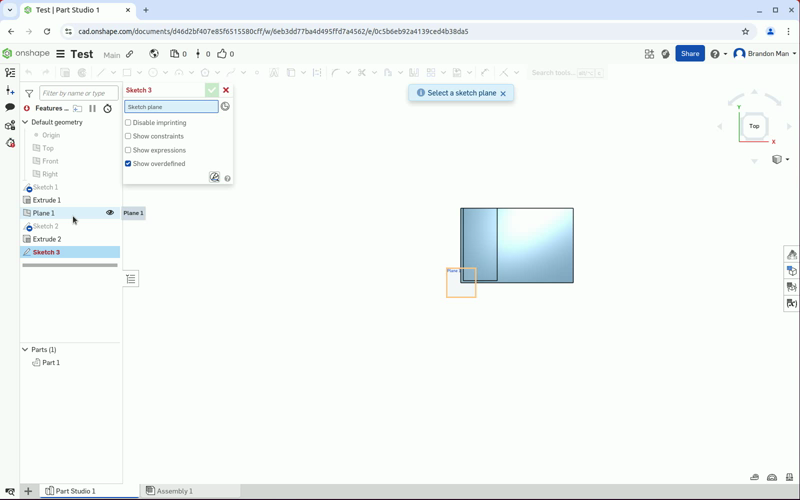
click(73, 215)
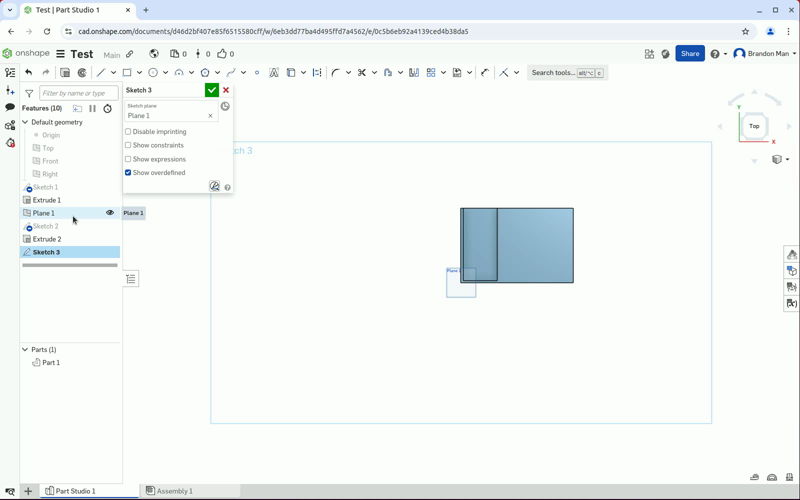
mouse_move(73, 352)
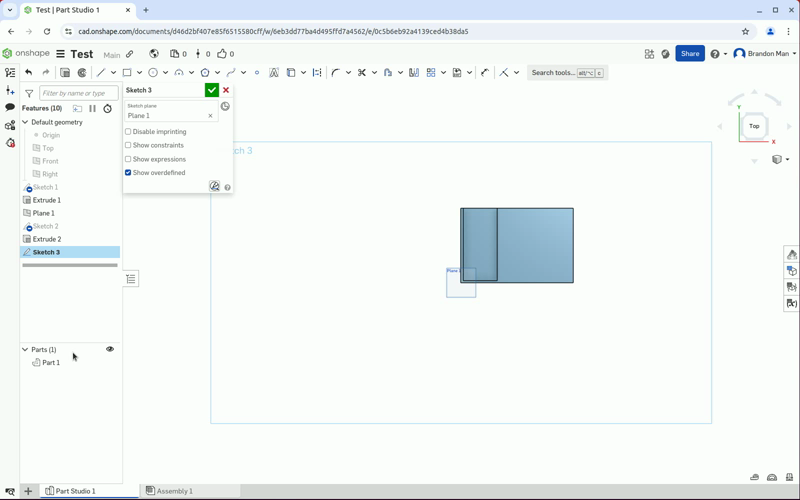
key(y)
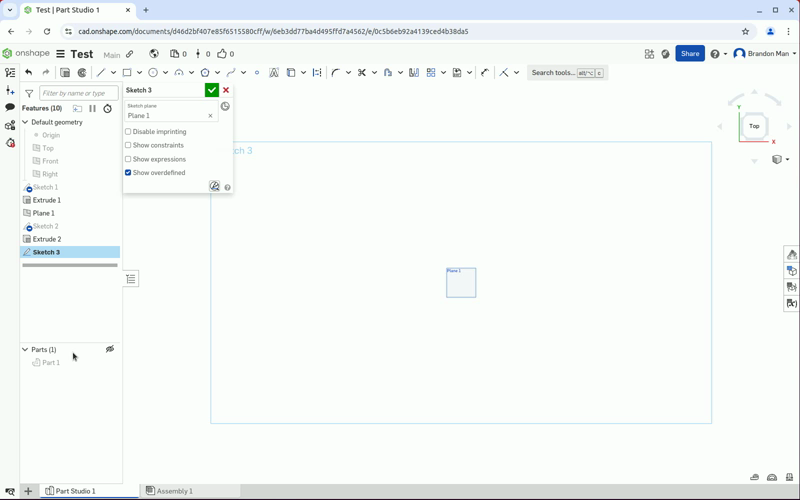
key(l)
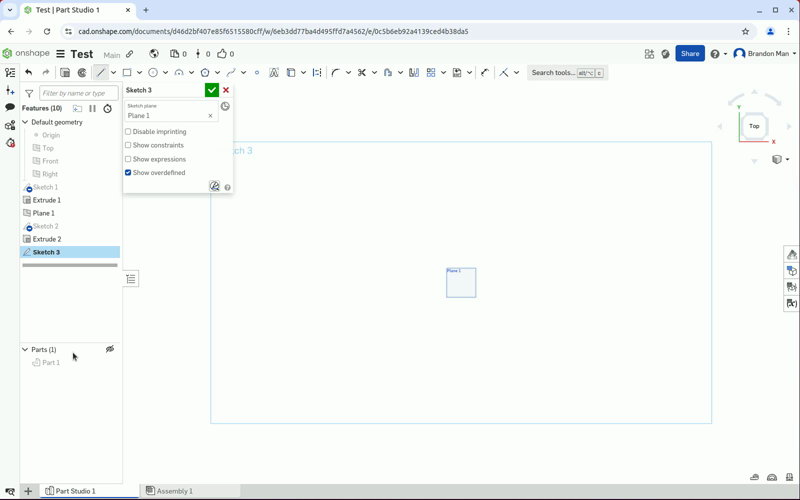
key_down(shift)
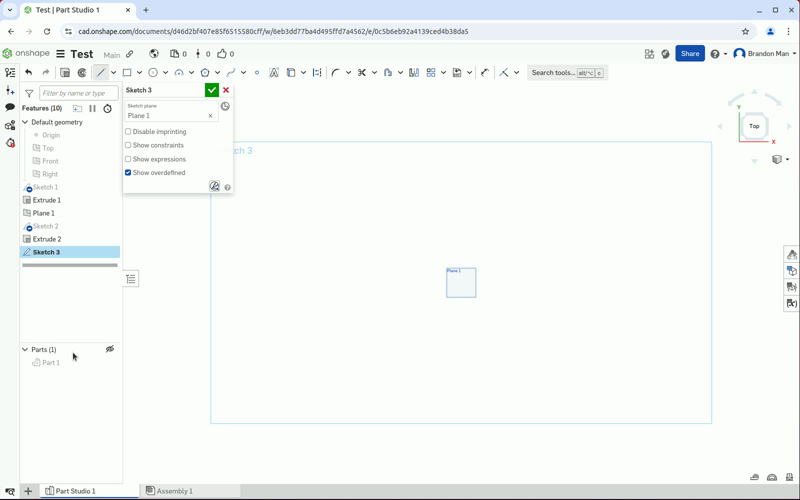
mouse_move(498, 243)
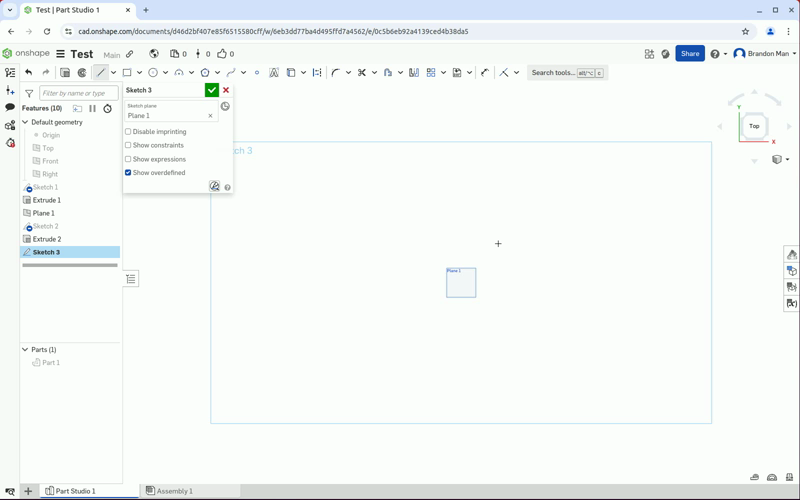
click(498, 243)
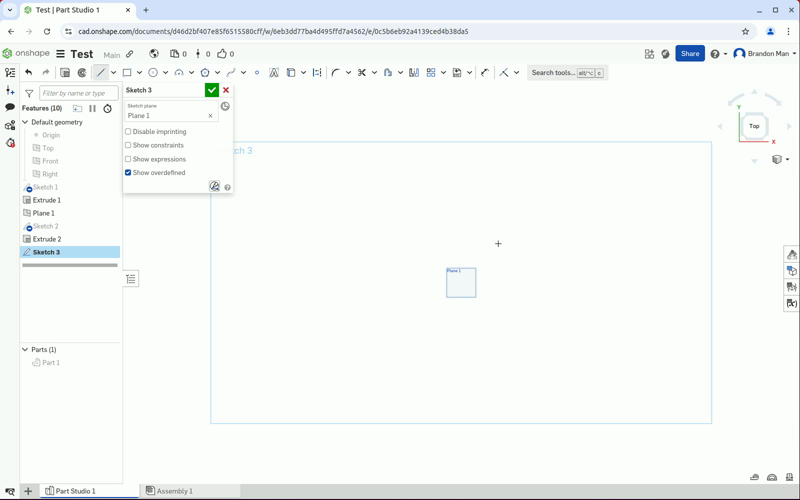
key_up(shift)
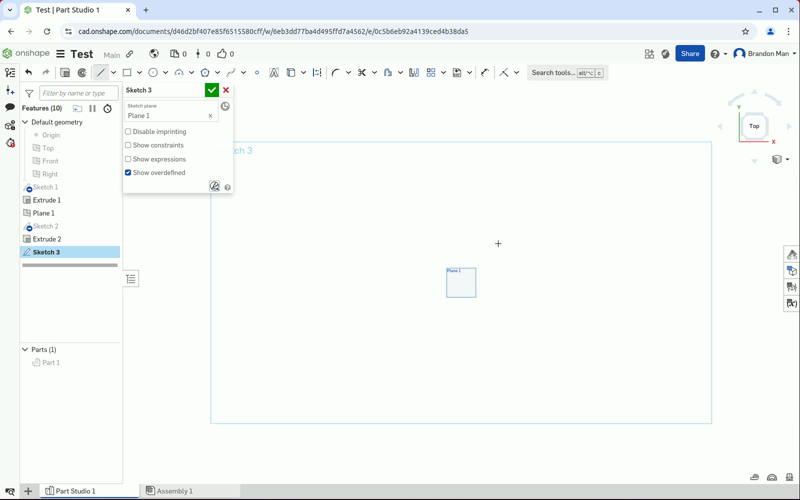
key_down(shift)
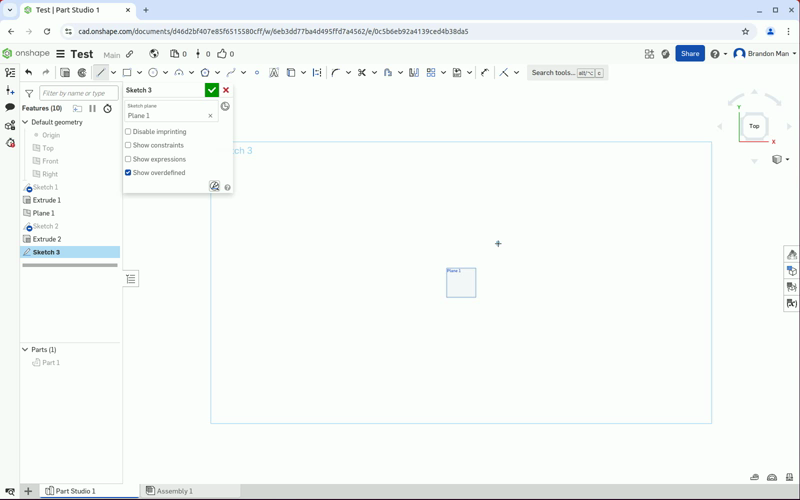
mouse_move(528, 243)
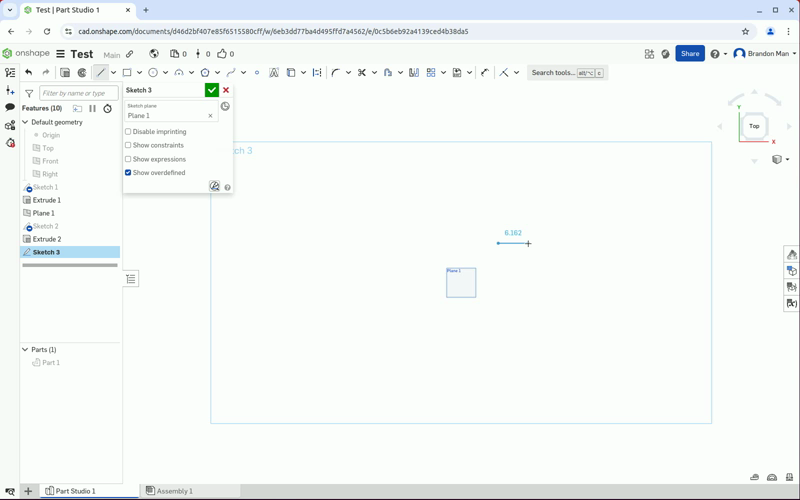
mouse_move(534, 243)
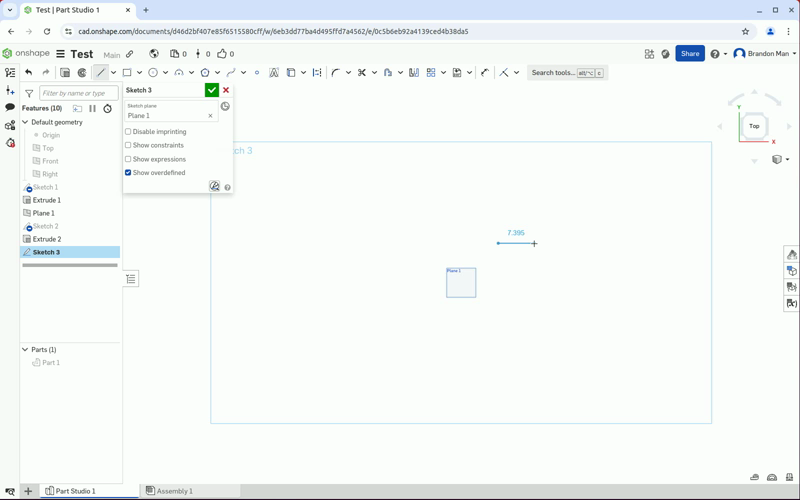
click(534, 243)
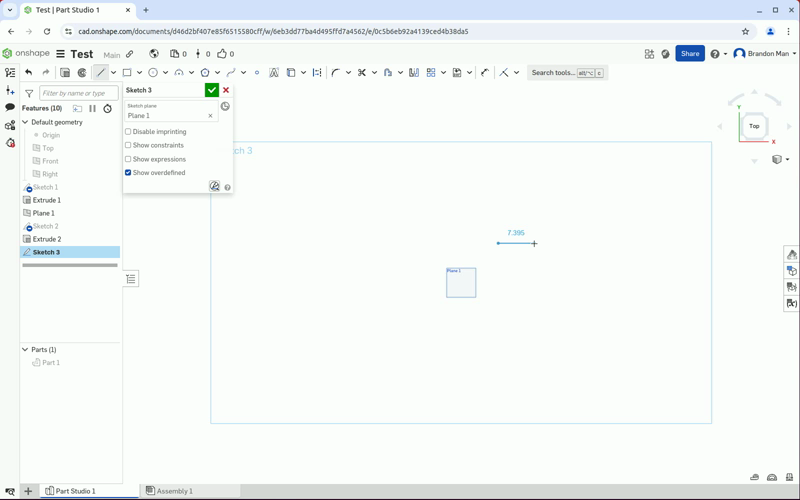
key_up(shift)
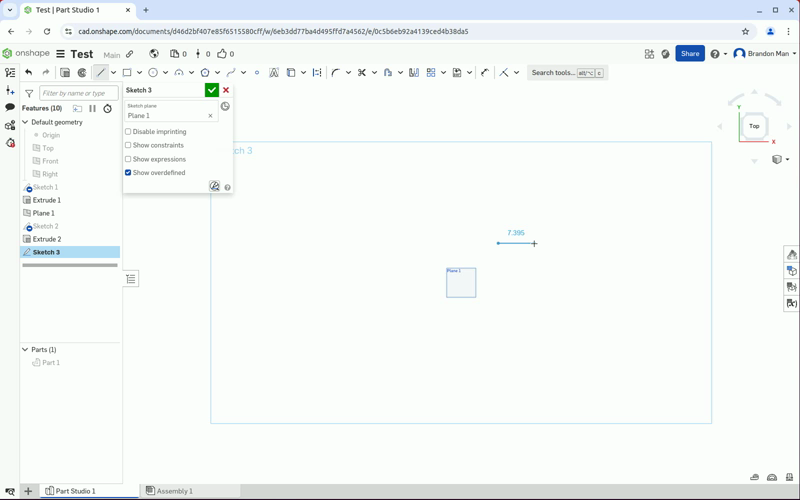
key_down(shift)
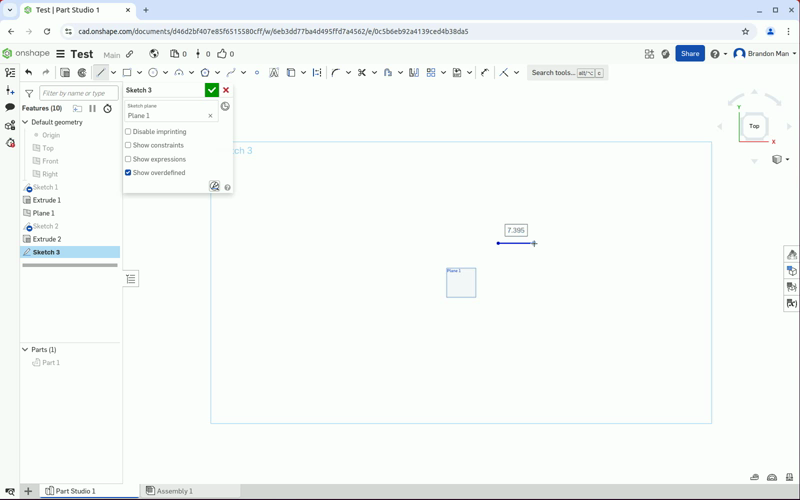
mouse_move(564, 243)
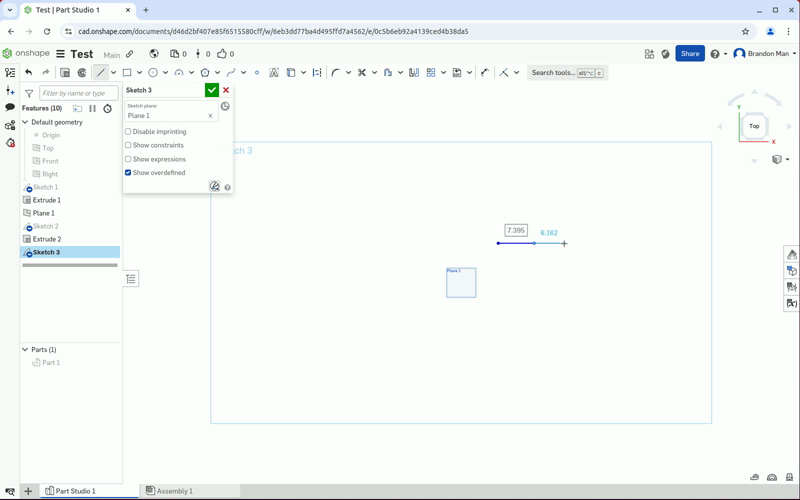
mouse_move(534, 208)
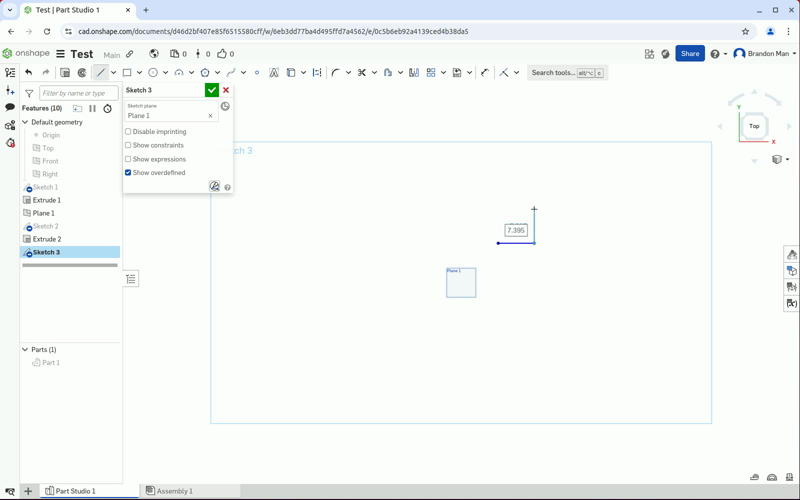
click(534, 208)
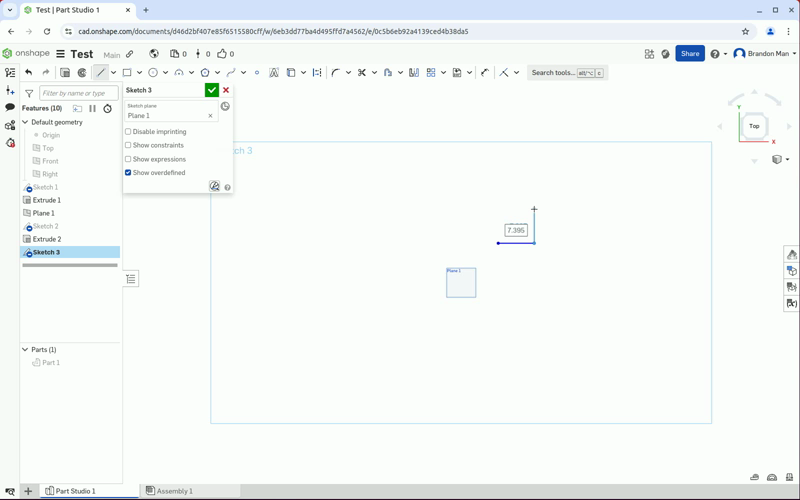
key_up(shift)
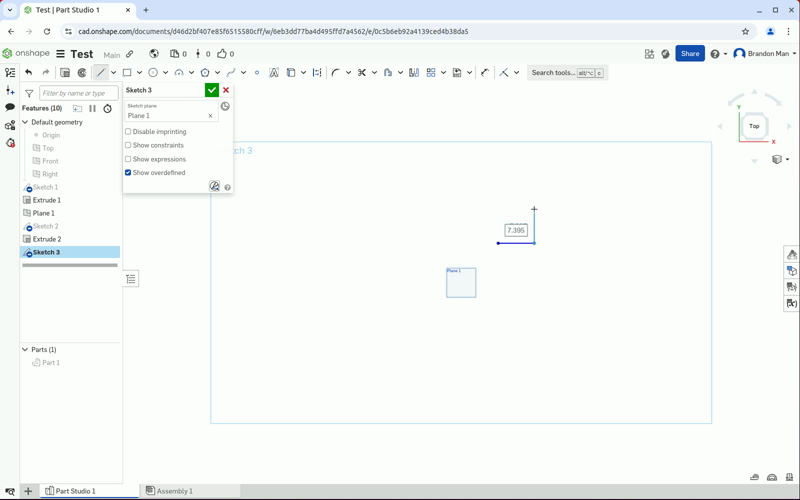
key_down(shift)
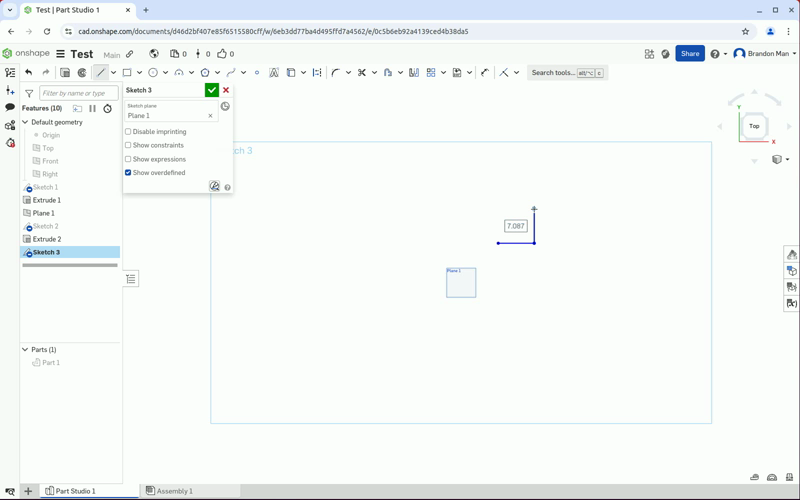
mouse_move(564, 208)
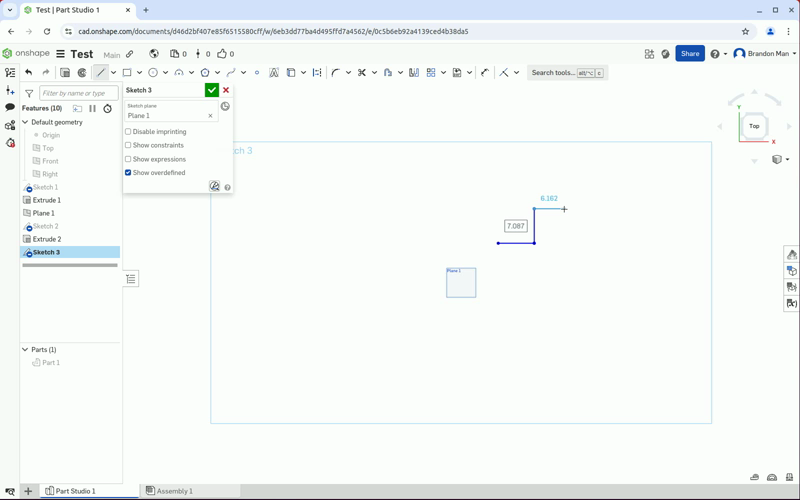
mouse_move(510, 208)
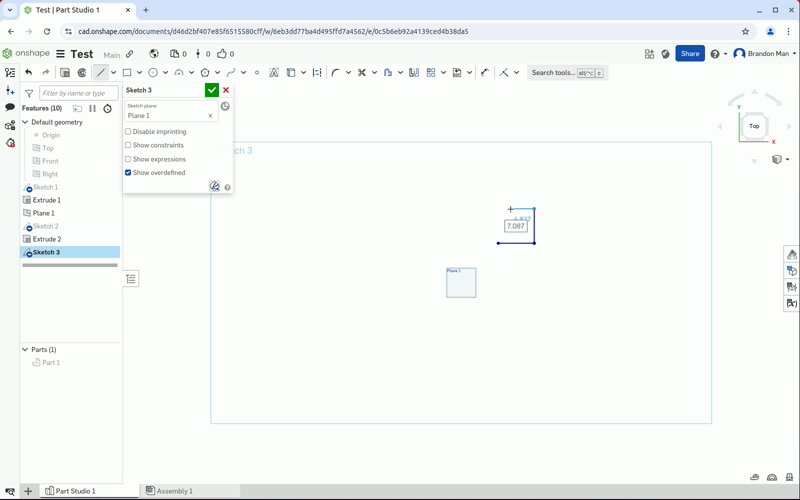
click(510, 208)
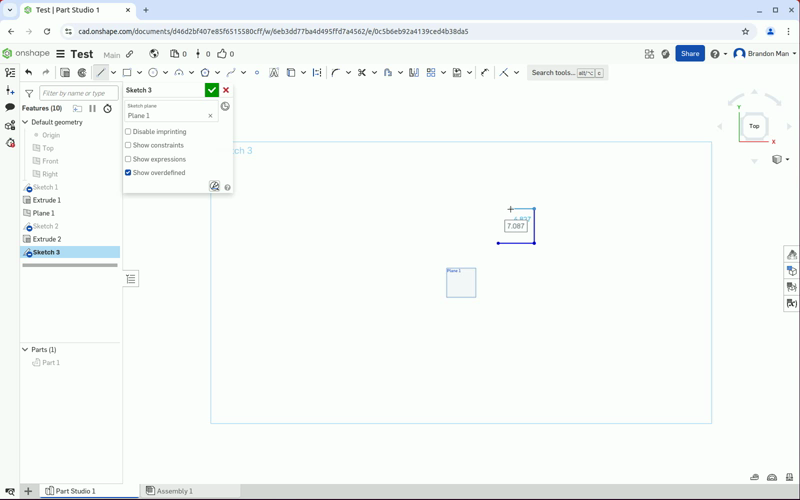
key_up(shift)
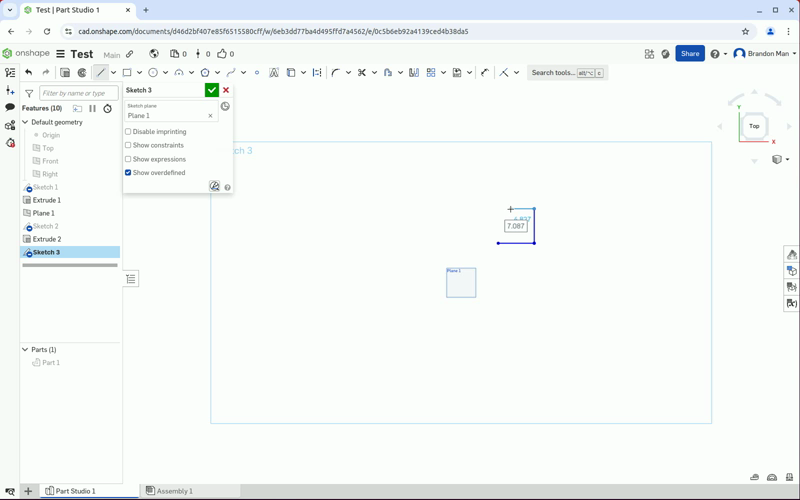
key_down(shift)
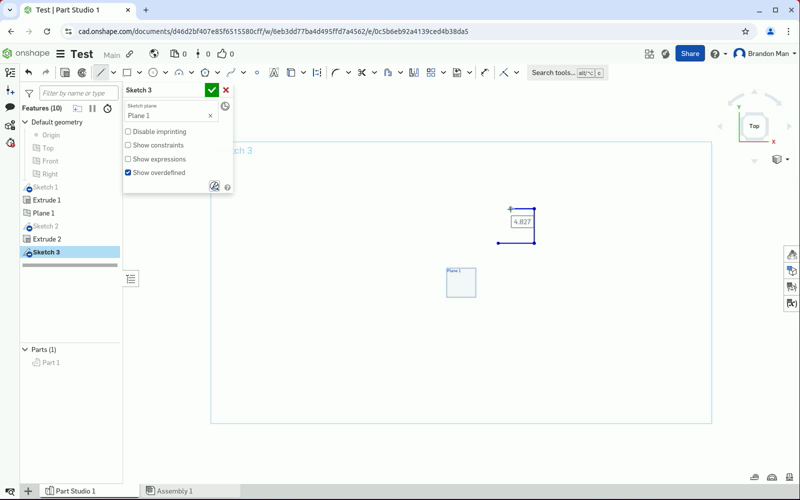
mouse_move(540, 208)
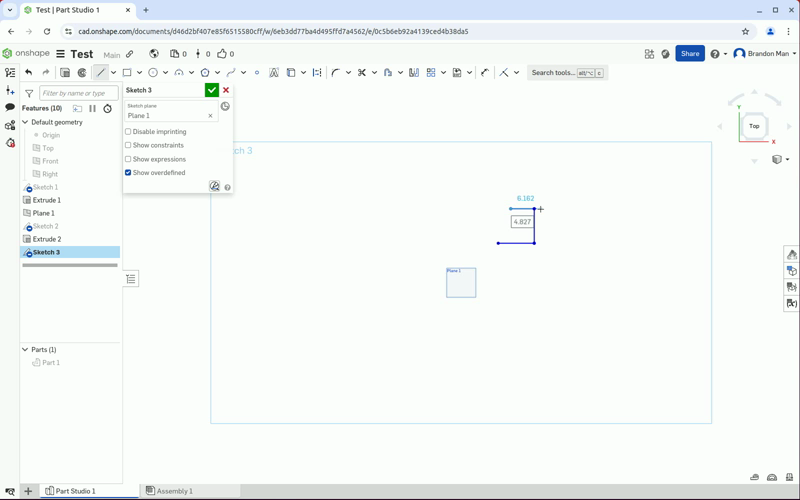
mouse_move(498, 208)
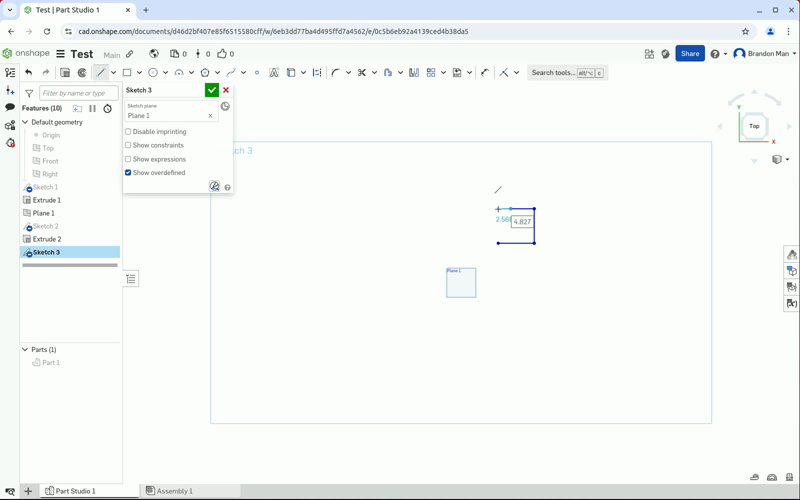
click(498, 208)
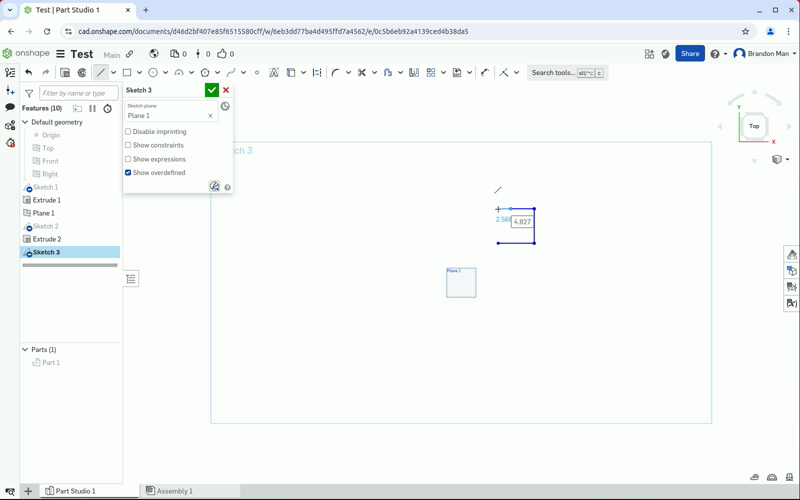
key_up(shift)
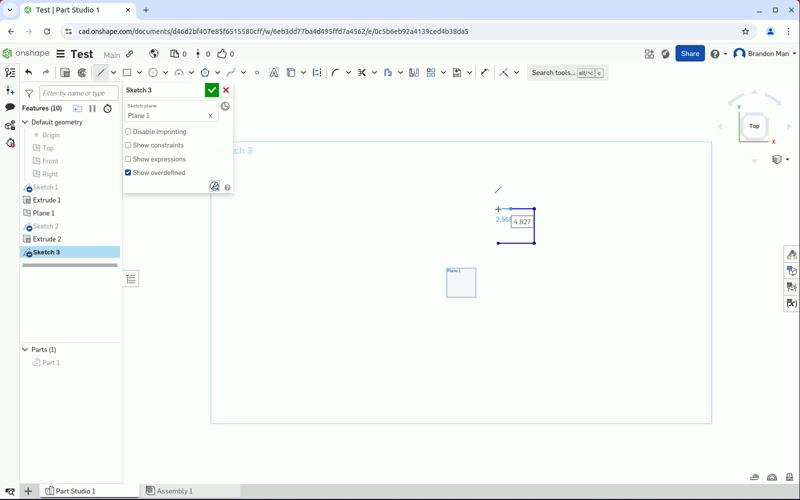
key_down(shift)
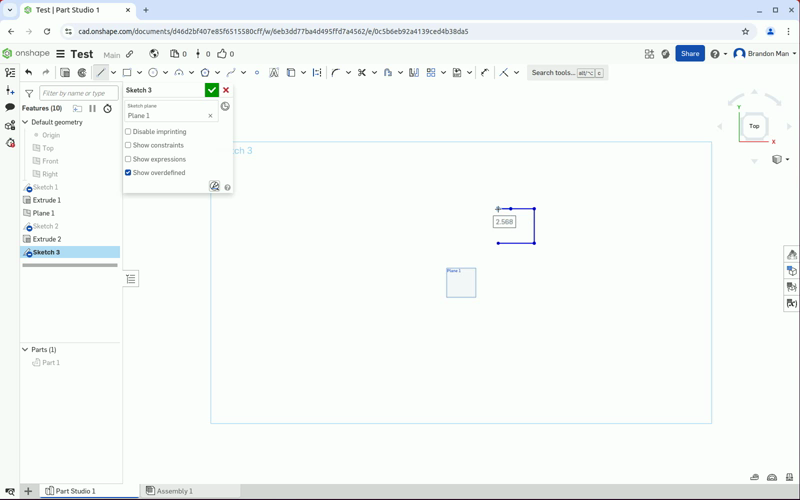
mouse_move(528, 208)
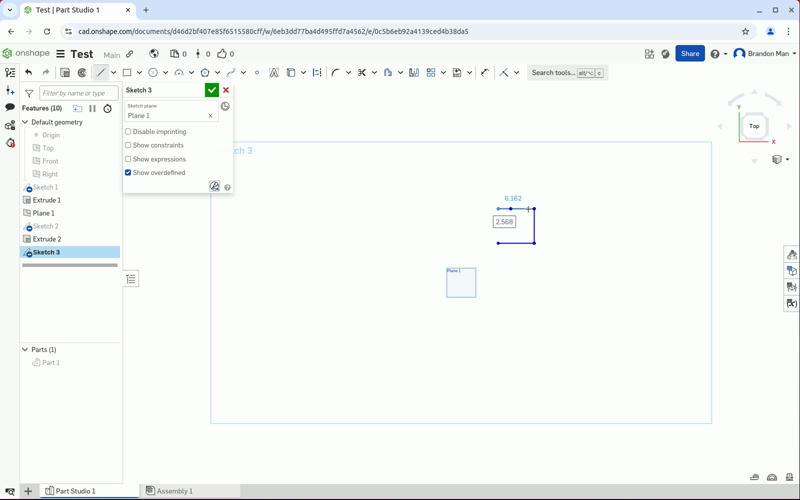
mouse_move(498, 225)
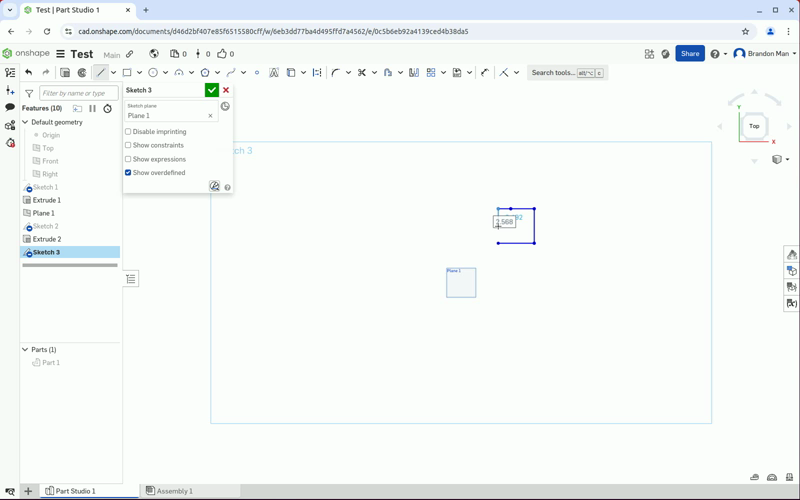
click(498, 225)
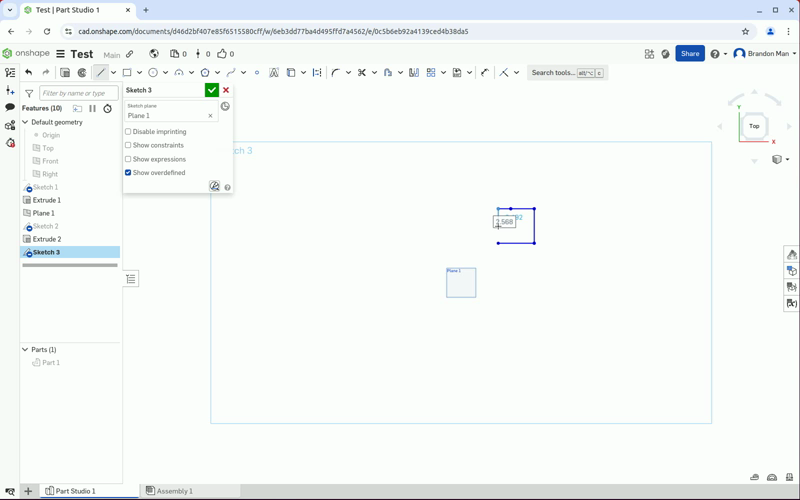
key_up(shift)
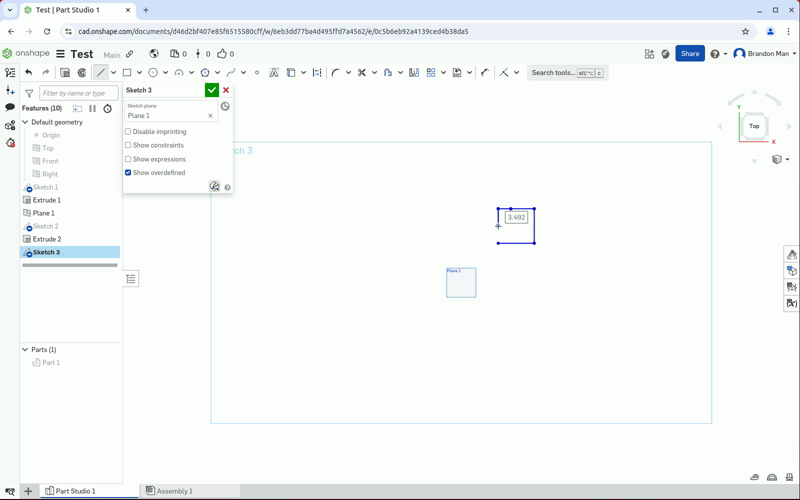
mouse_move(528, 225)
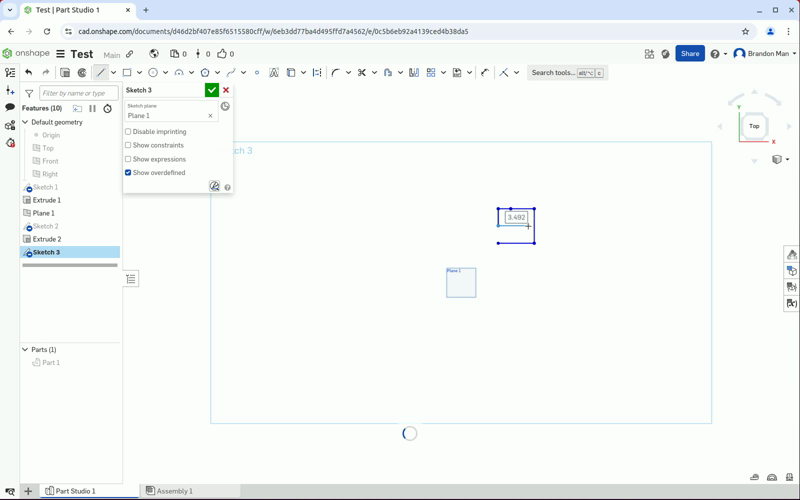
key_down(shift)
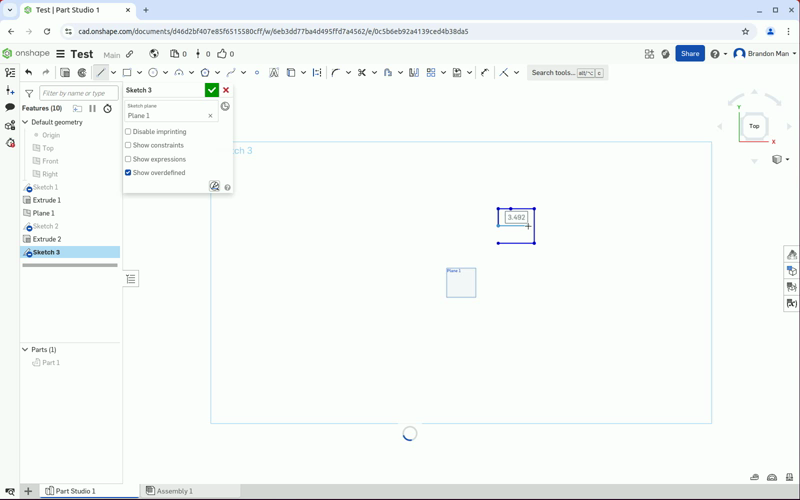
mouse_move(498, 243)
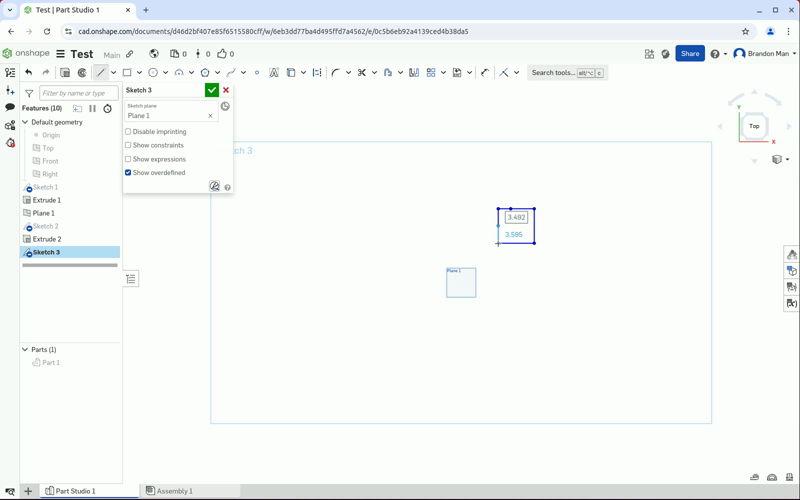
key_up(shift)
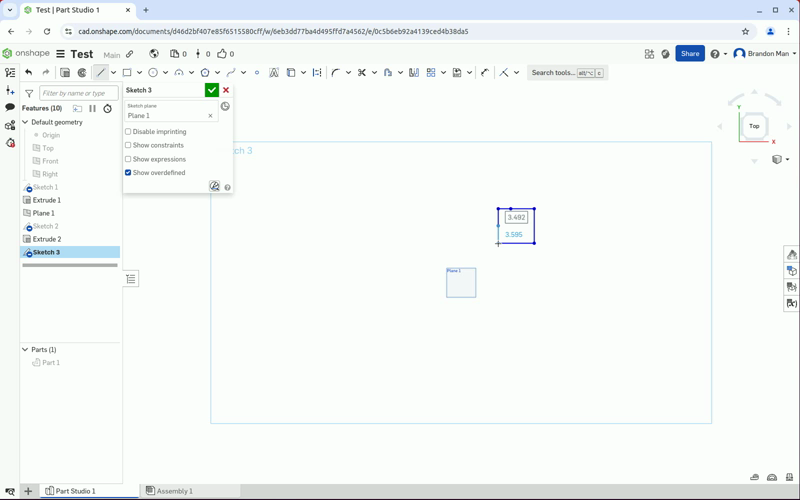
click(498, 243)
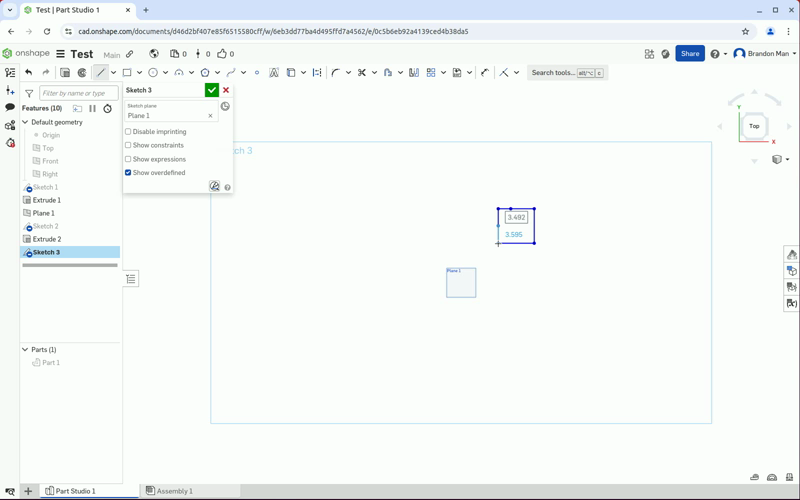
key(esc)
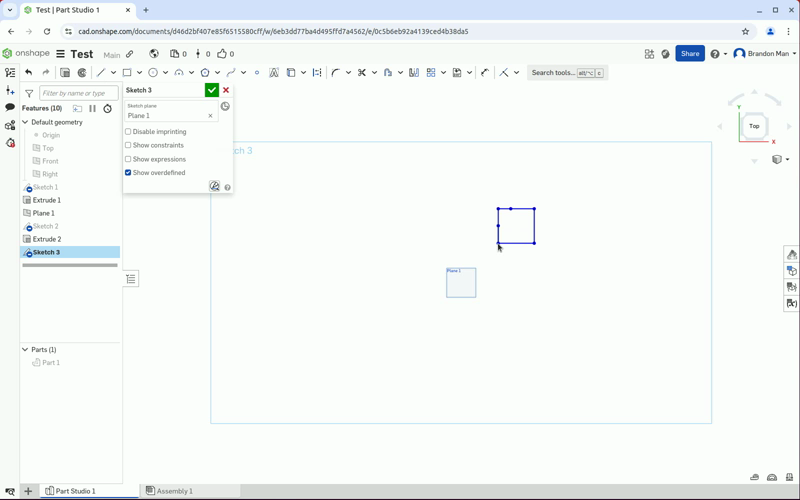
mouse_move(507, 221)
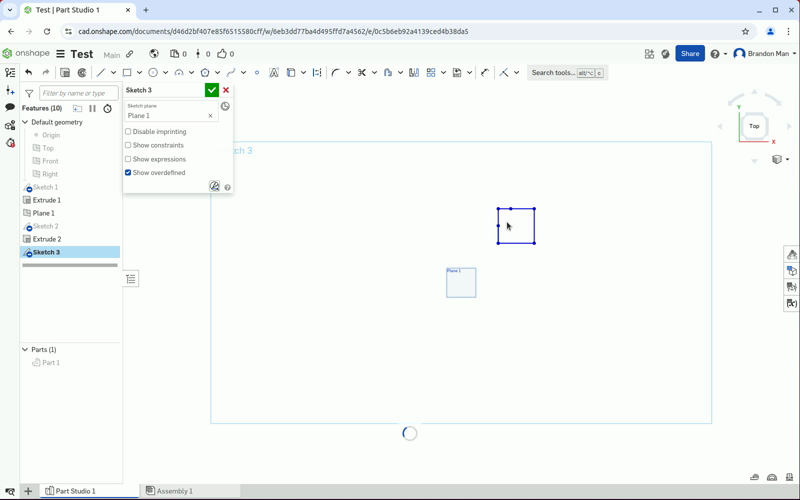
scroll(6)
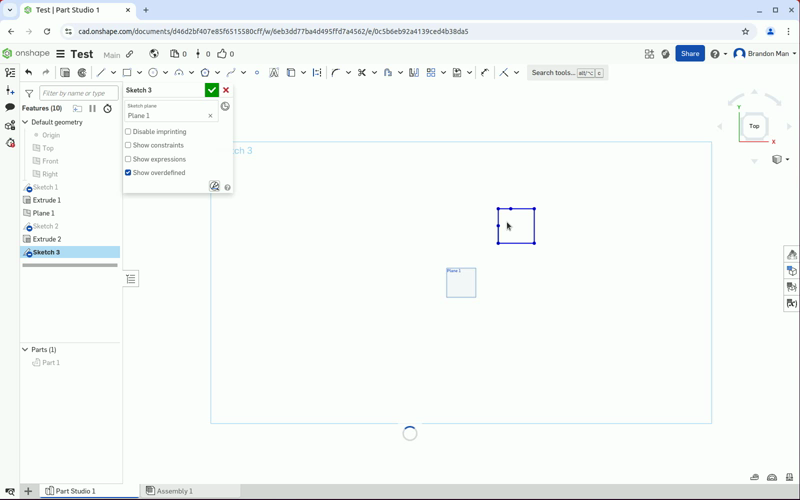
scroll(6)
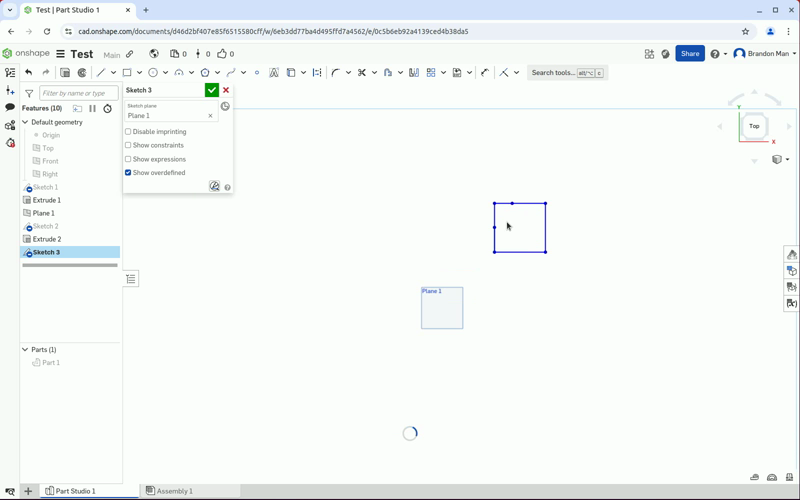
scroll(6)
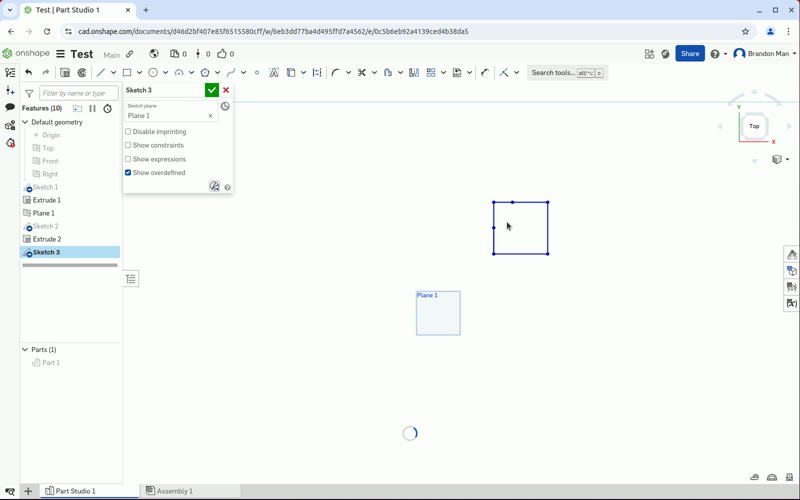
scroll(6)
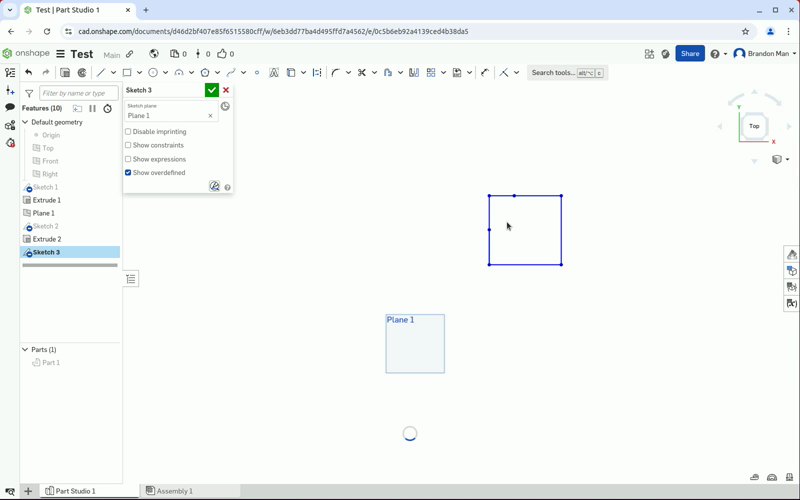
scroll(6)
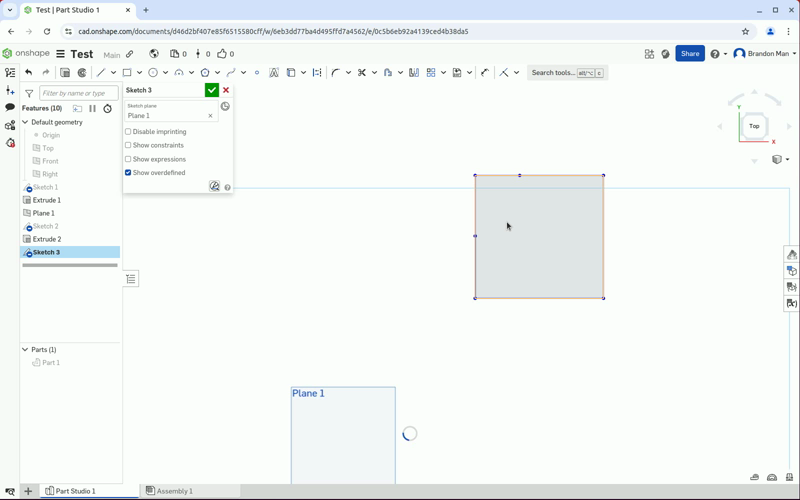
scroll(6)
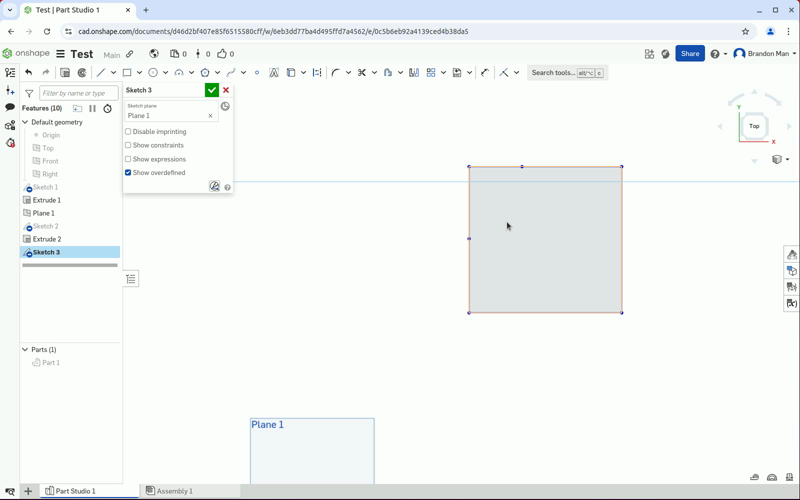
scroll(6)
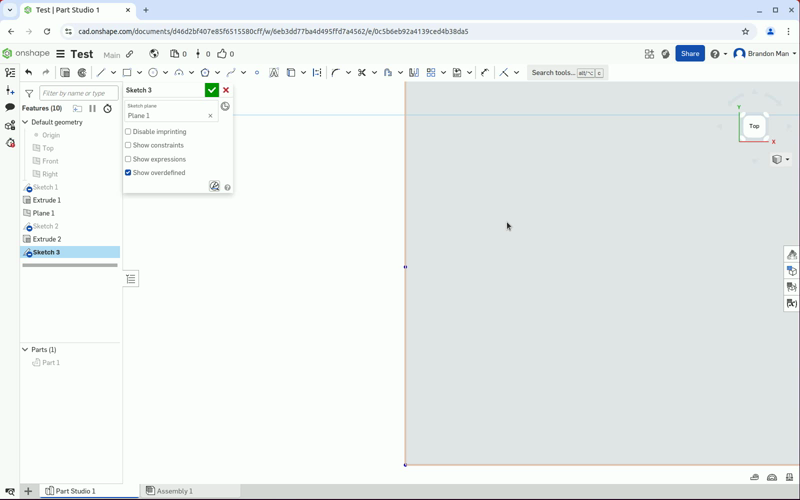
click(507, 221)
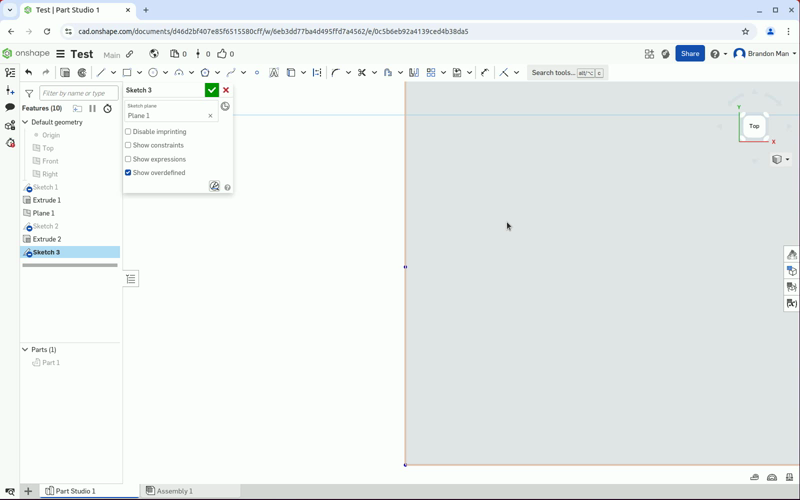
scroll(-6)
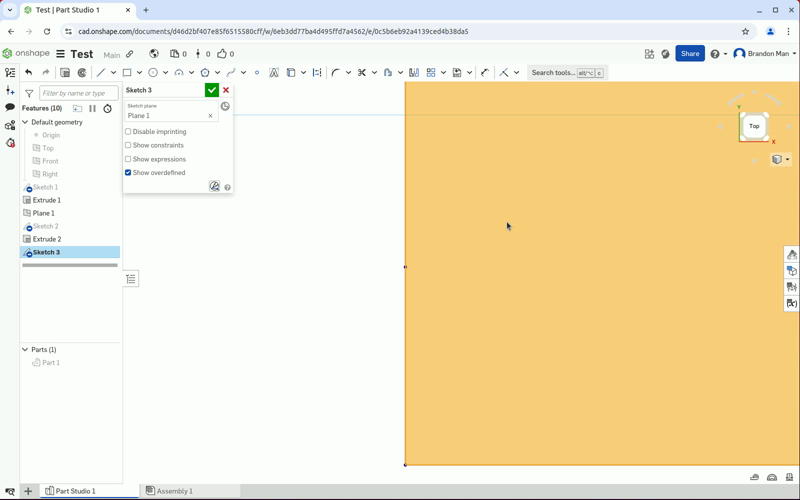
scroll(-6)
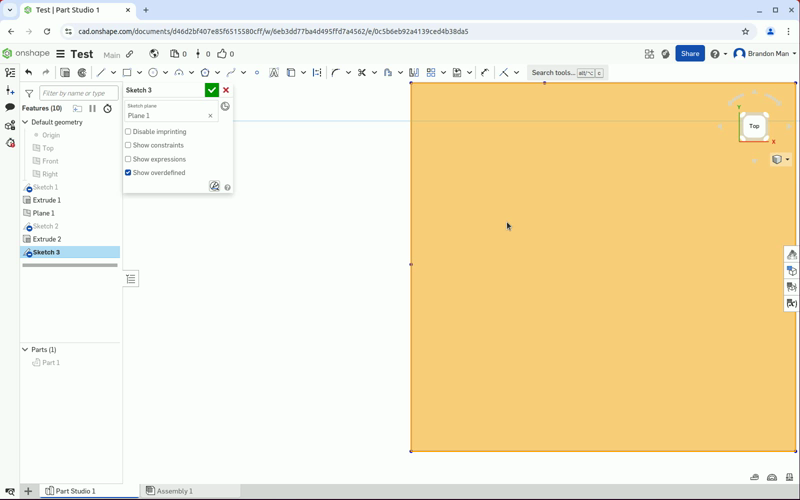
scroll(-6)
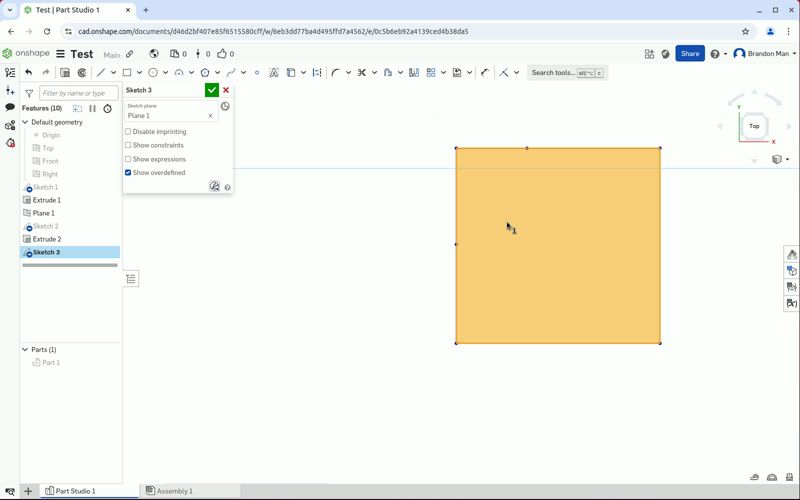
scroll(-6)
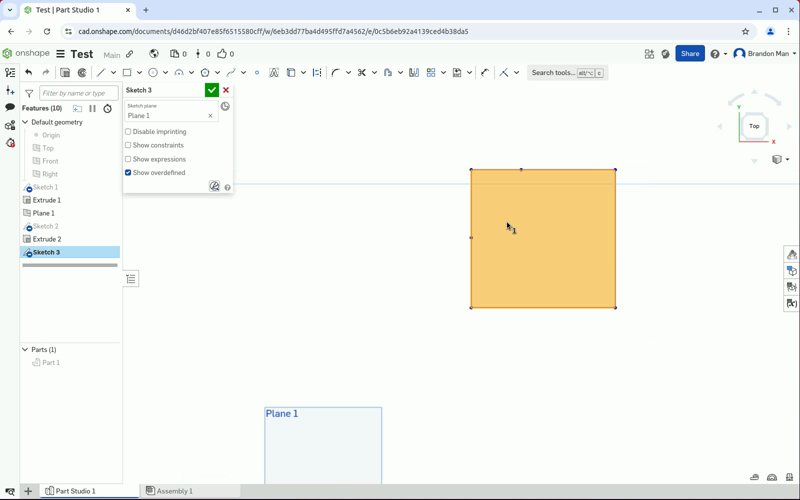
scroll(-6)
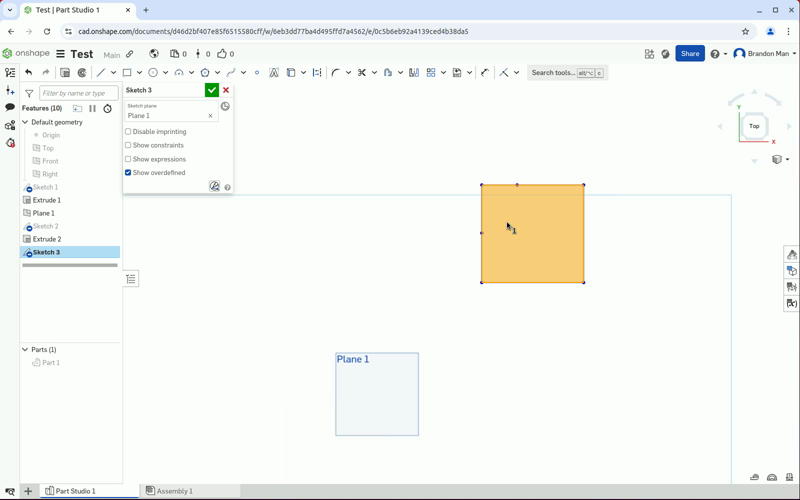
scroll(-6)
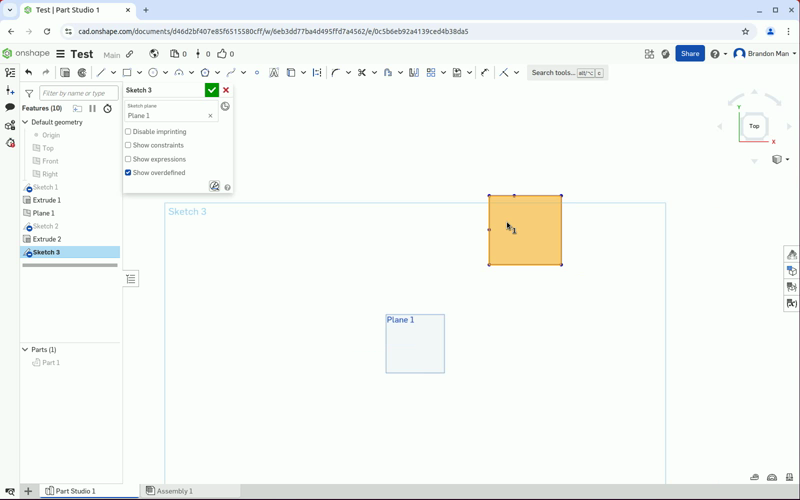
scroll(-6)
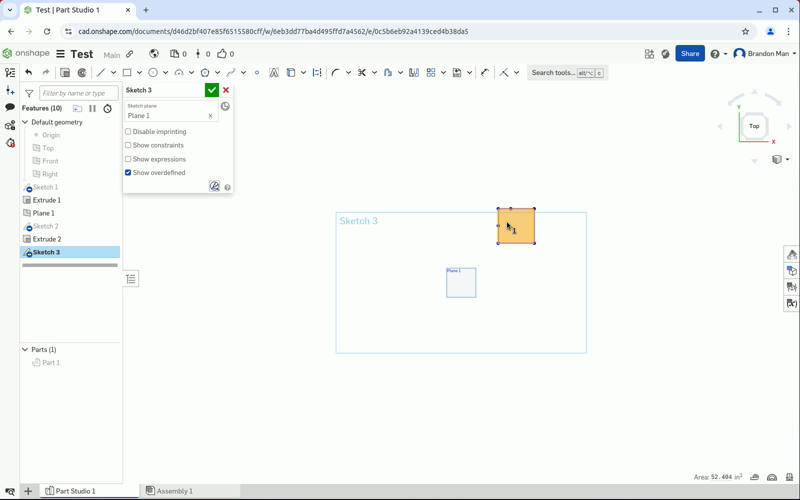
mouse_move(73, 352)
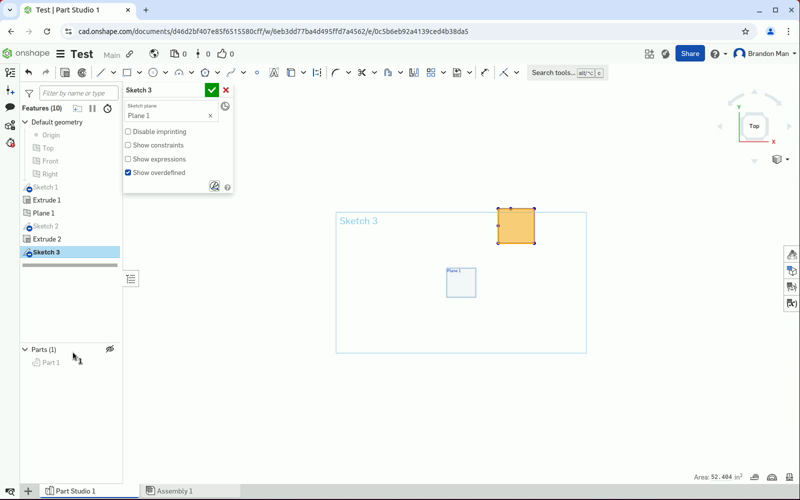
key(shift+y)
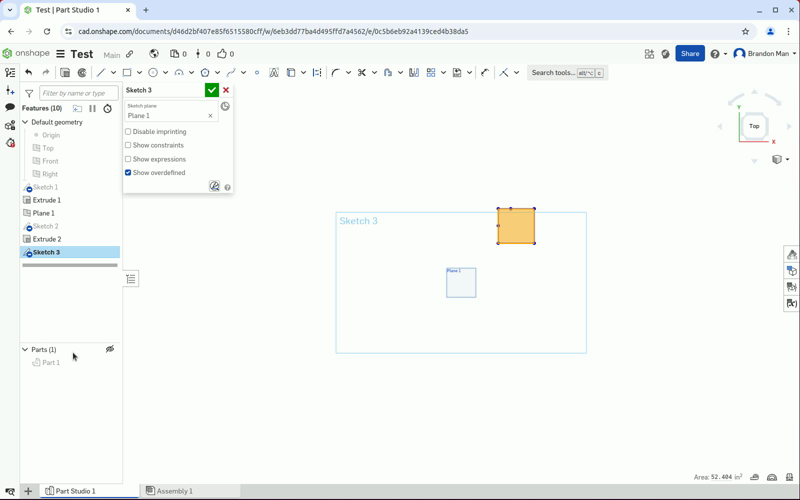
key(shift+e)
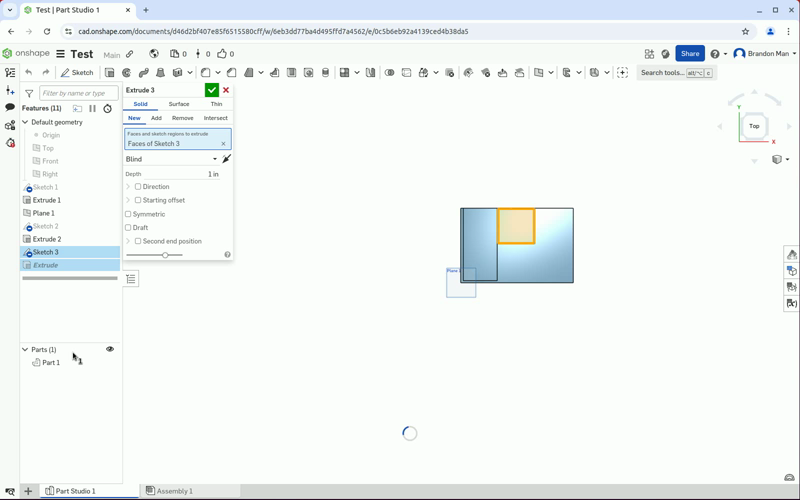
mouse_move(143, 106)
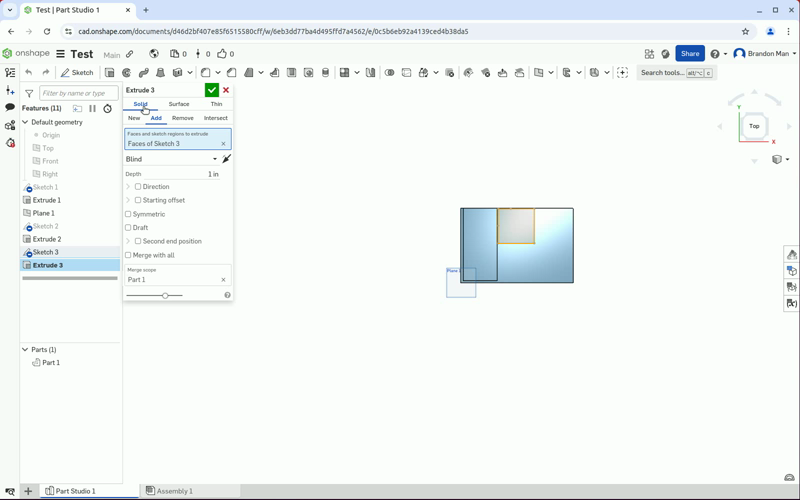
click(143, 106)
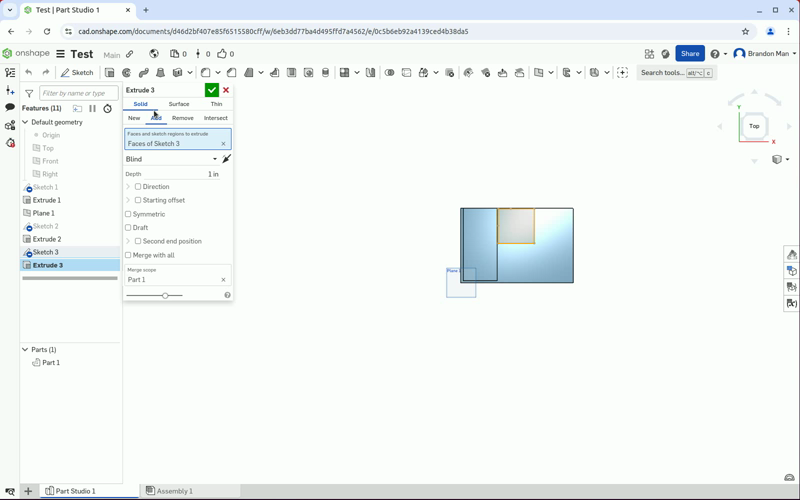
mouse_move(186, 120)
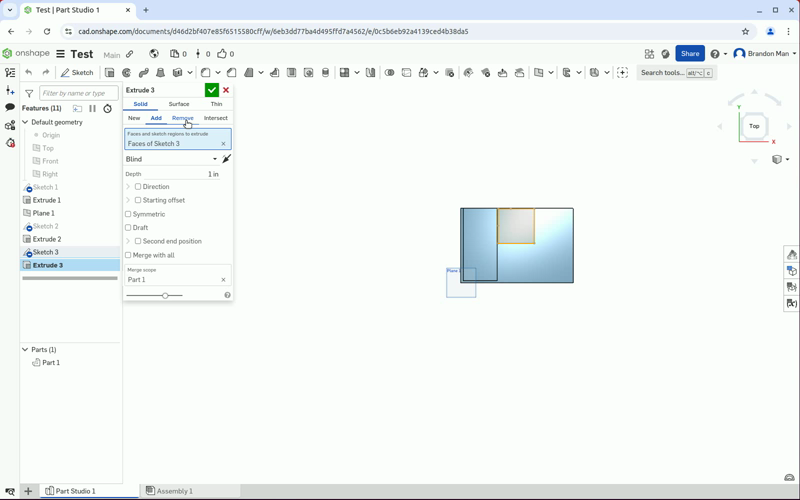
click(186, 120)
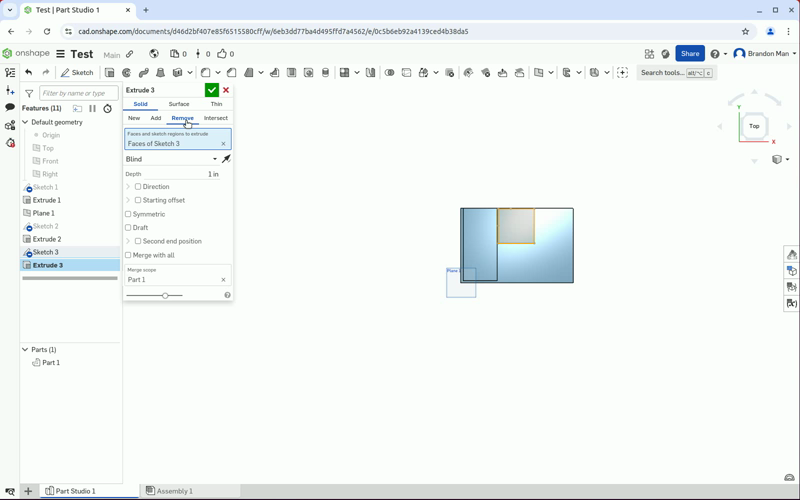
key(tab, 4)
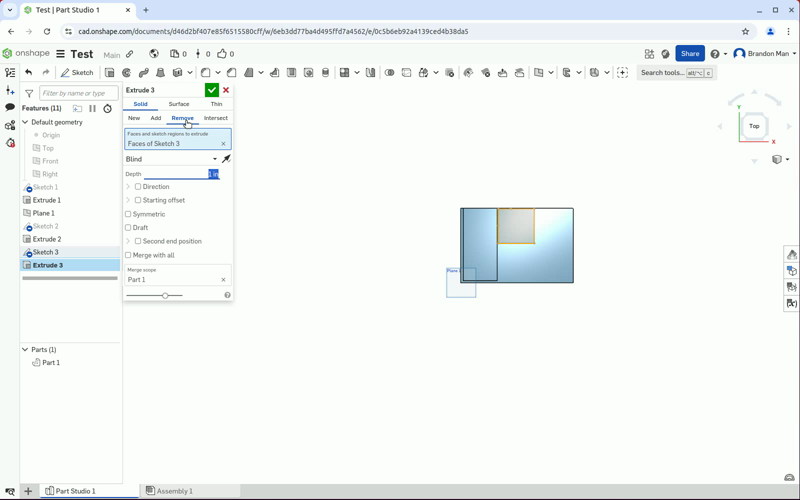
text(3.37)
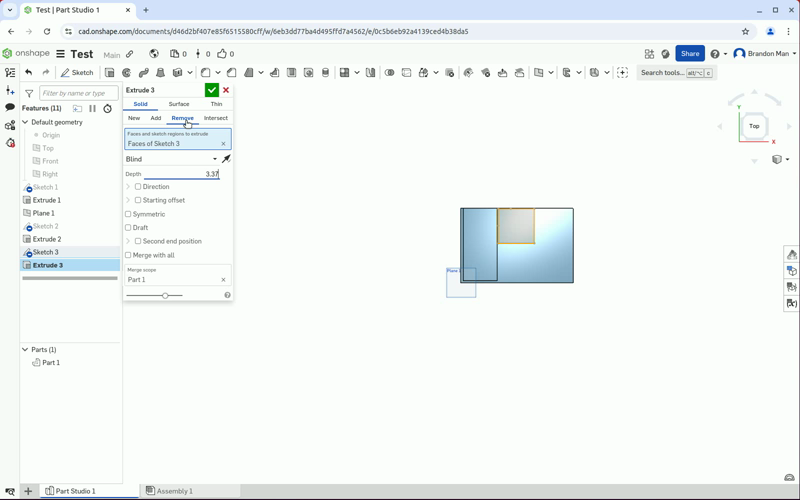
key(tab, 6)
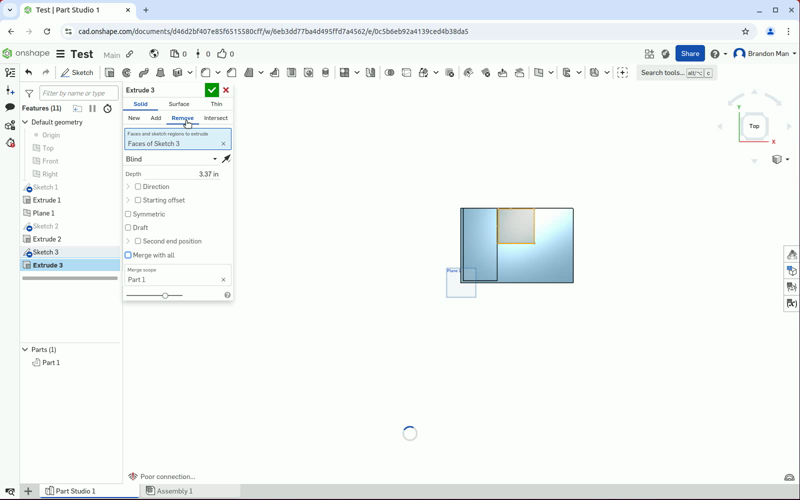
key(space)
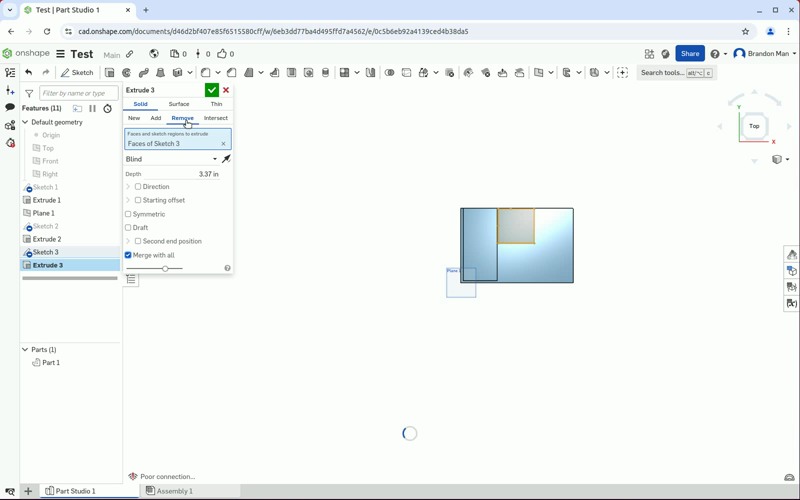
key(enter)
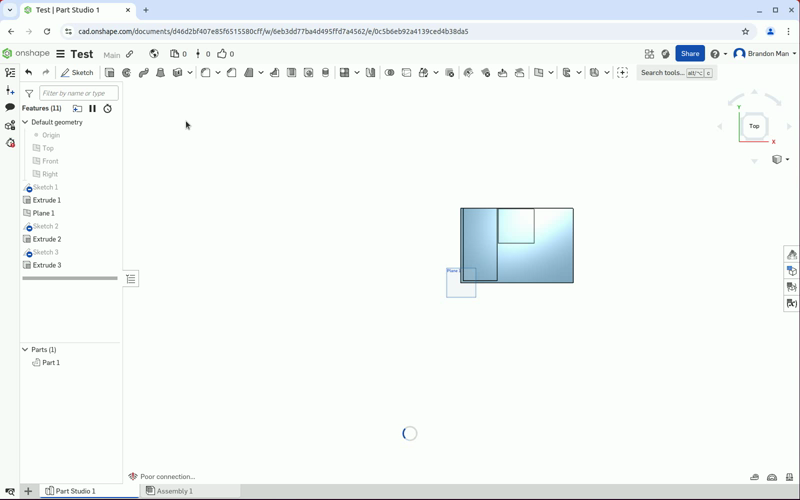
key(shift+h)
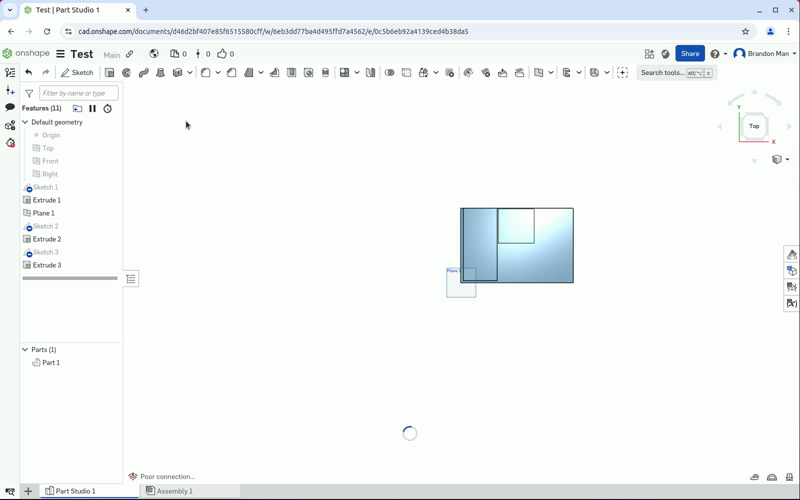
key(shift+h)
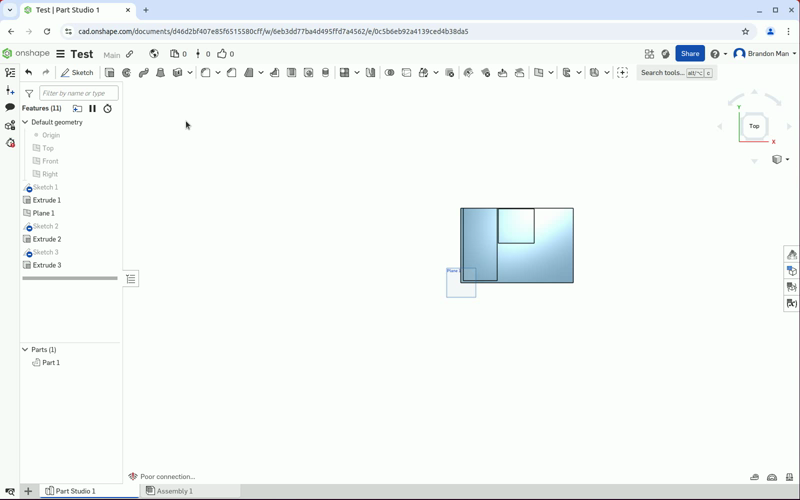
mouse_move(73, 189)
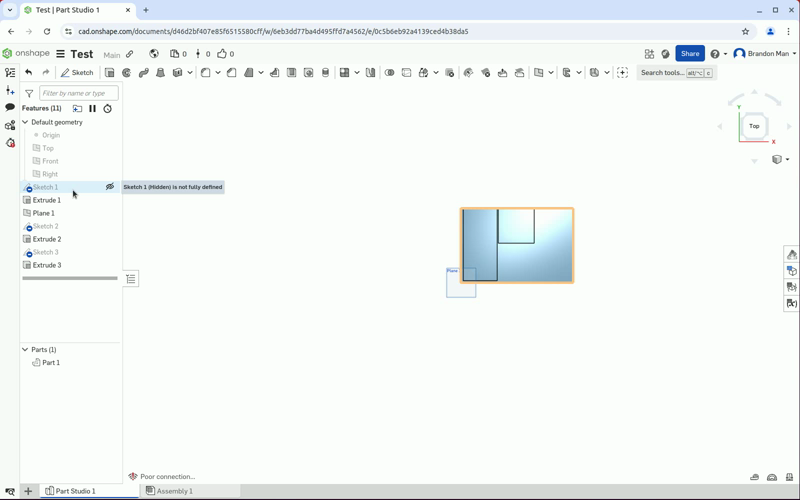
click(73, 189)
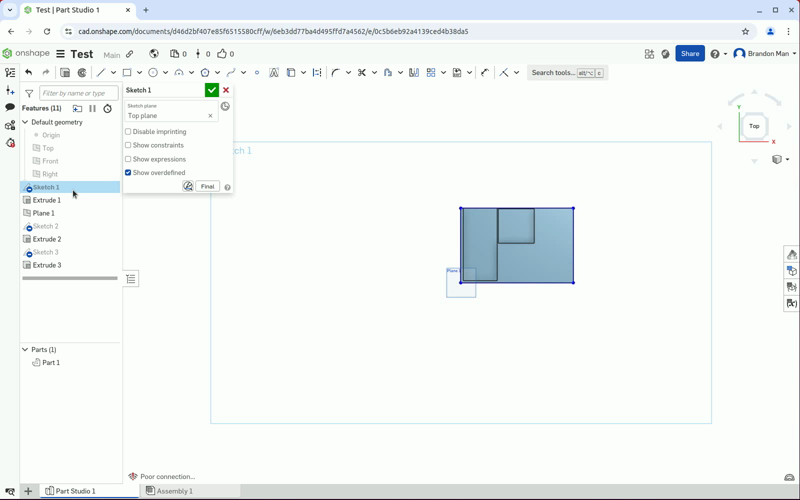
mouse_move(229, 92)
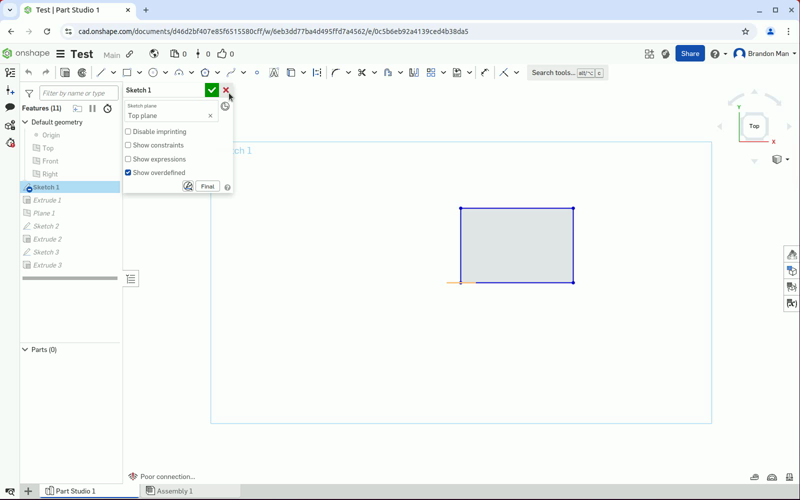
click(229, 92)
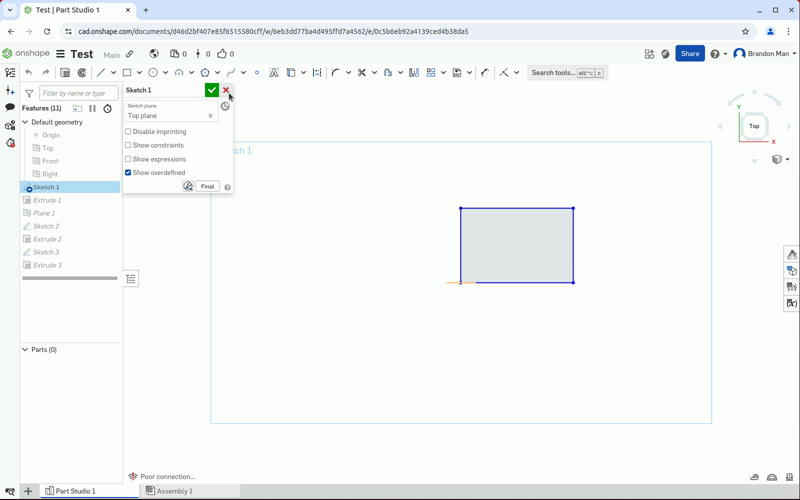
key(shift+s)
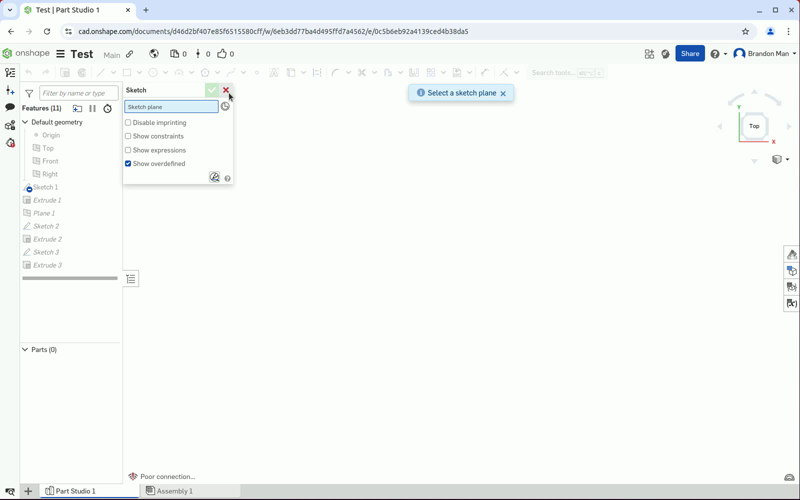
mouse_move(73, 215)
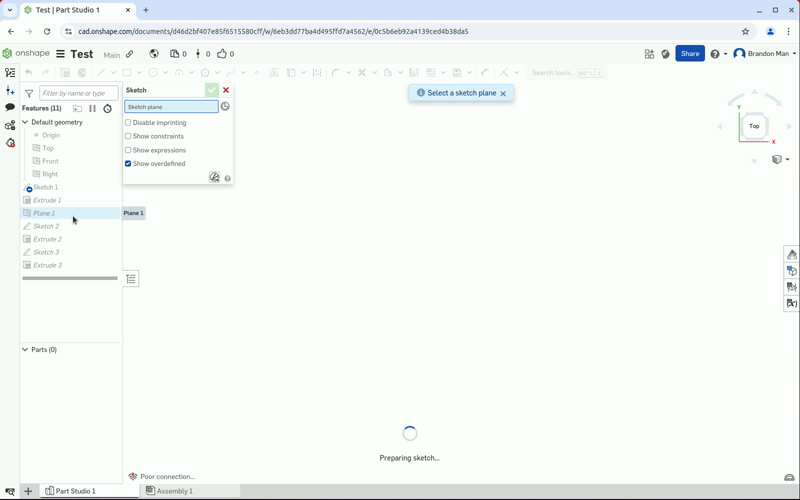
click(73, 215)
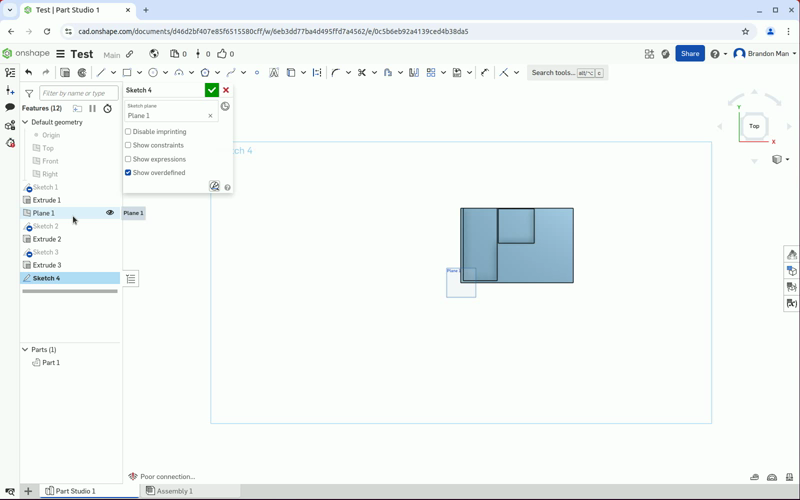
mouse_move(73, 352)
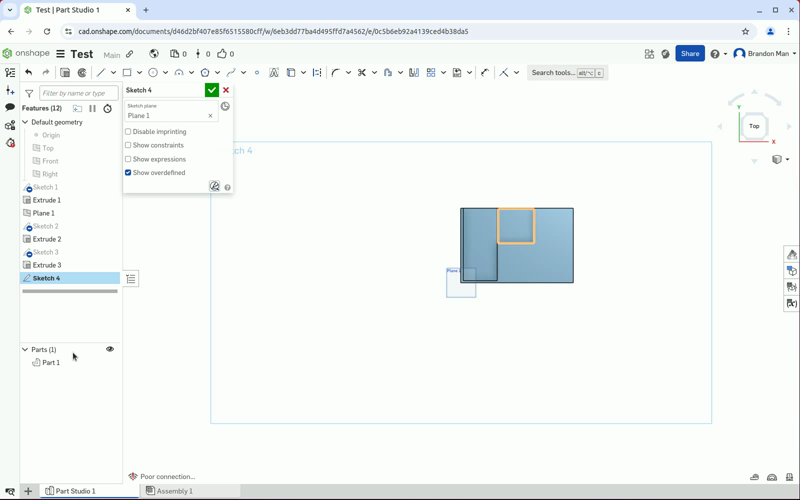
key(y)
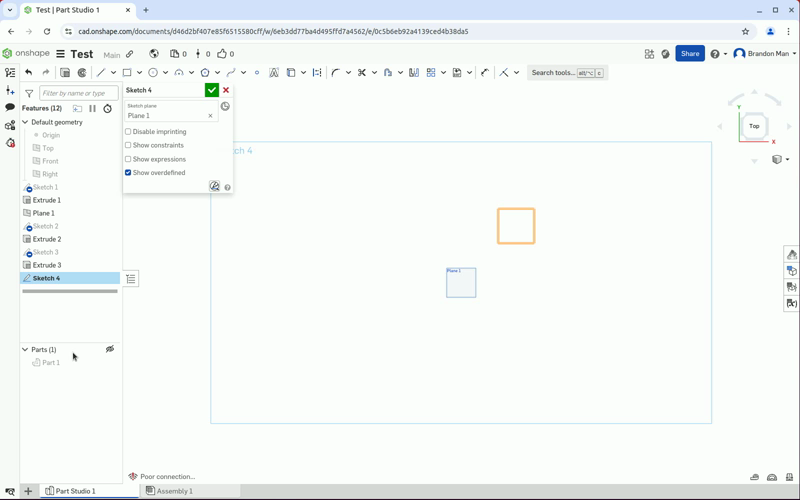
key(l)
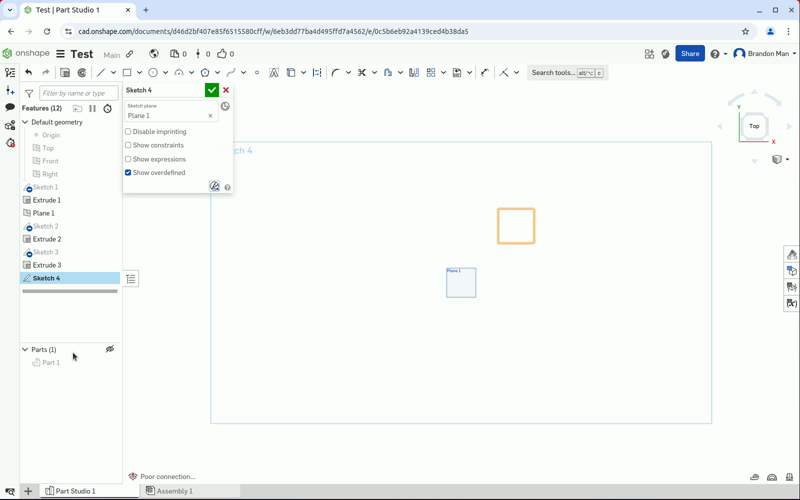
key_down(shift)
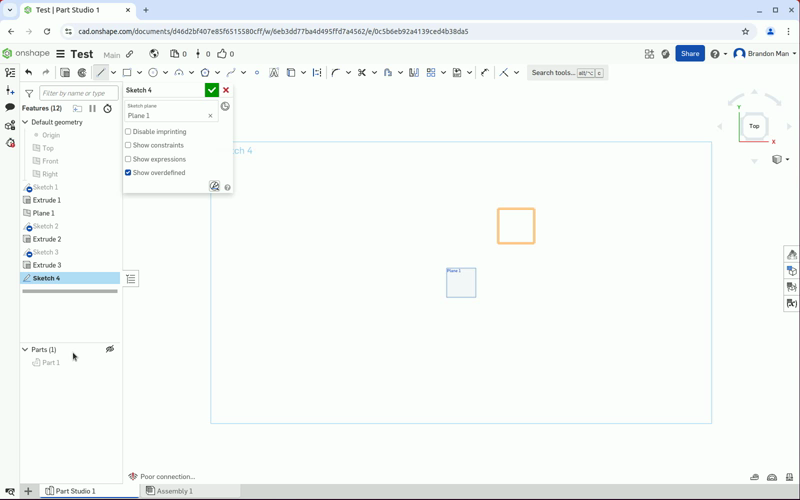
mouse_move(498, 280)
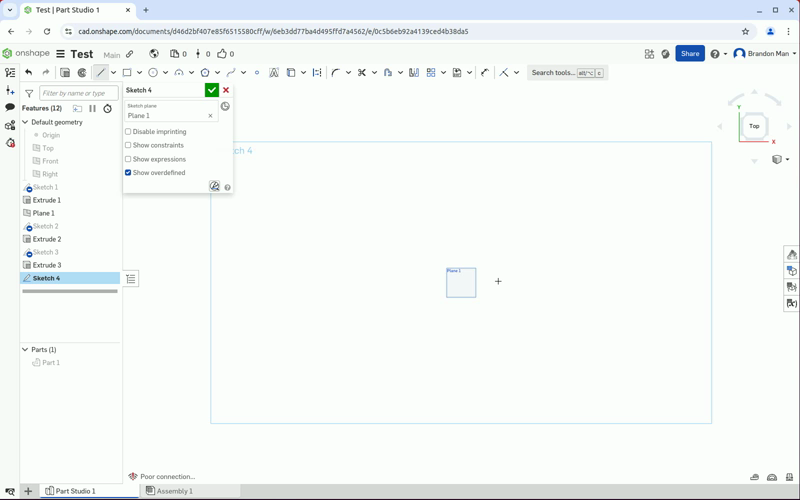
click(498, 280)
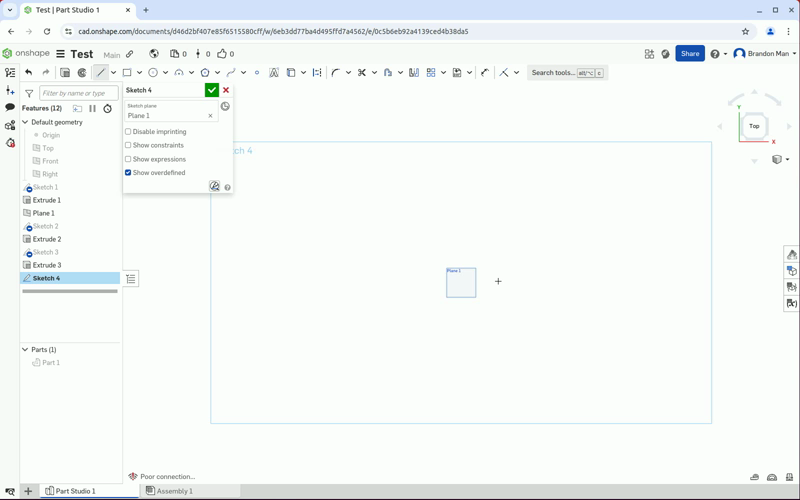
key_up(shift)
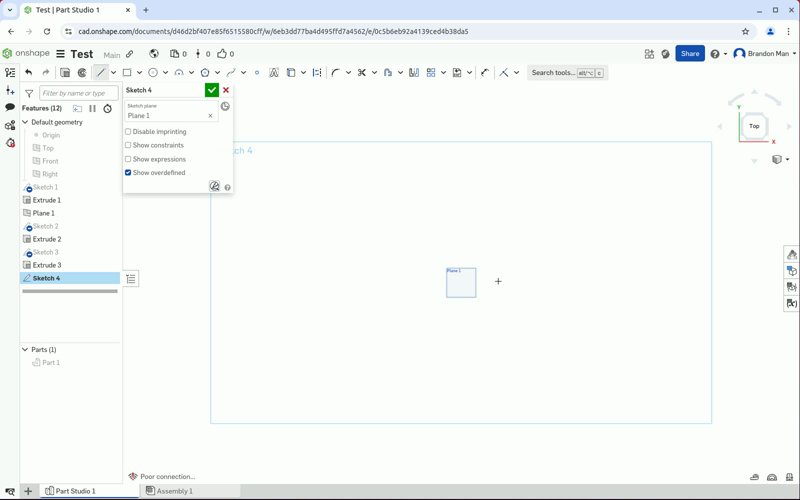
key_down(shift)
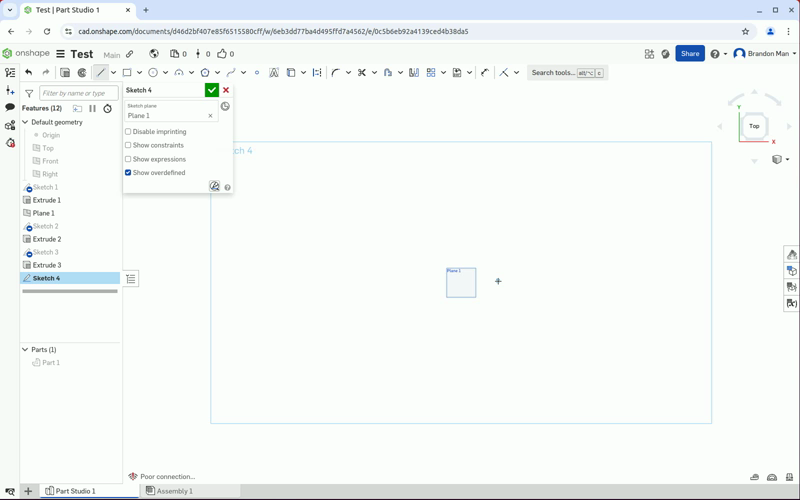
mouse_move(571, 280)
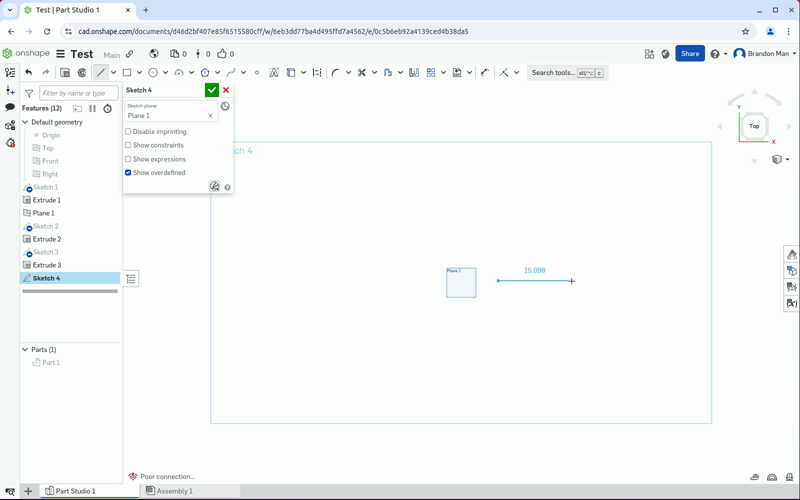
click(571, 280)
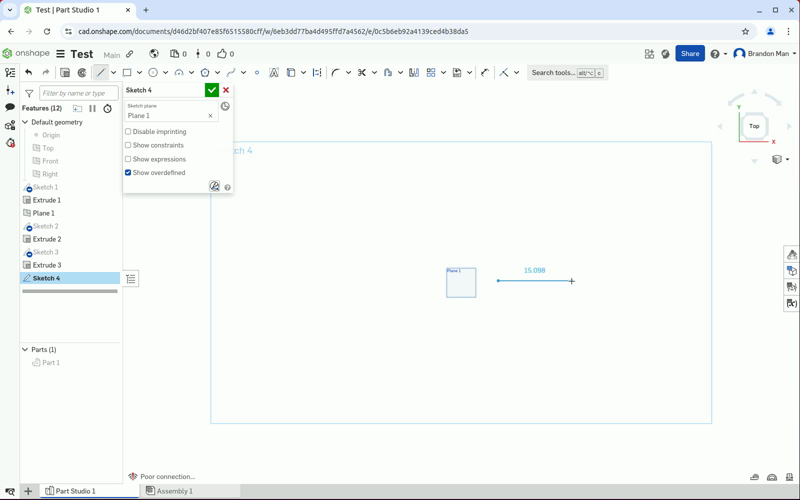
key_up(shift)
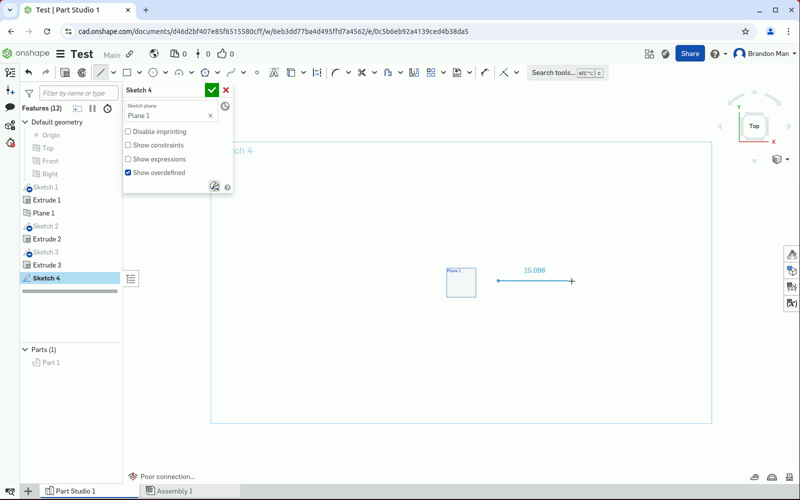
key_down(shift)
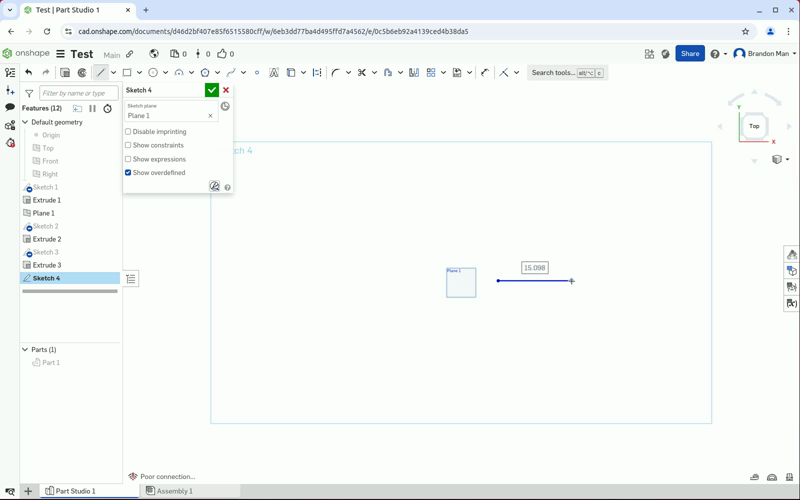
mouse_move(589, 280)
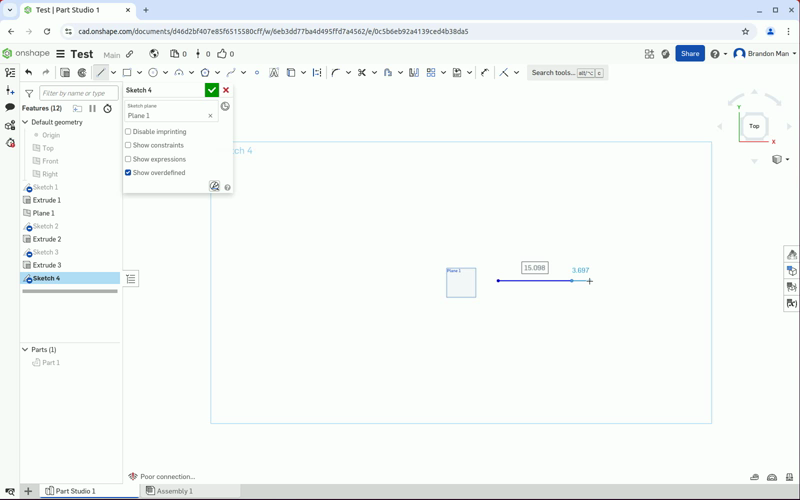
mouse_move(571, 245)
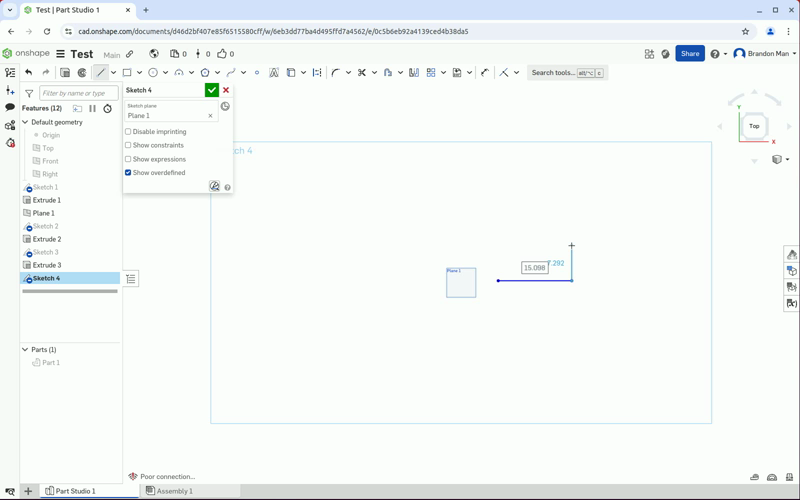
click(571, 245)
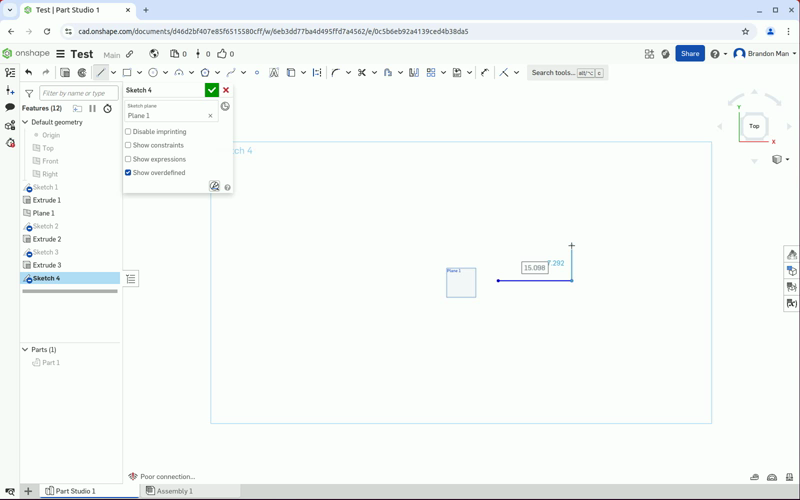
key_up(shift)
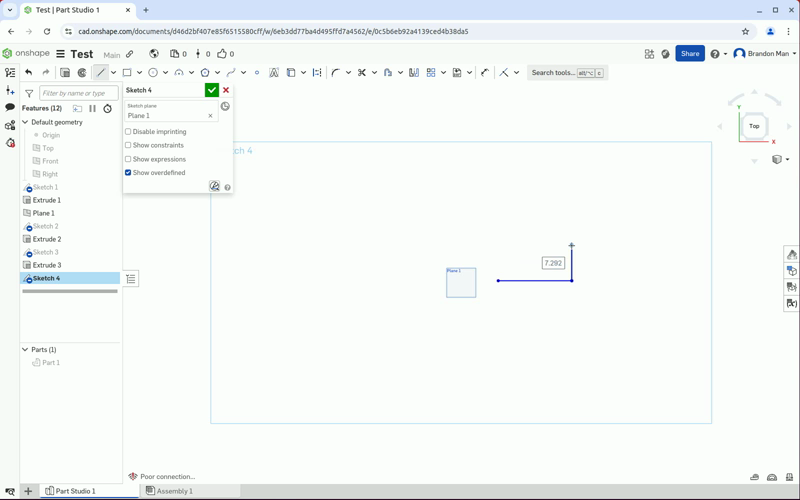
key_down(shift)
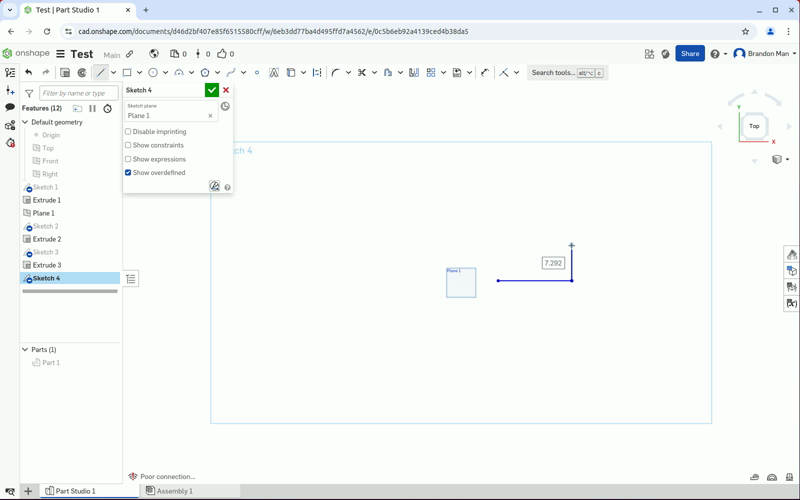
mouse_move(589, 245)
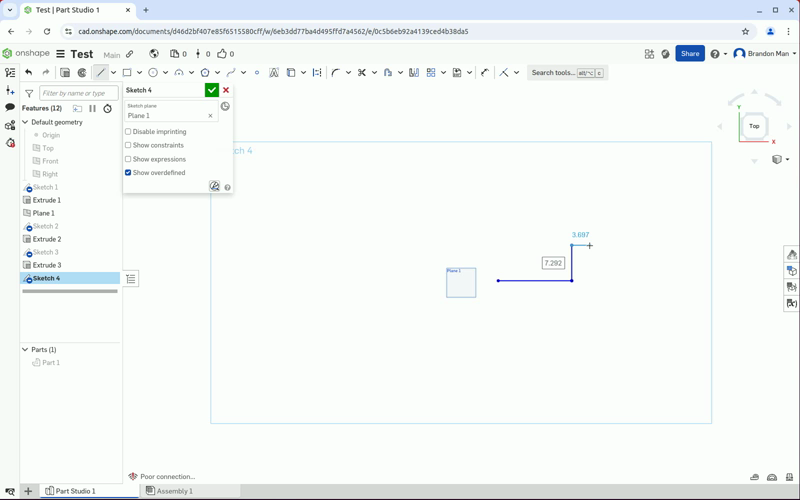
mouse_move(516, 245)
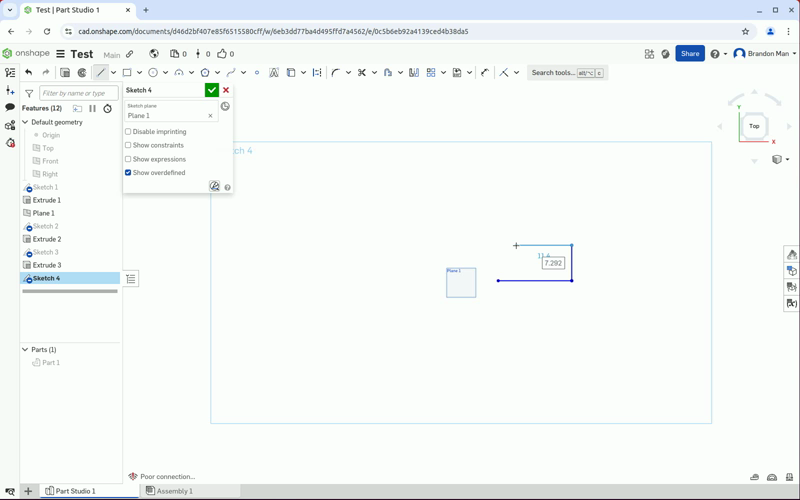
click(516, 245)
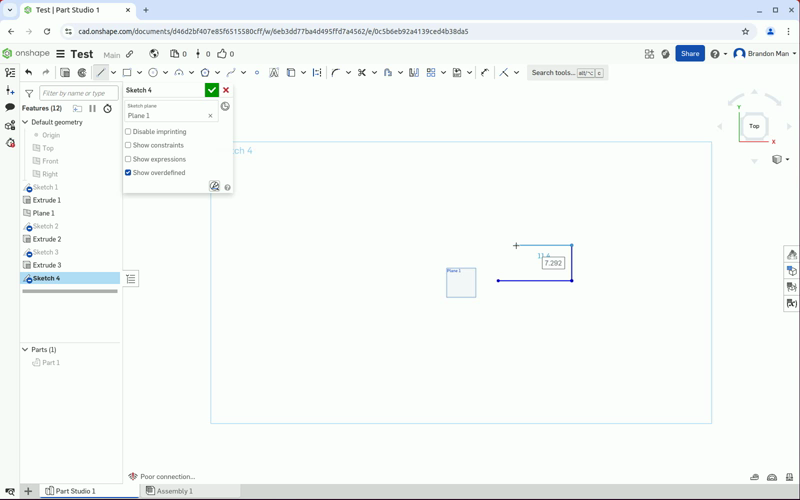
key_up(shift)
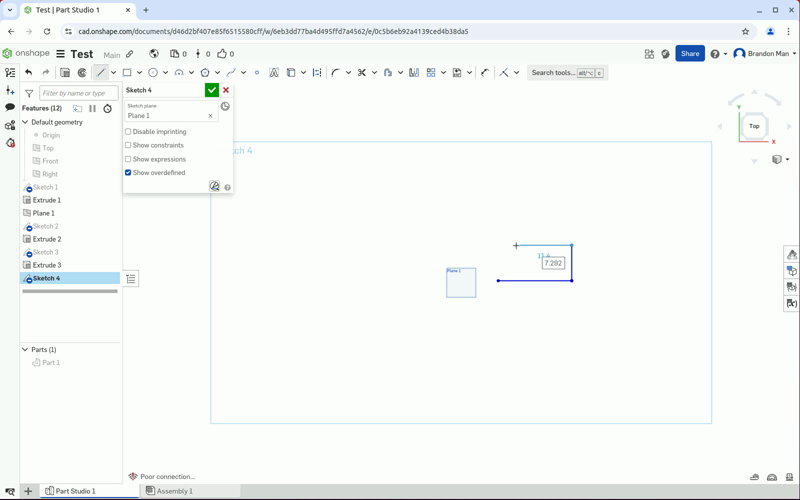
key_down(shift)
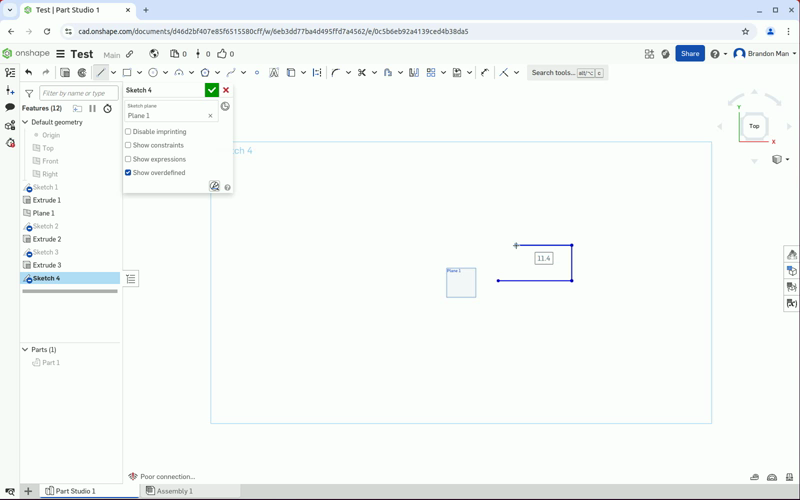
mouse_move(546, 245)
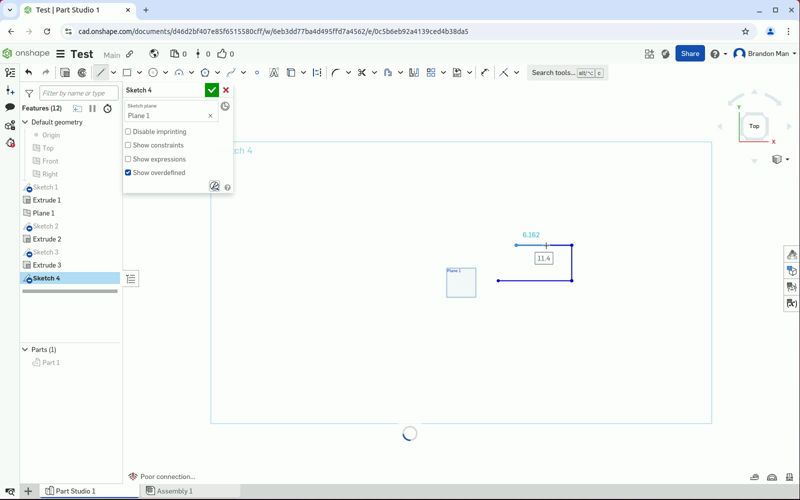
mouse_move(498, 245)
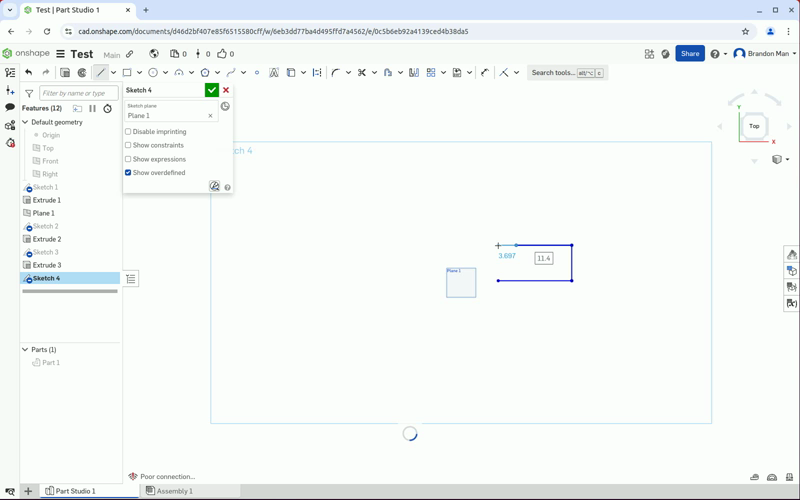
click(498, 245)
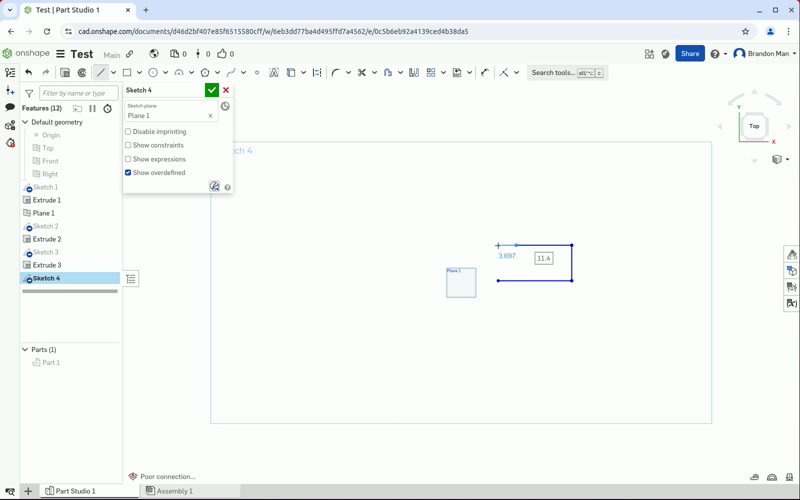
key_up(shift)
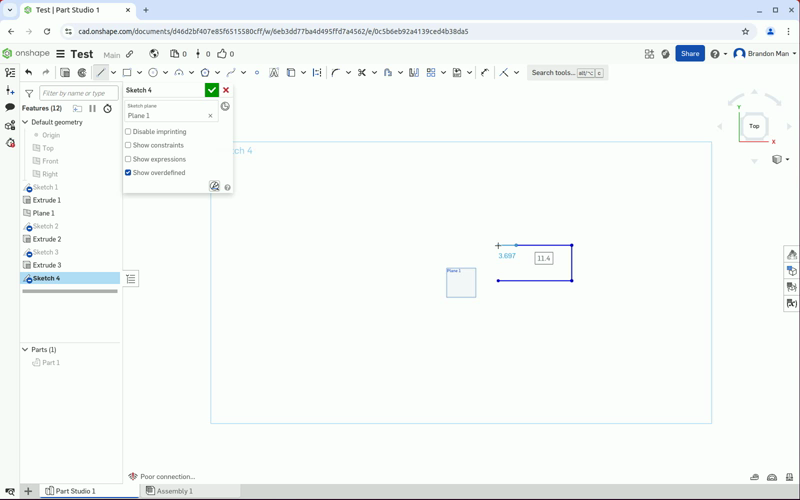
key_down(shift)
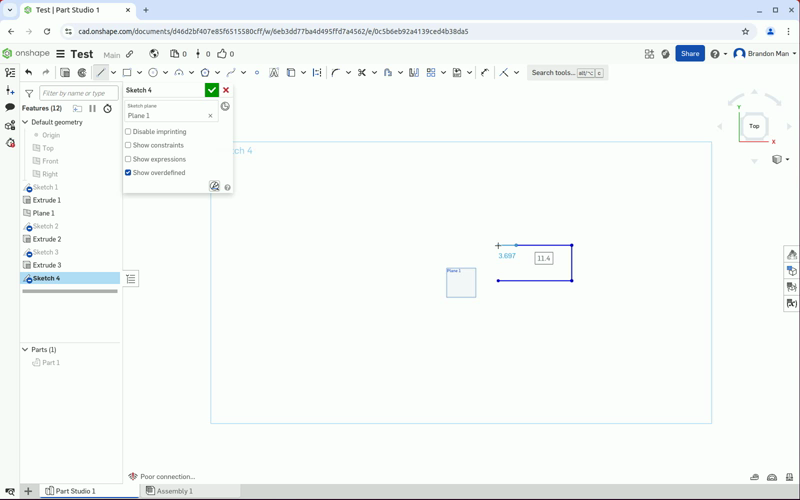
mouse_move(528, 245)
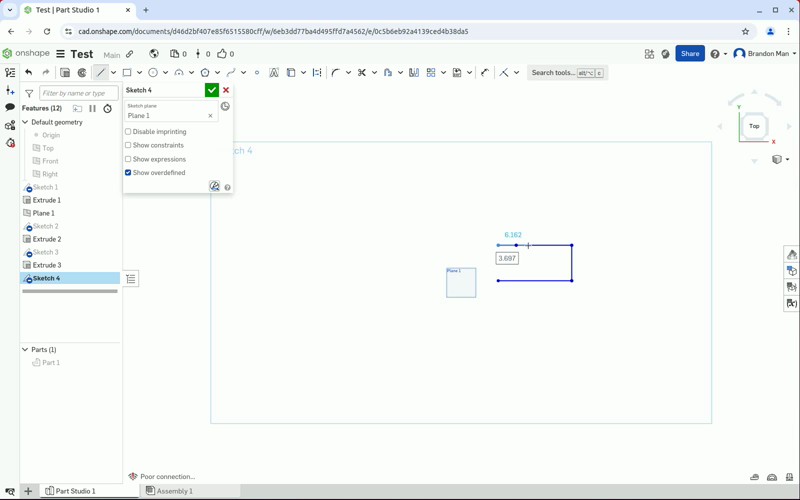
mouse_move(498, 262)
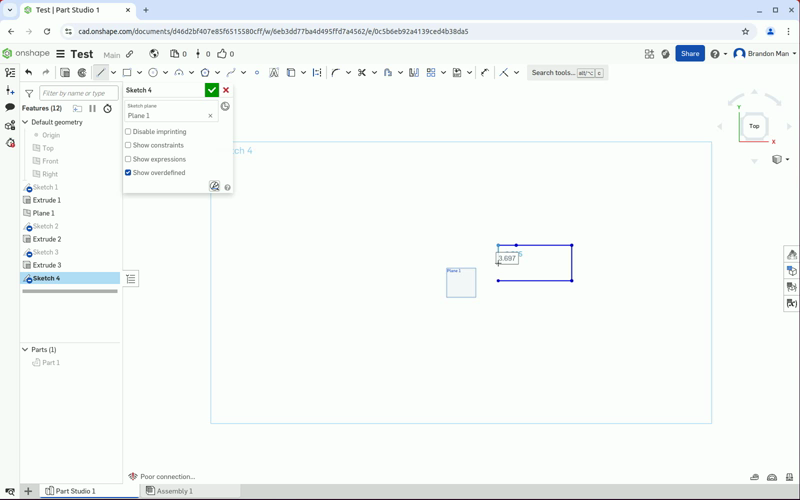
click(498, 262)
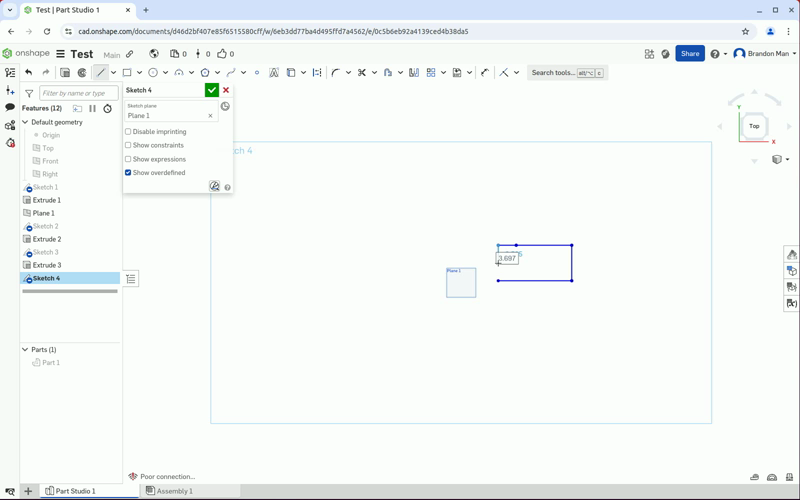
key_up(shift)
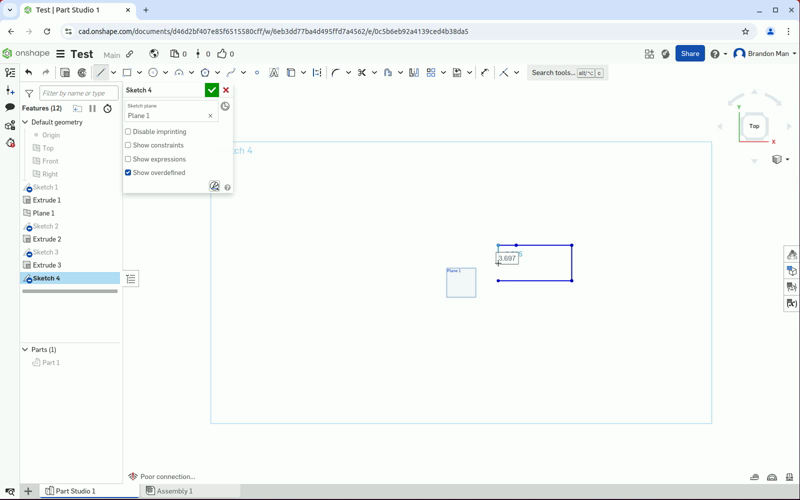
mouse_move(528, 262)
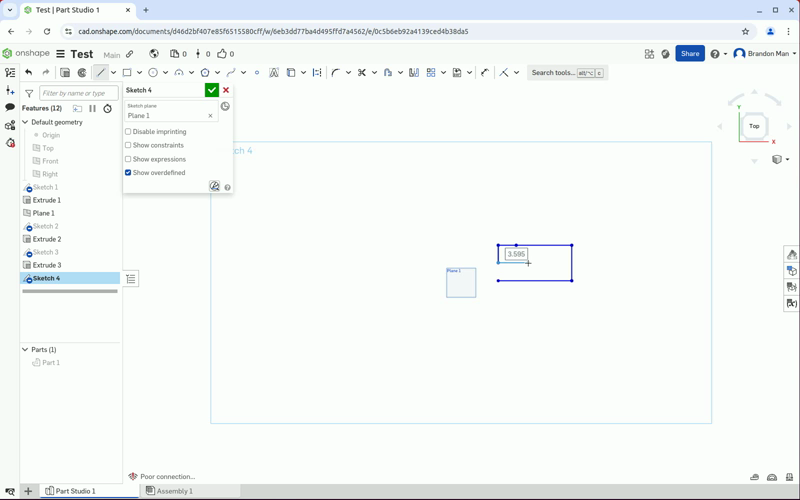
key_down(shift)
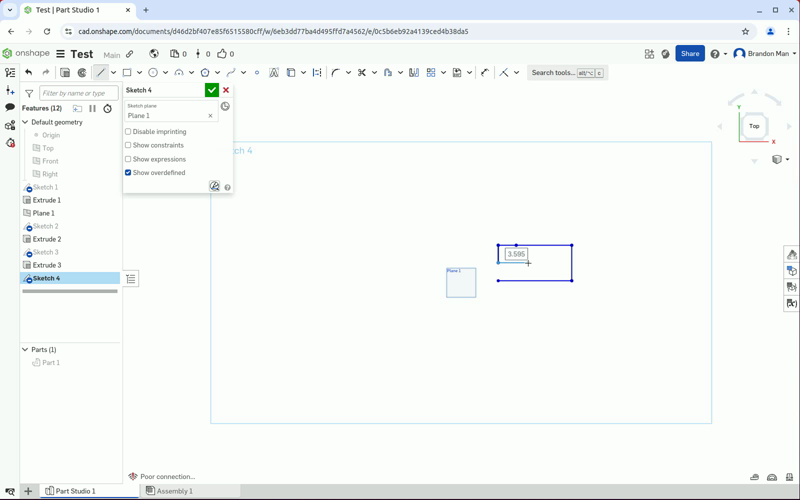
mouse_move(498, 280)
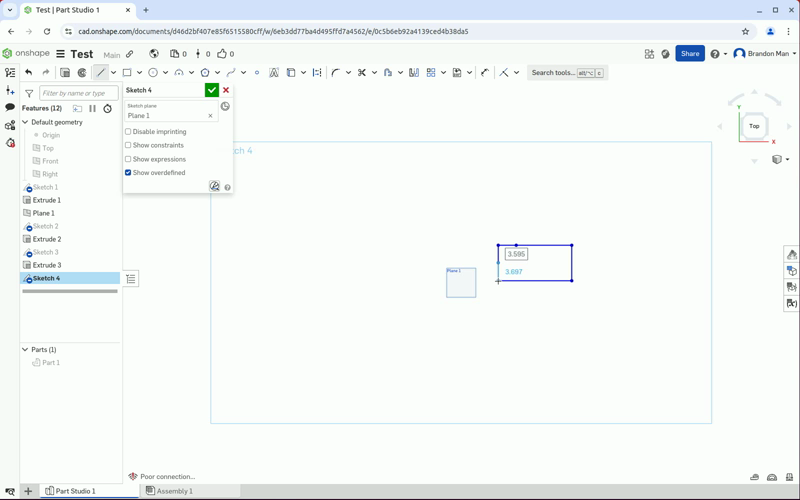
key_up(shift)
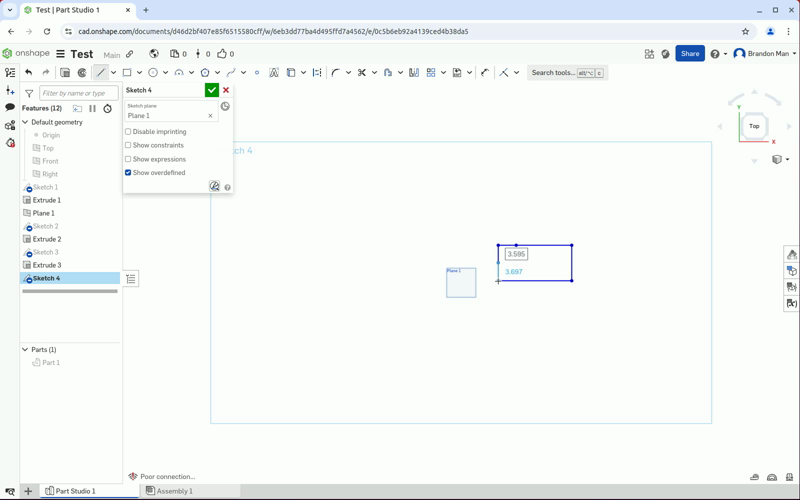
click(498, 280)
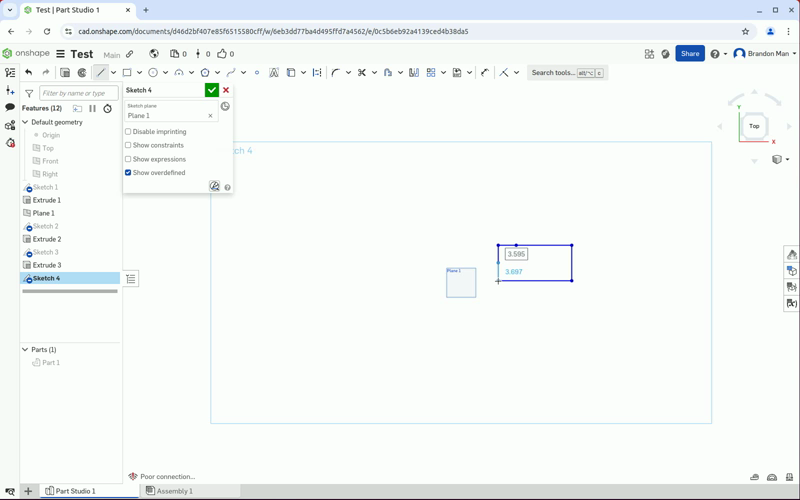
key(esc)
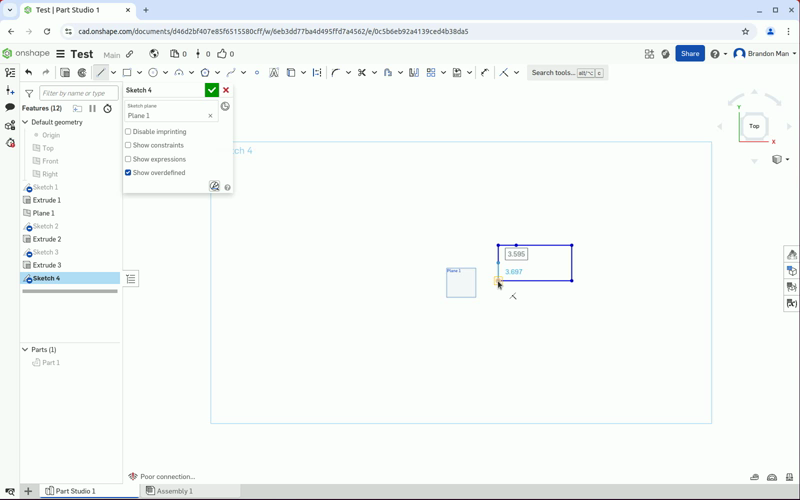
mouse_move(530, 253)
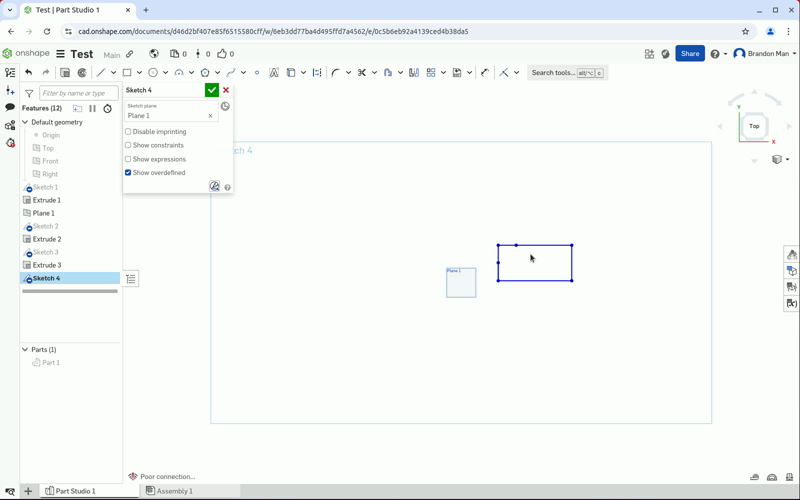
click(530, 253)
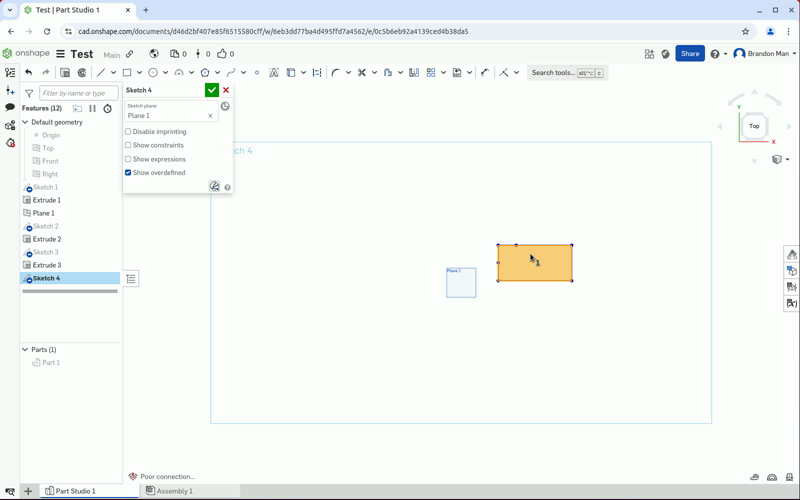
mouse_move(73, 352)
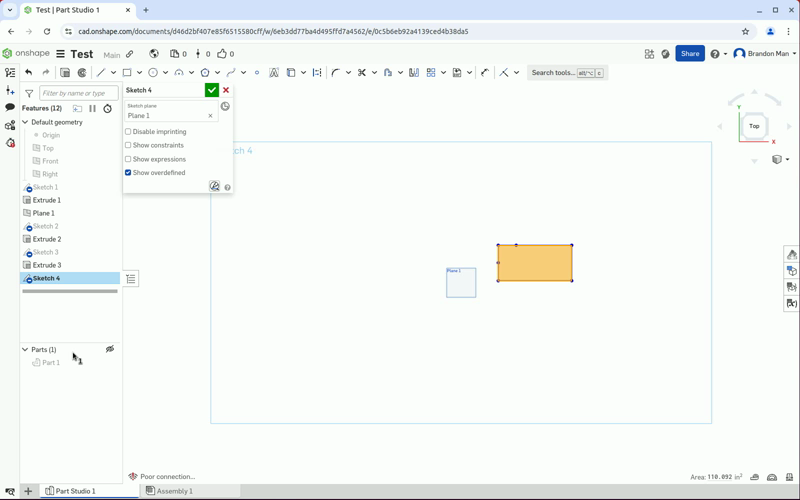
key(shift+y)
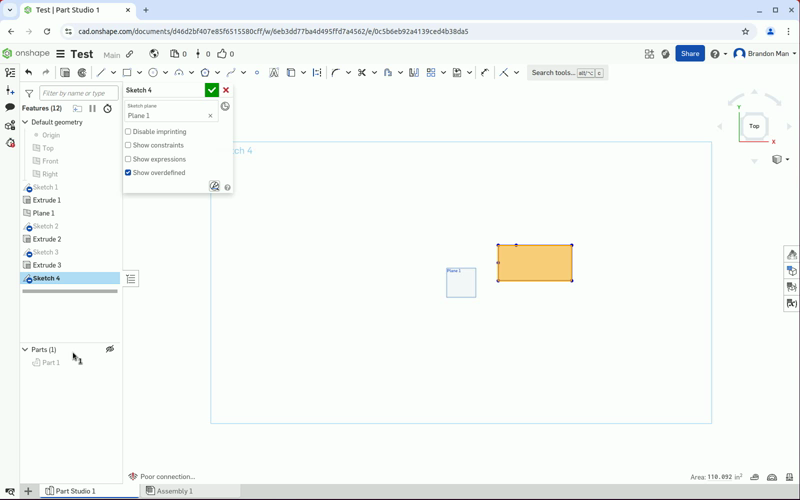
key(shift+e)
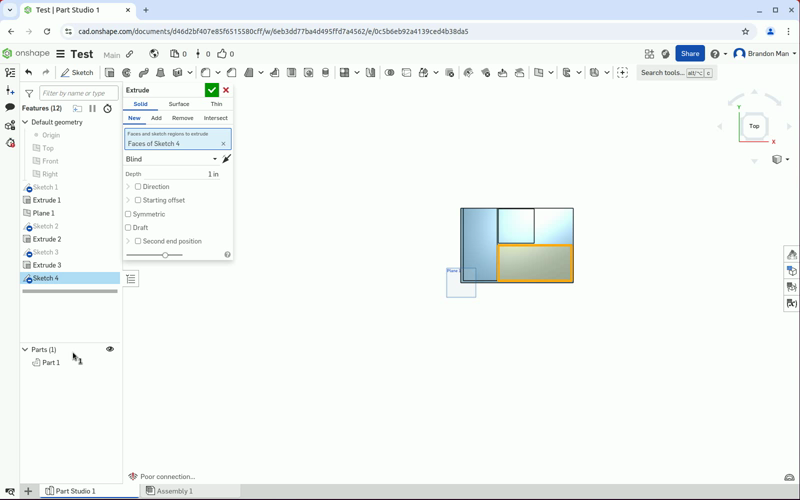
mouse_move(143, 106)
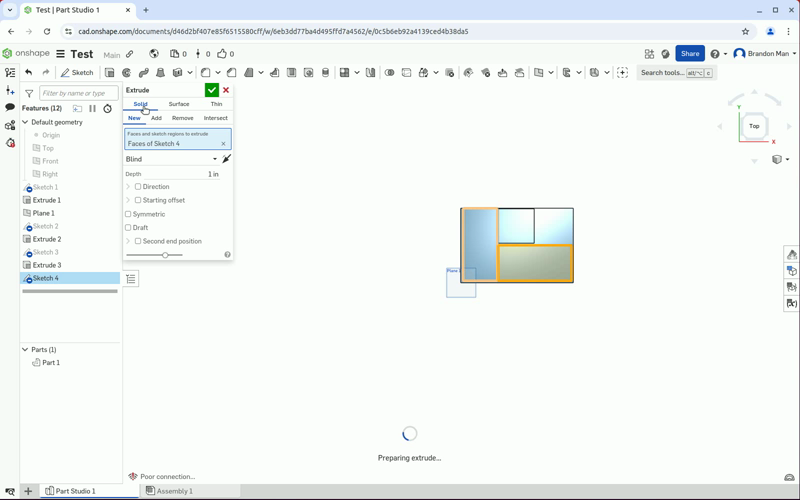
click(143, 106)
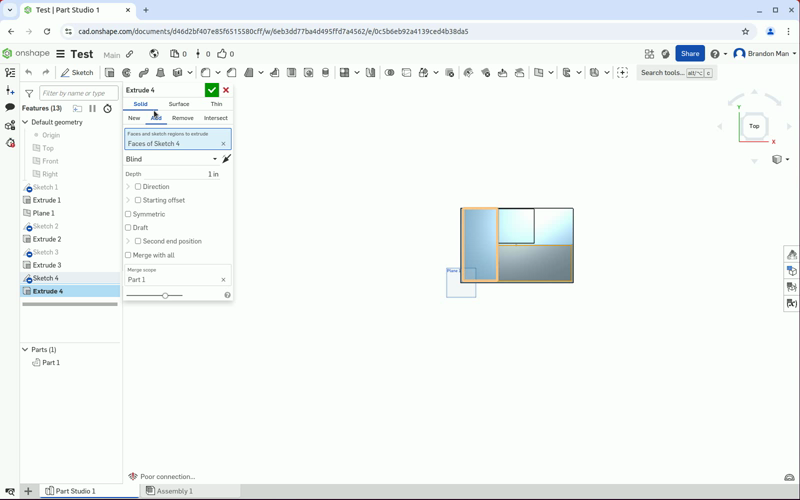
mouse_move(186, 120)
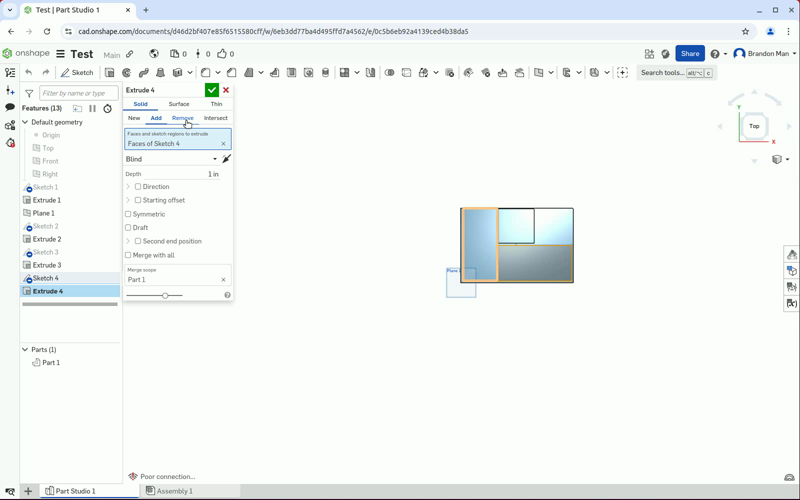
click(186, 120)
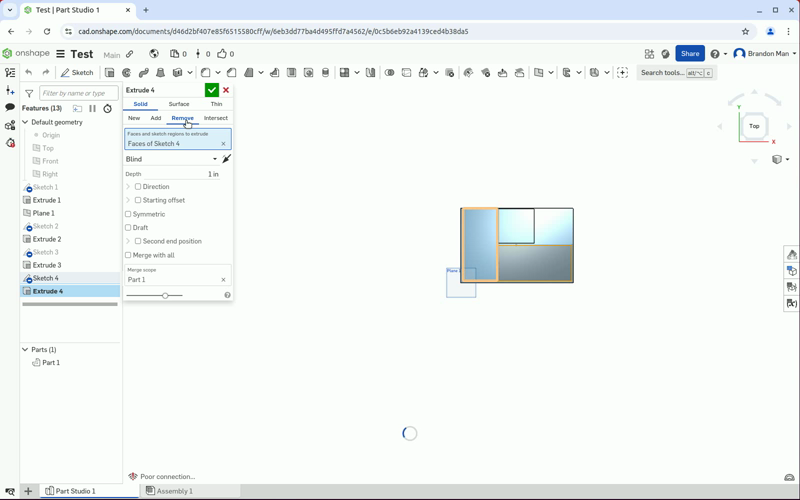
key(tab, 4)
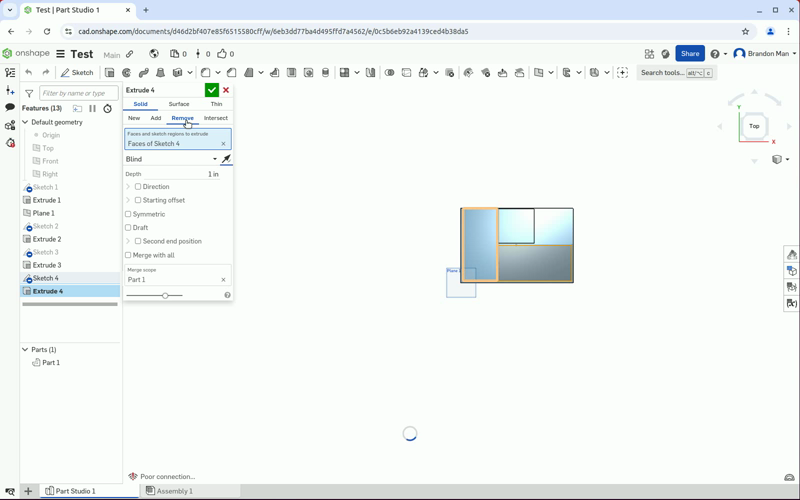
text(3.37)
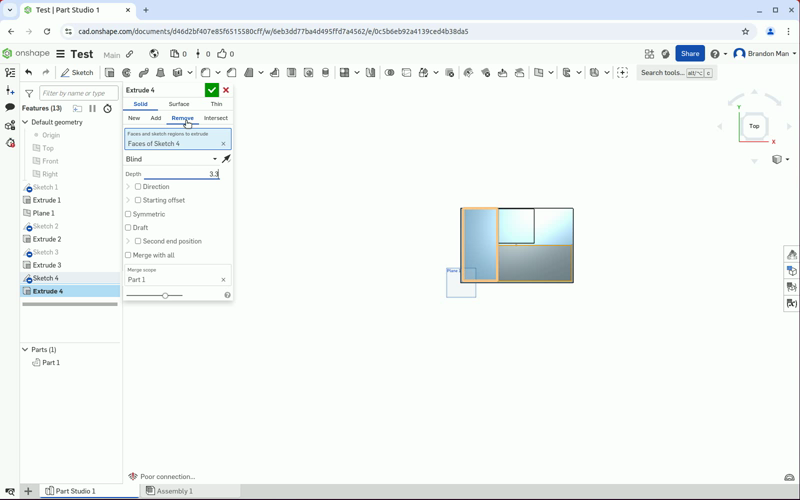
key(tab, 6)
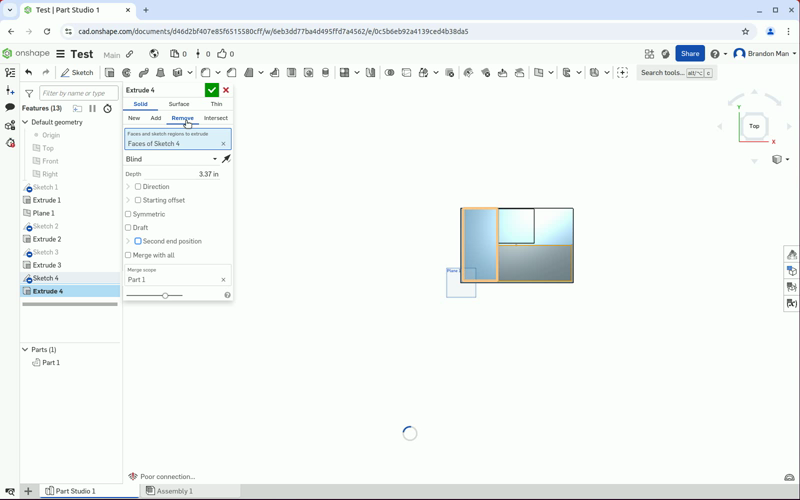
key(space)
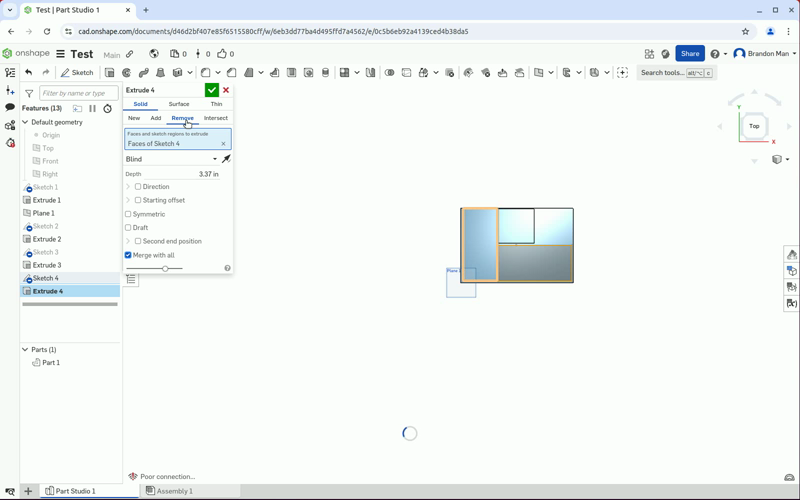
key(enter)
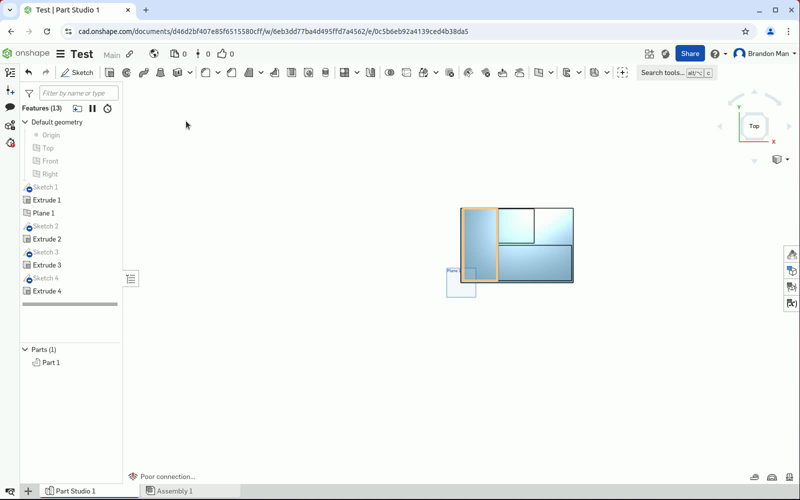
key(shift+h)
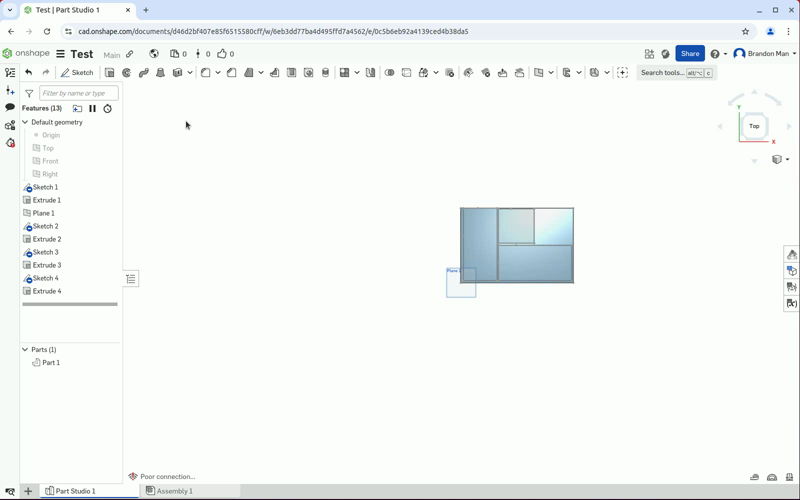
key(shift+h)
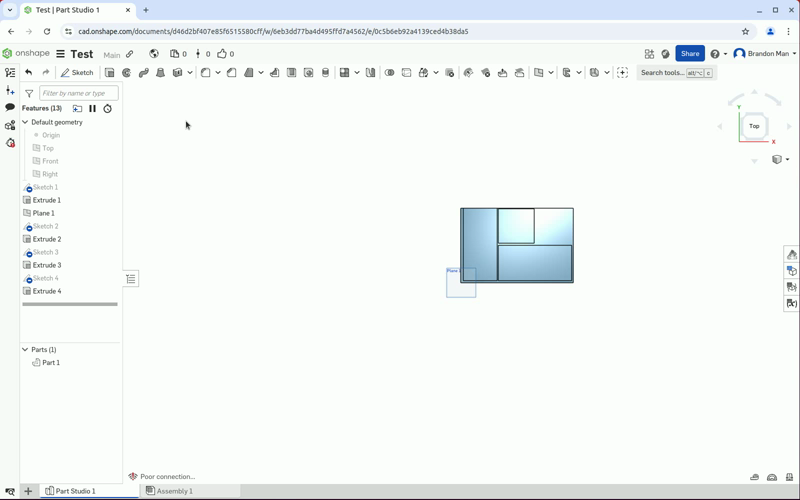
mouse_move(73, 189)
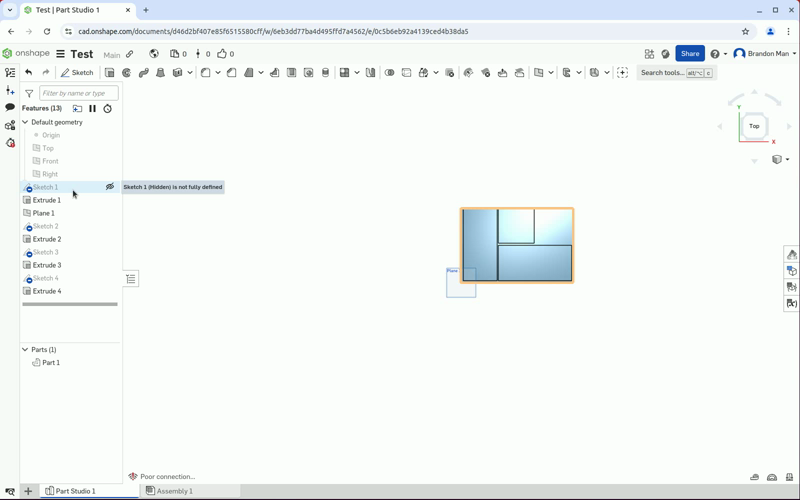
click(73, 189)
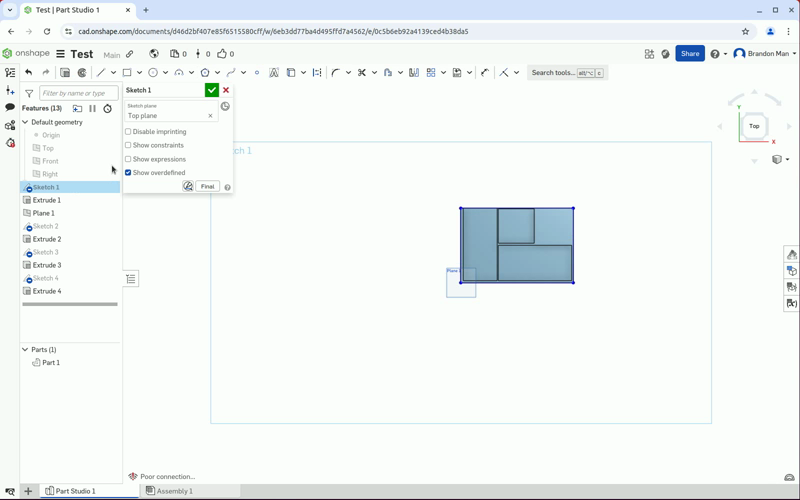
mouse_move(229, 92)
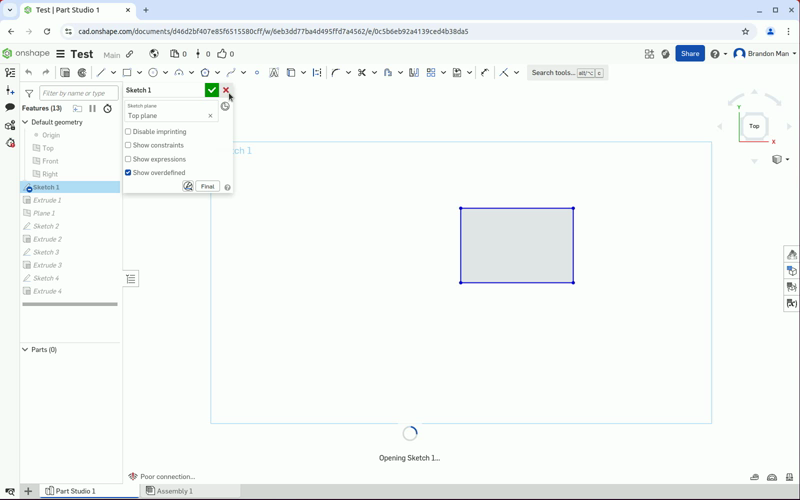
click(229, 92)
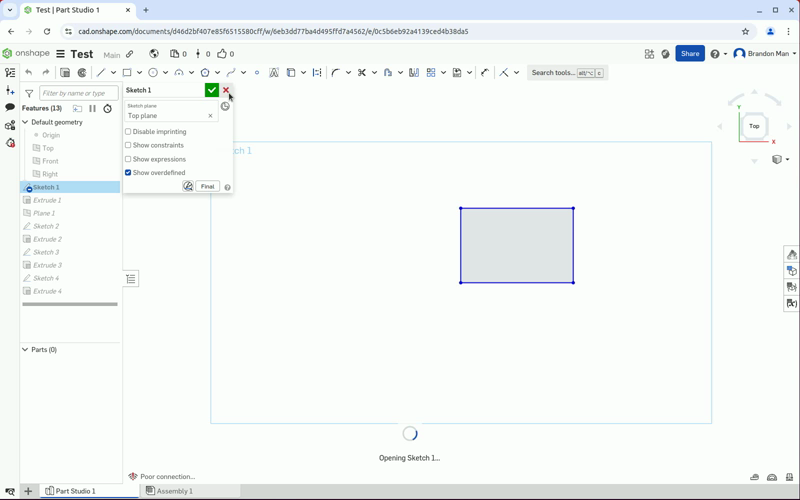
key(shift+s)
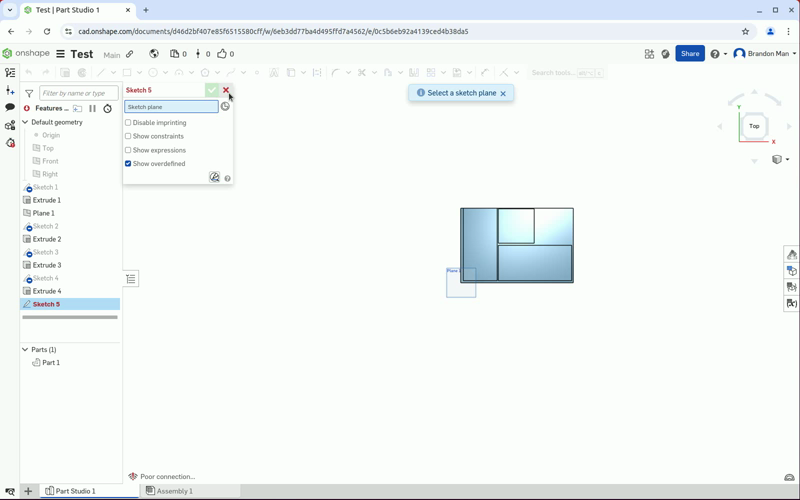
mouse_move(73, 215)
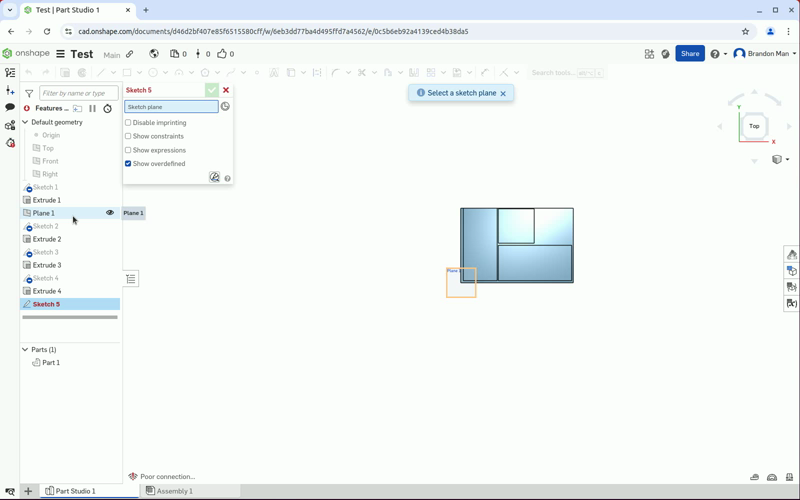
click(73, 215)
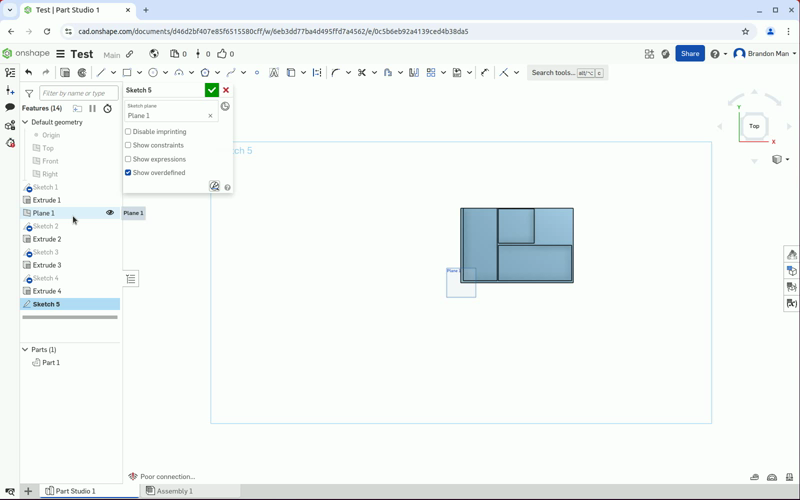
mouse_move(73, 352)
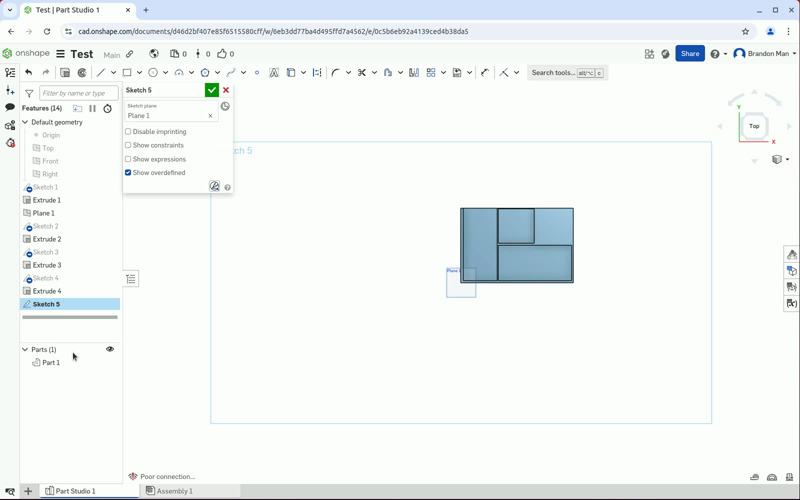
key(y)
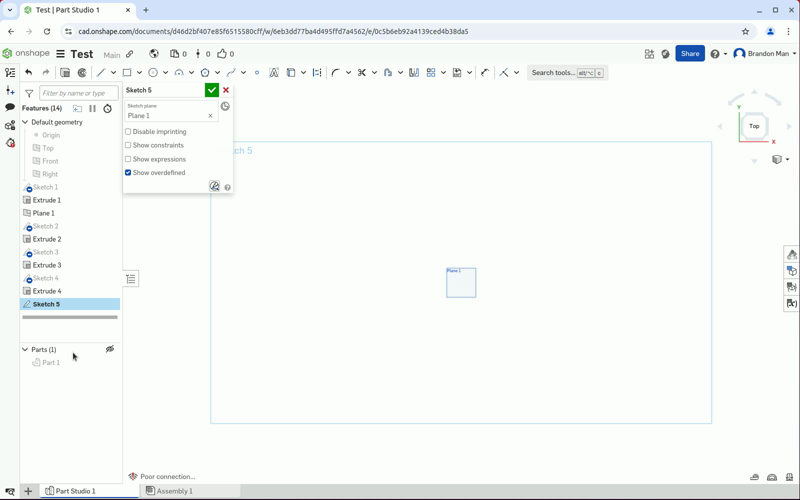
key(l)
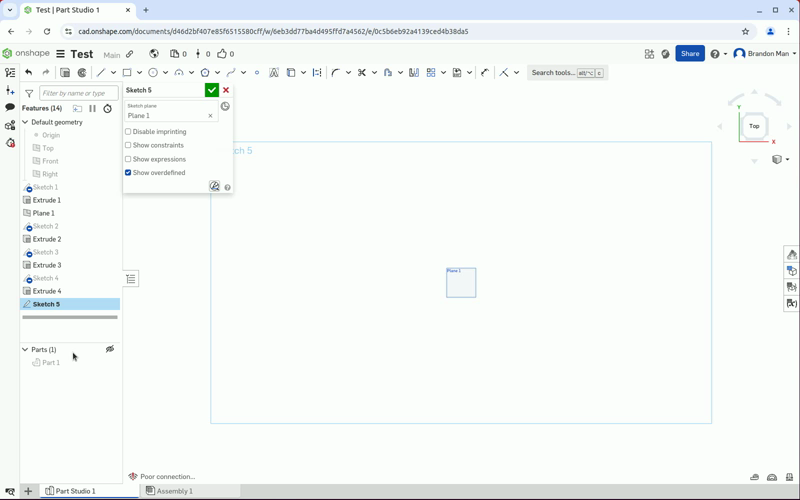
key_down(shift)
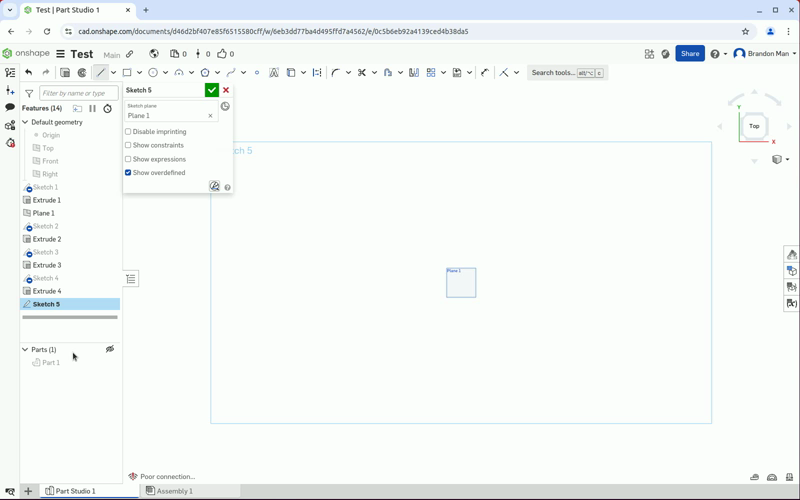
mouse_move(535, 243)
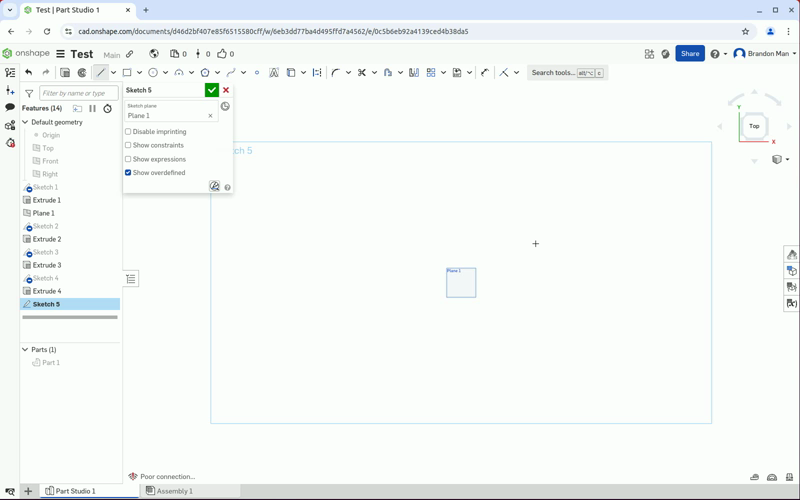
click(535, 243)
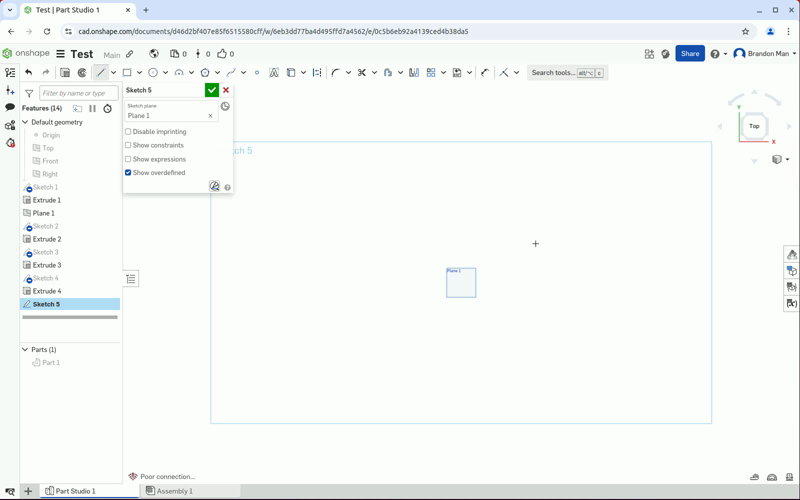
key_up(shift)
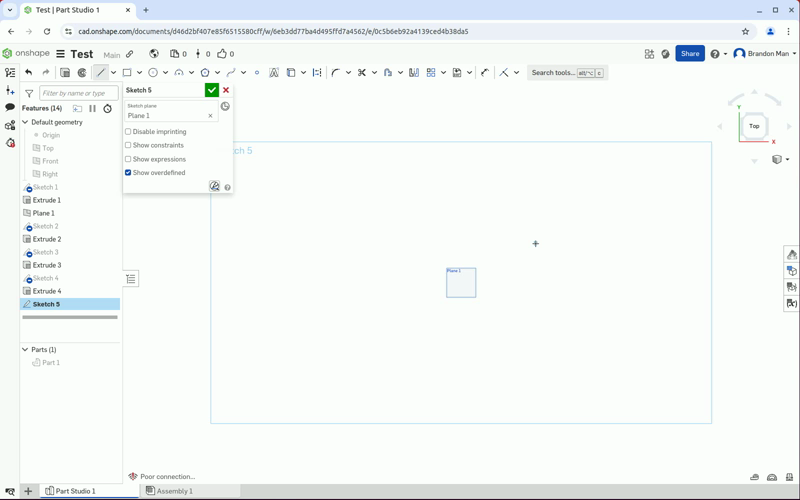
key_down(shift)
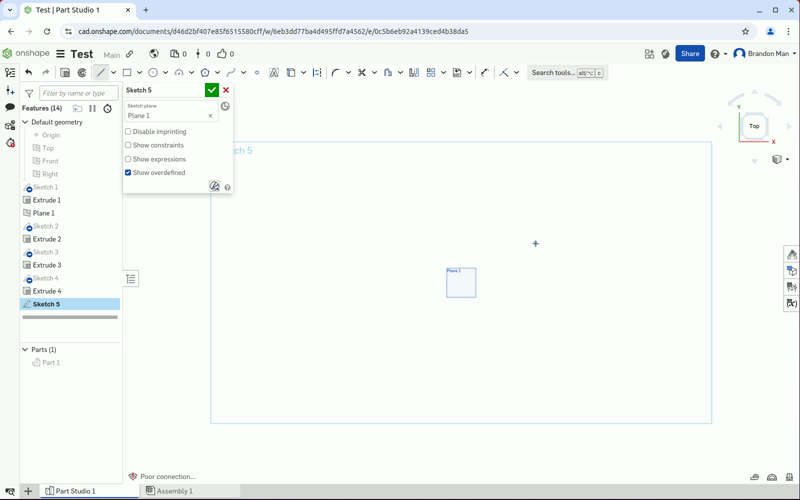
mouse_move(565, 243)
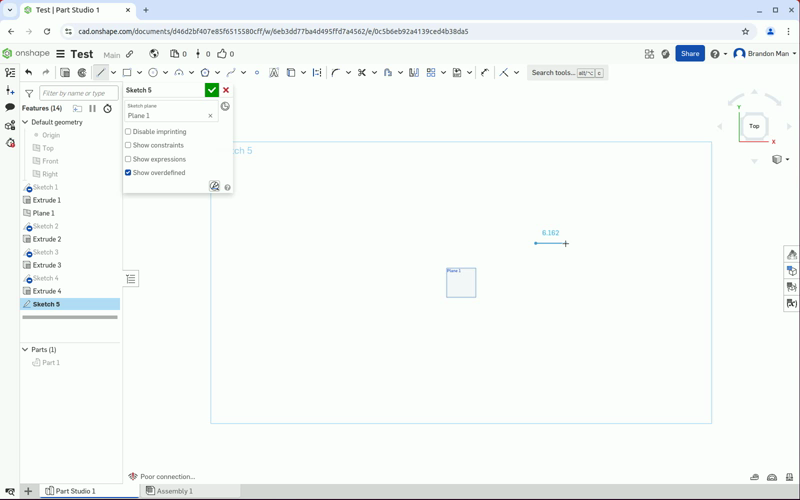
mouse_move(571, 243)
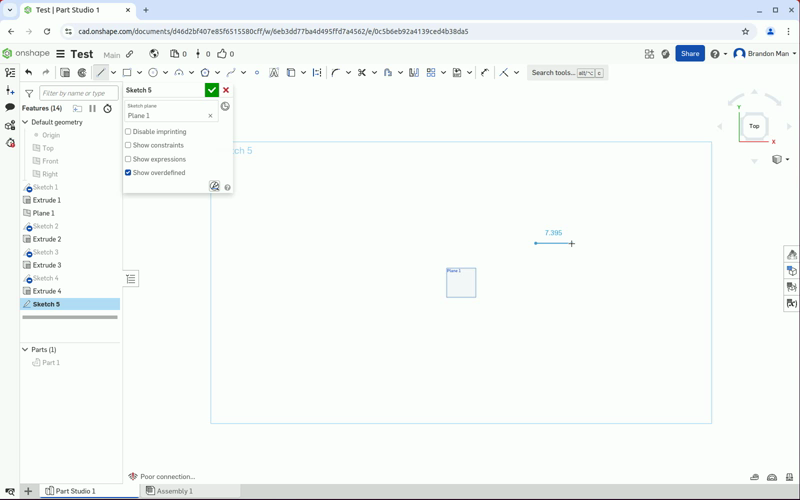
click(571, 243)
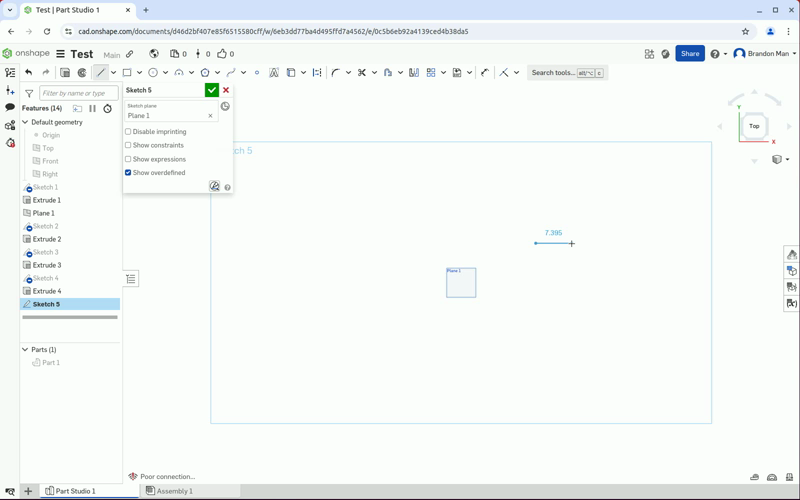
key_up(shift)
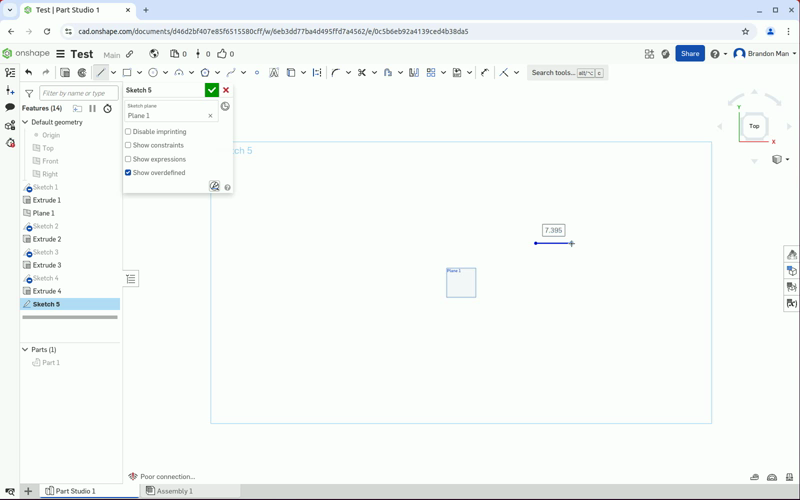
key_down(shift)
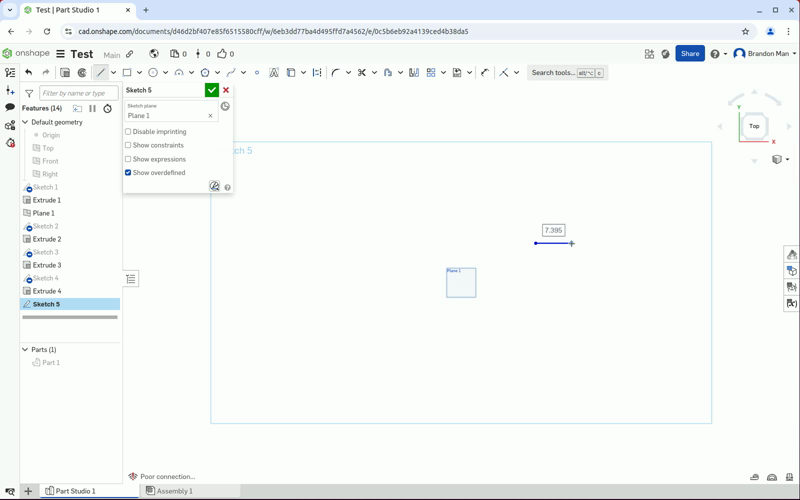
mouse_move(589, 243)
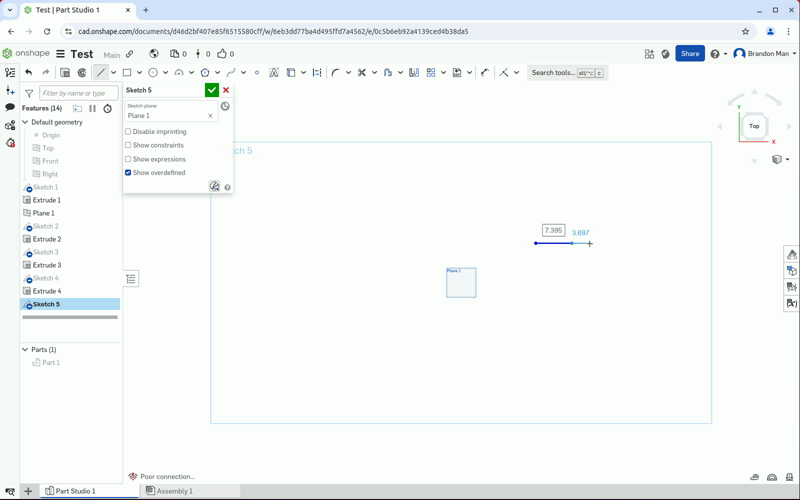
mouse_move(571, 209)
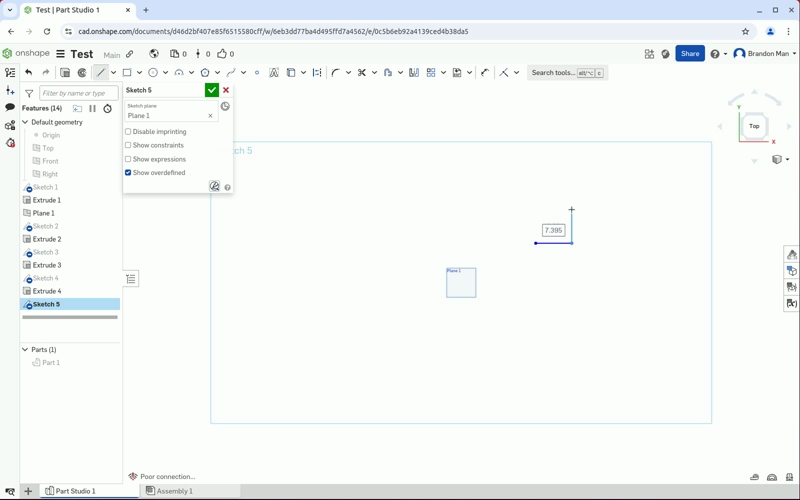
click(571, 209)
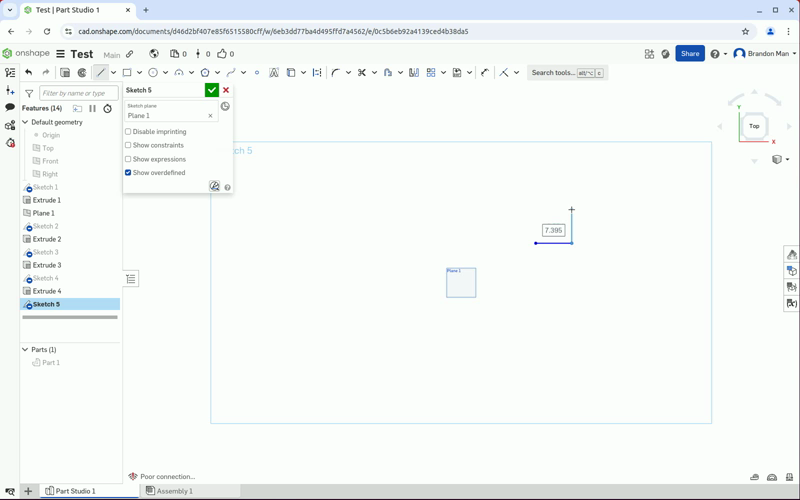
key_up(shift)
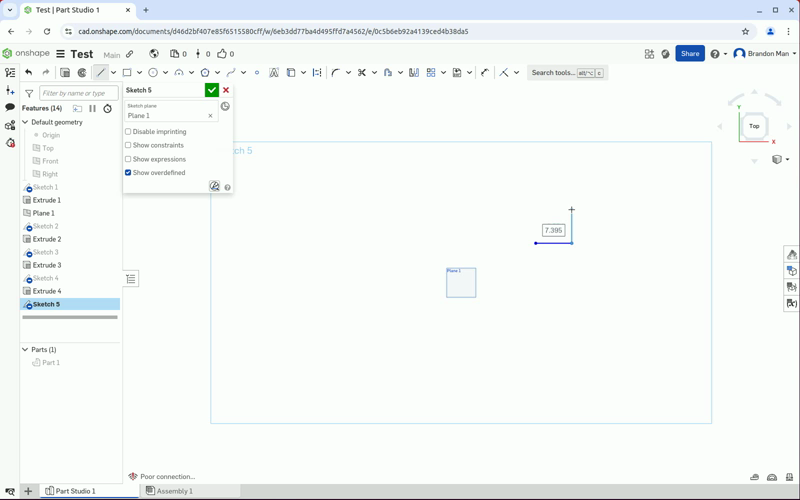
key_down(shift)
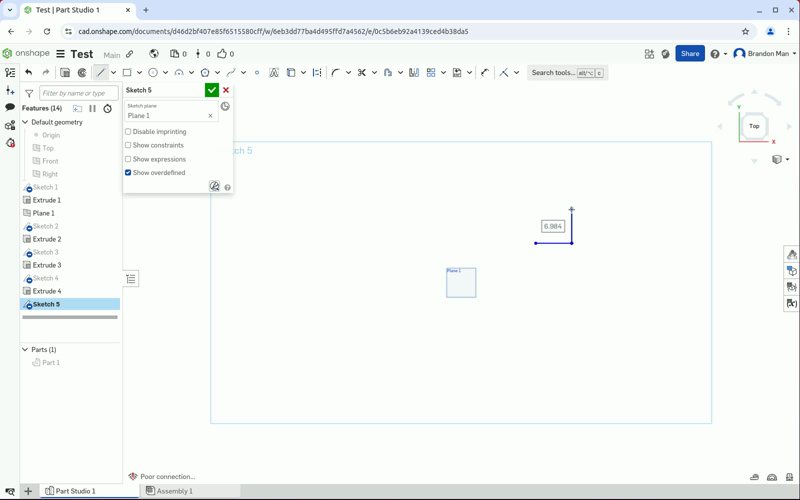
mouse_move(589, 209)
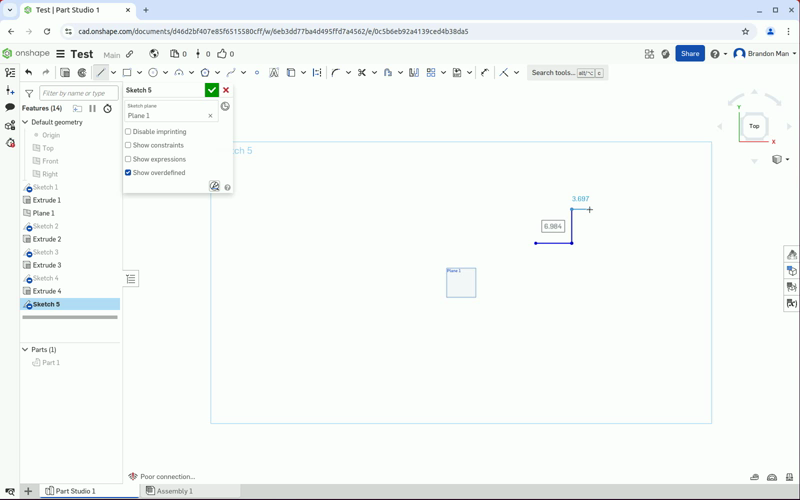
mouse_move(535, 208)
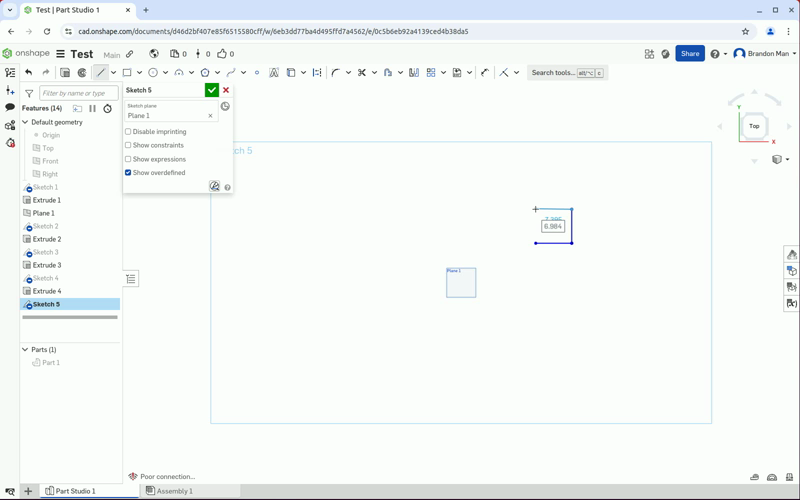
click(535, 208)
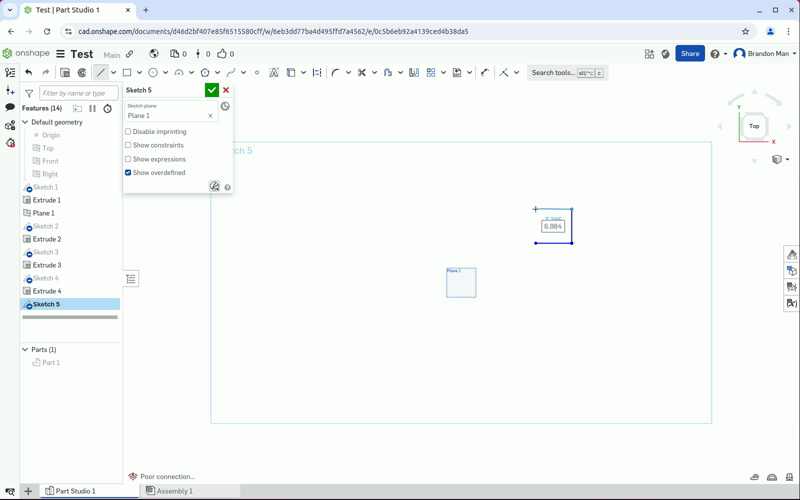
key_up(shift)
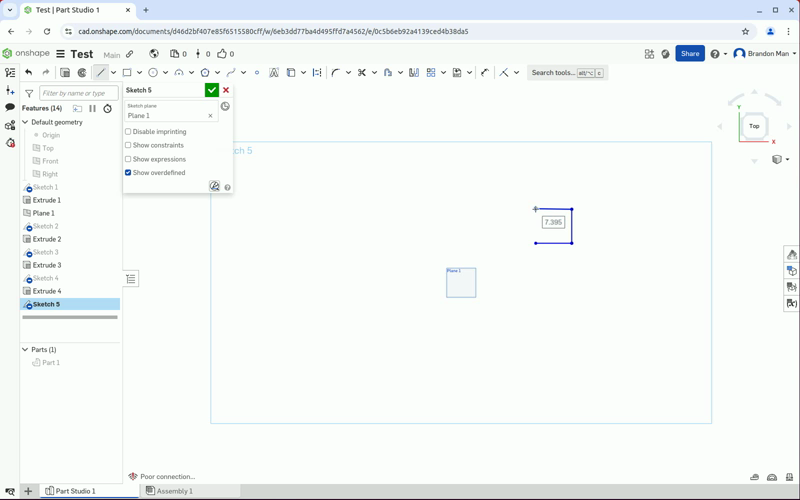
mouse_move(565, 208)
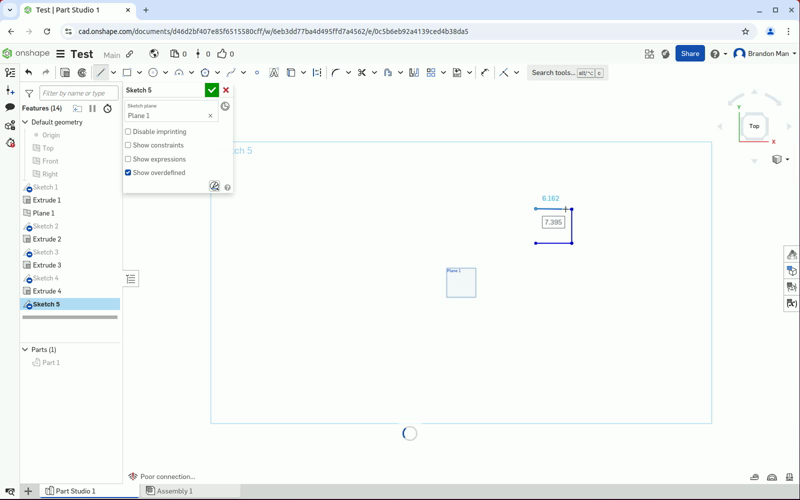
key_down(shift)
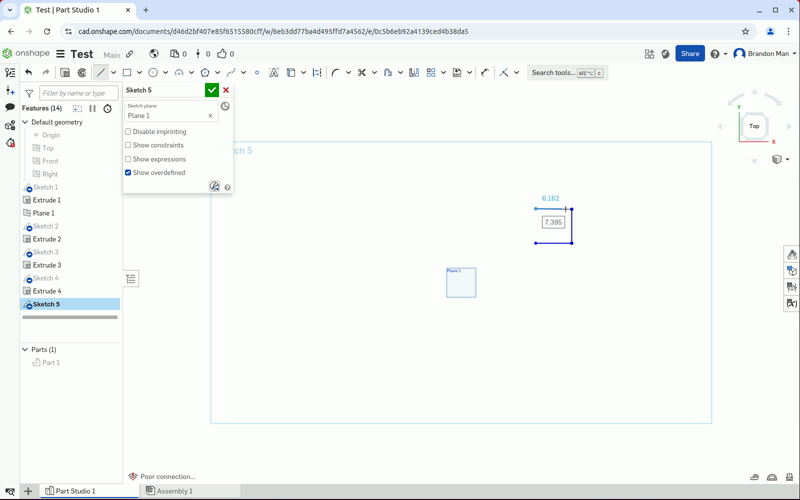
mouse_move(535, 243)
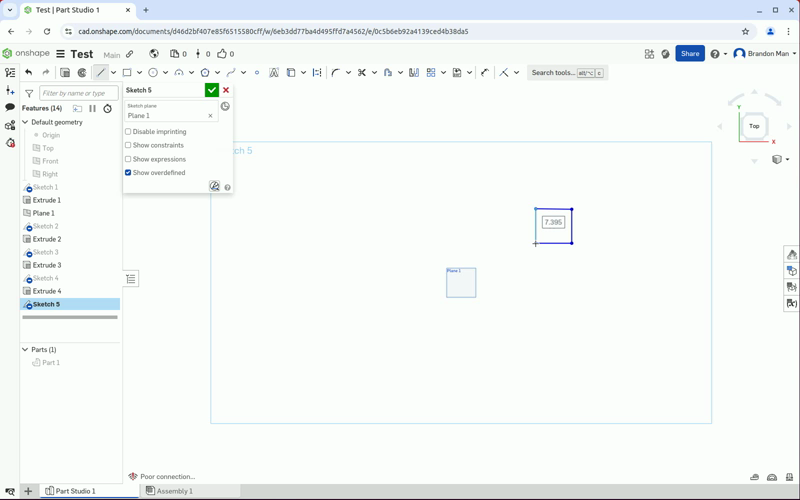
key_up(shift)
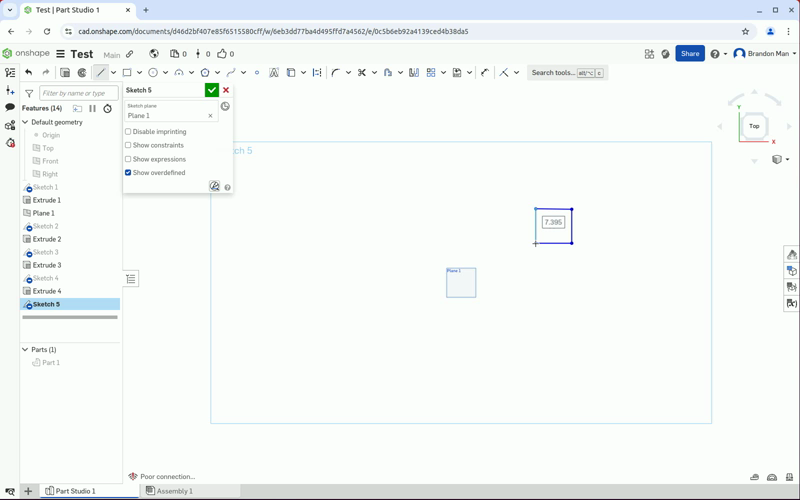
click(535, 243)
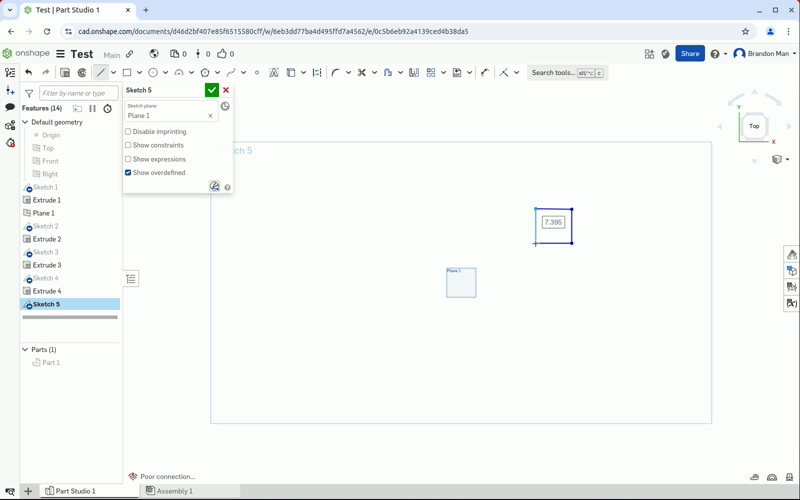
key(esc)
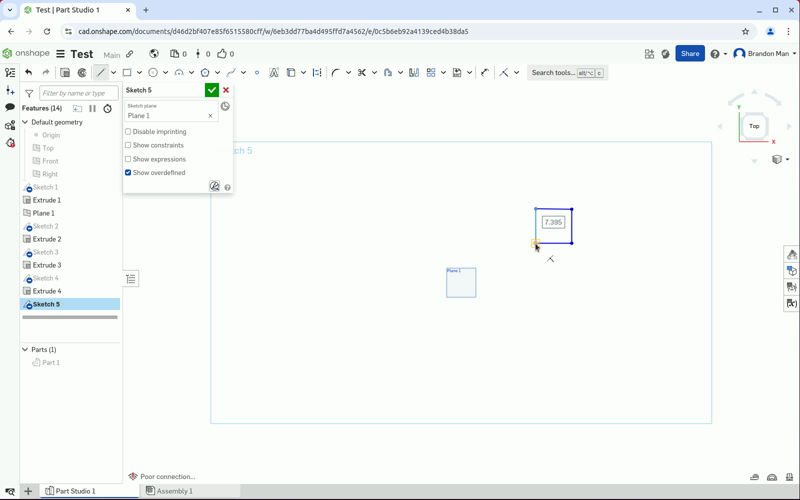
mouse_move(568, 215)
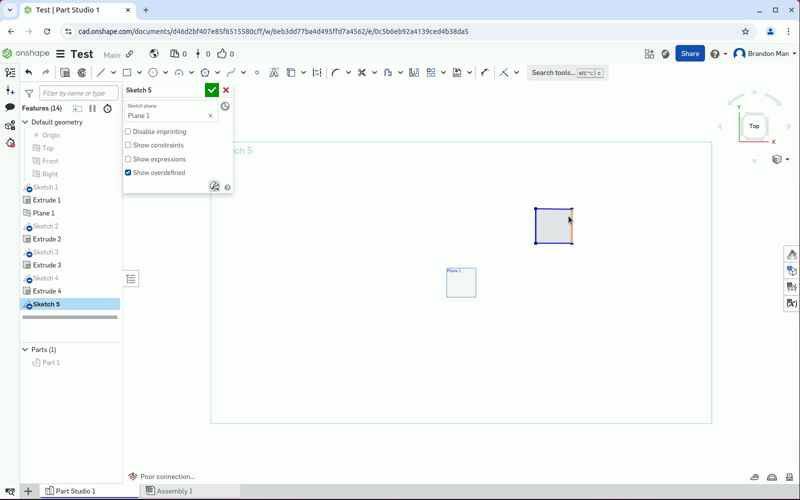
scroll(6)
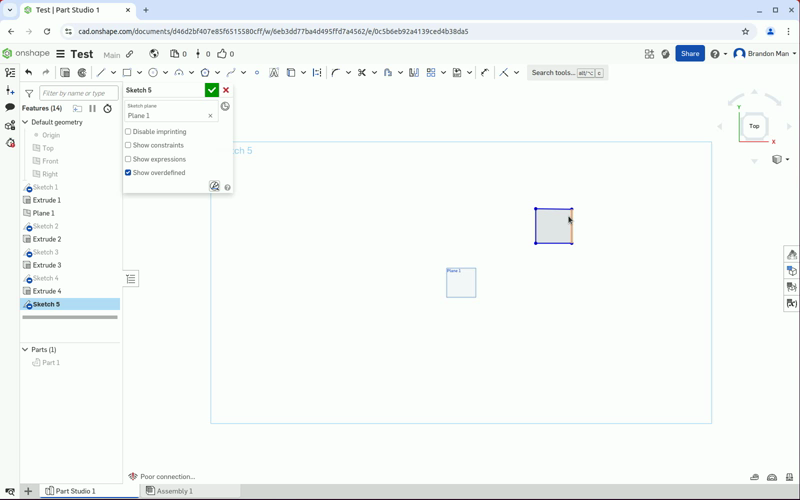
scroll(6)
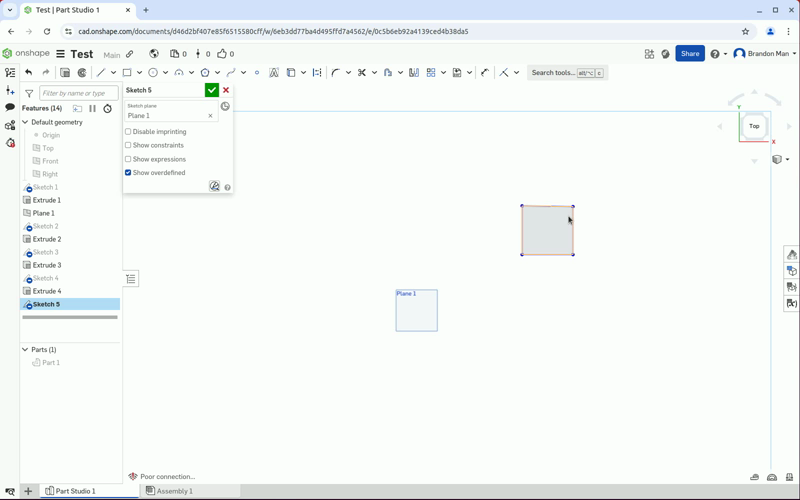
scroll(6)
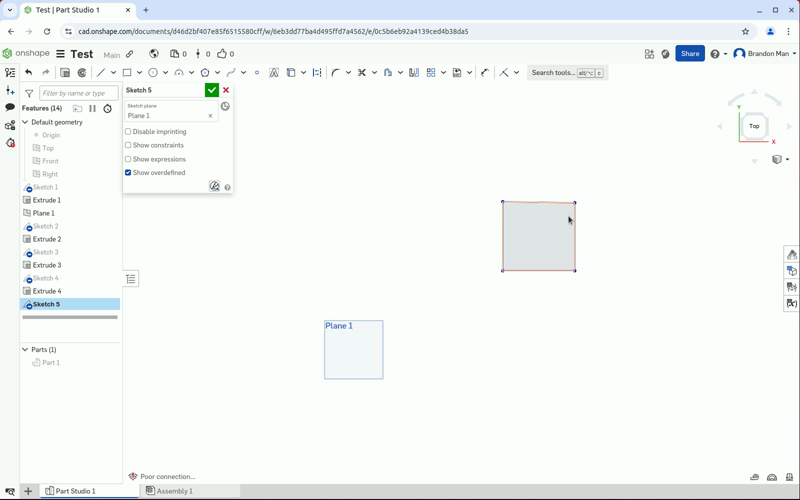
scroll(6)
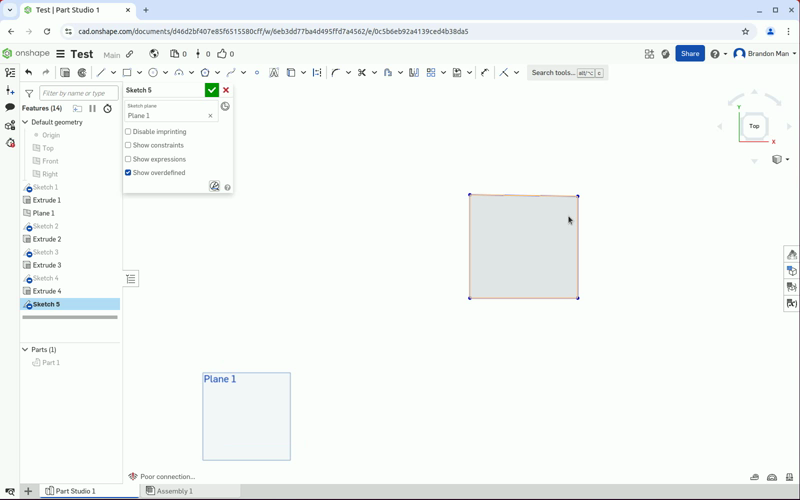
scroll(6)
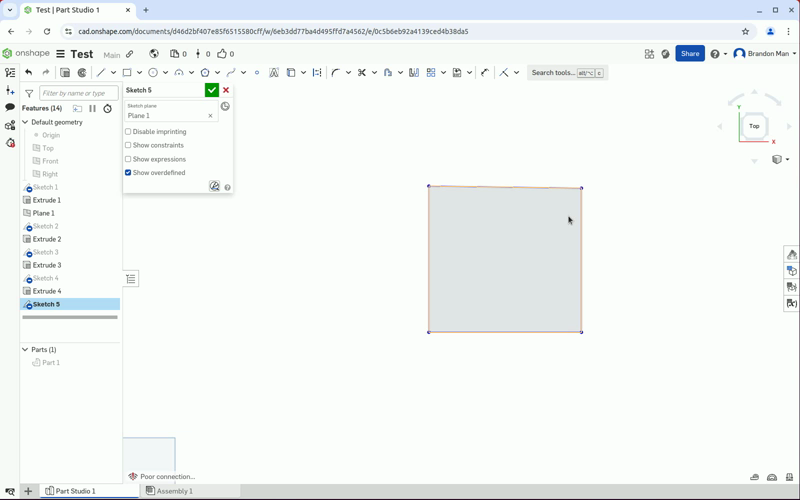
scroll(6)
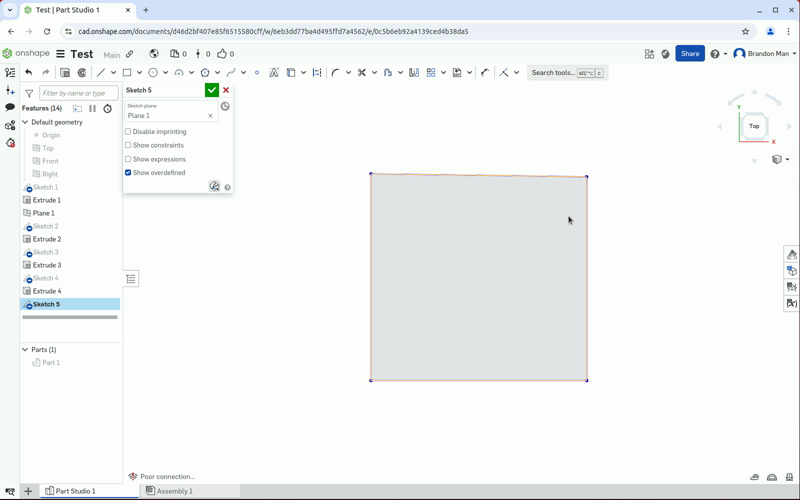
scroll(6)
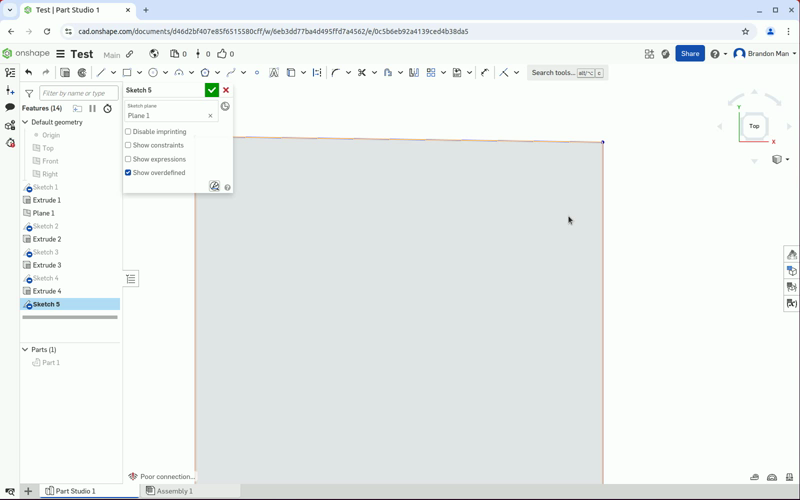
click(568, 215)
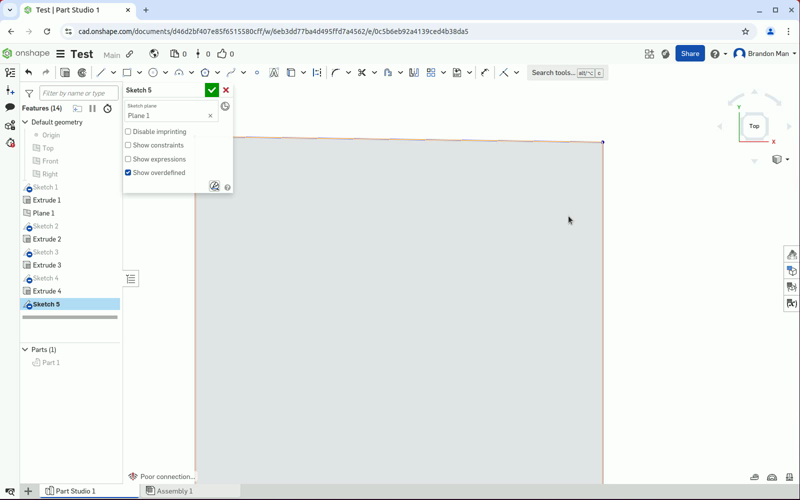
scroll(-6)
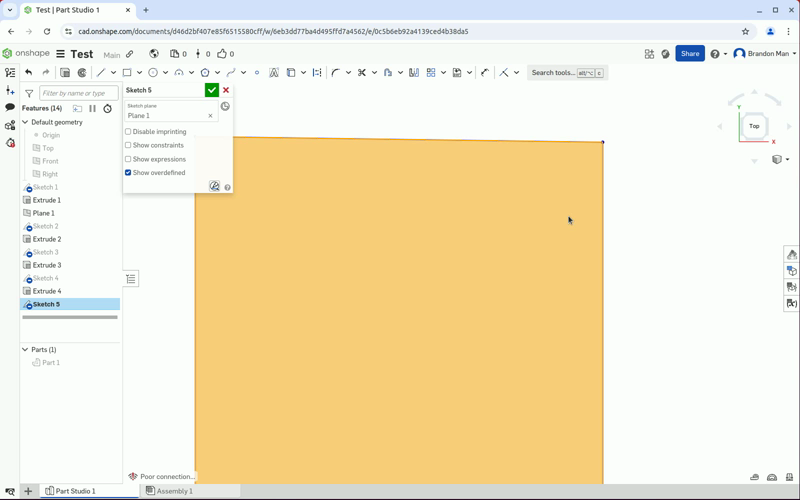
scroll(-6)
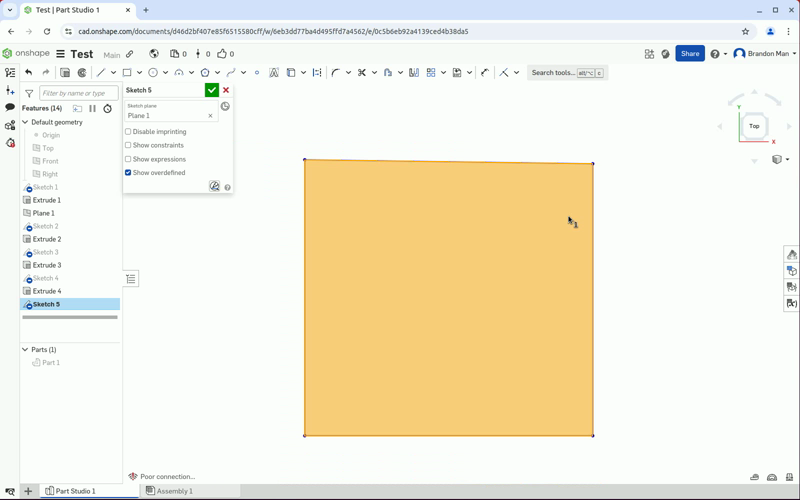
scroll(-6)
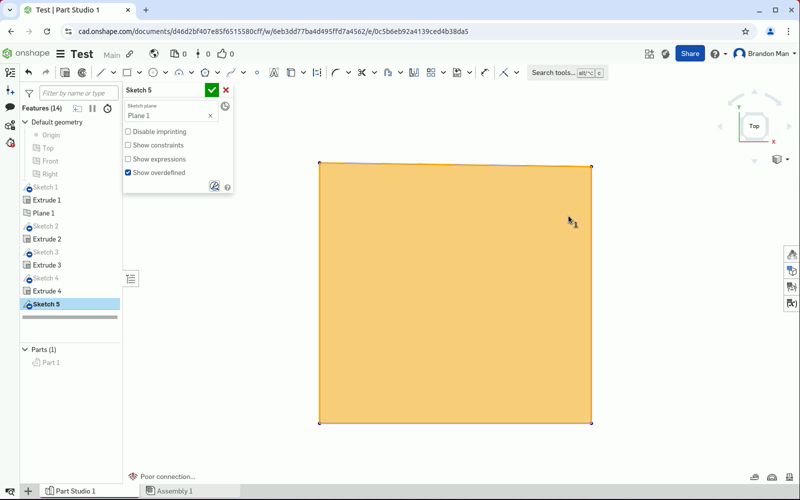
scroll(-6)
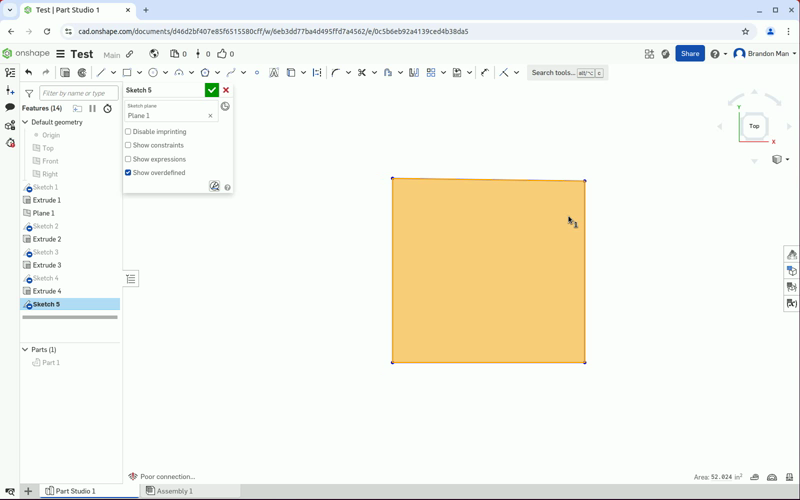
scroll(-6)
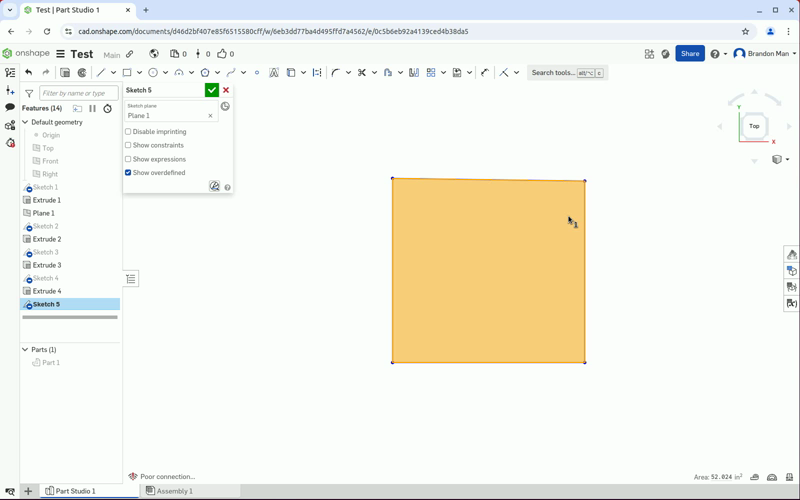
scroll(-6)
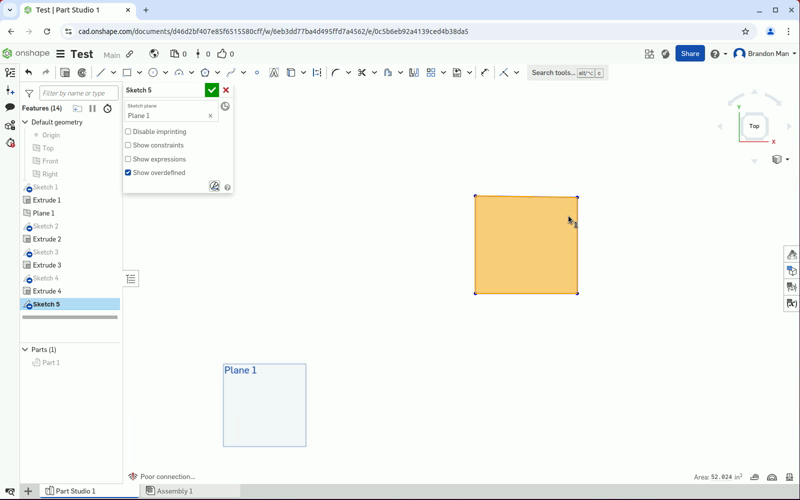
scroll(-6)
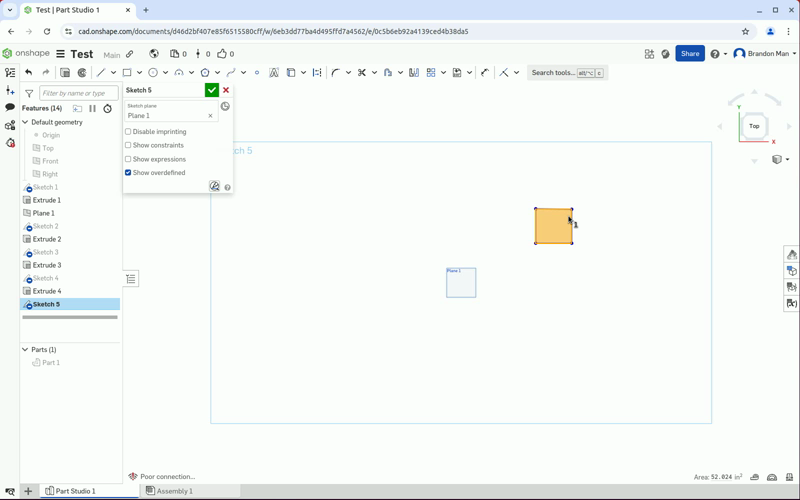
mouse_move(73, 352)
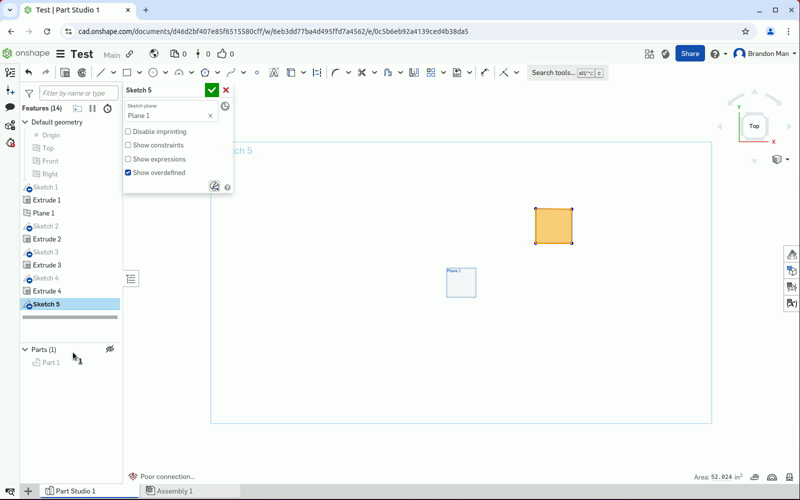
key(shift+y)
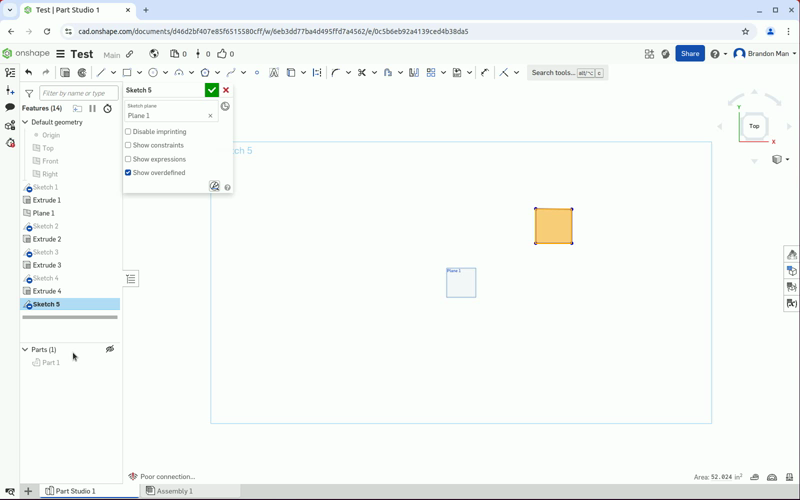
key(shift+e)
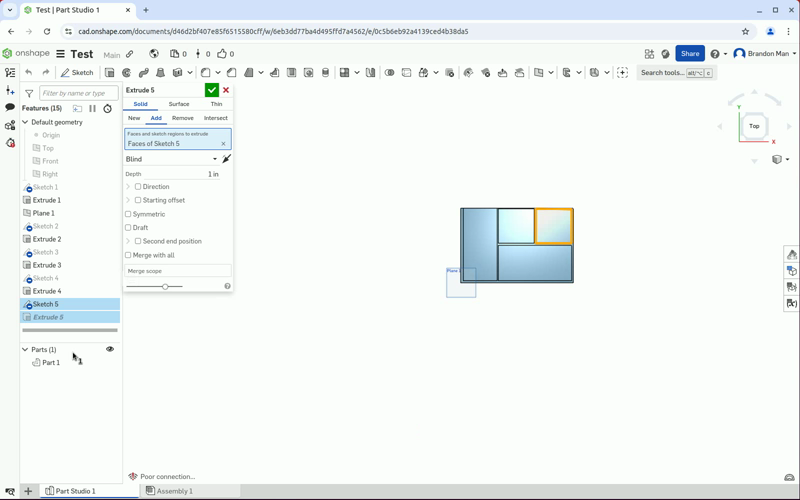
mouse_move(143, 106)
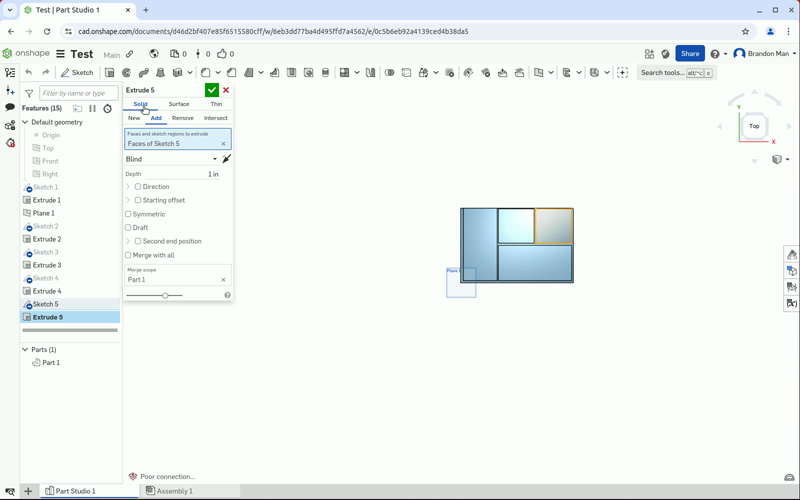
click(143, 106)
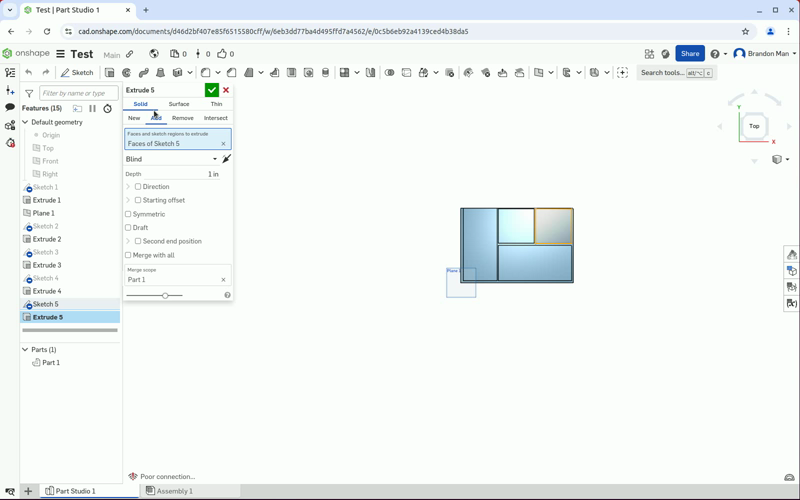
mouse_move(186, 120)
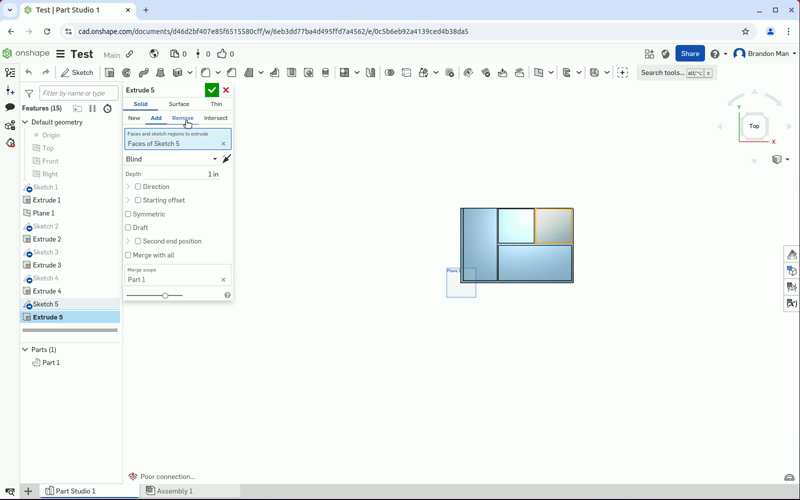
click(186, 120)
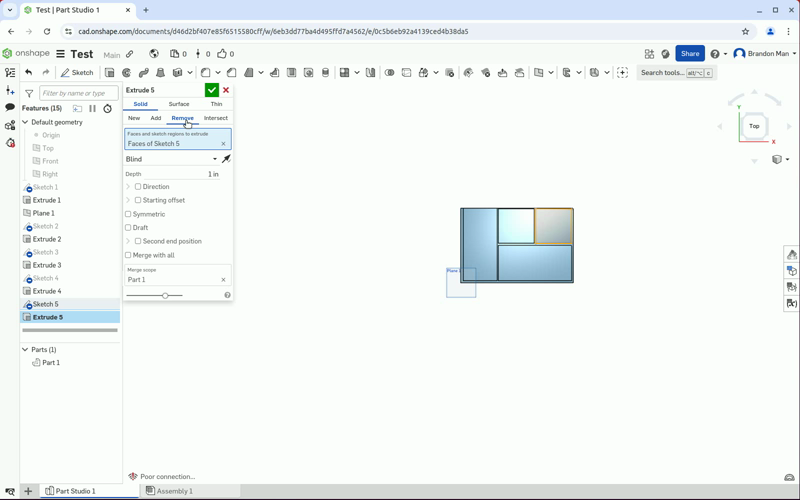
key(tab, 4)
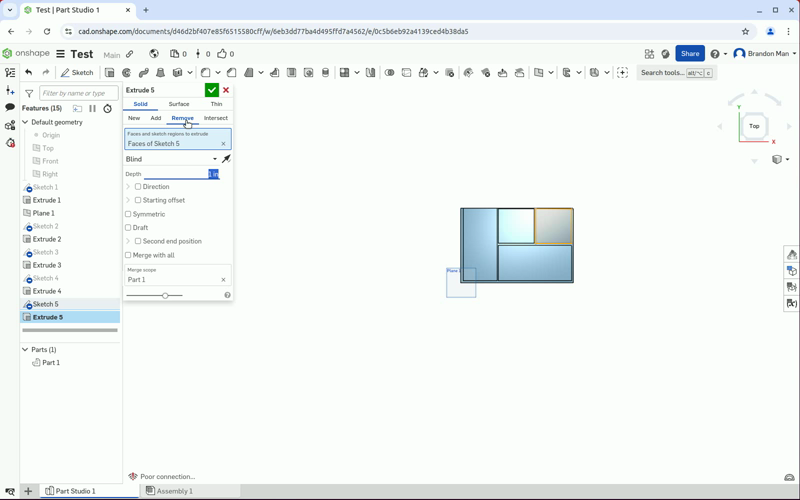
text(3.37)
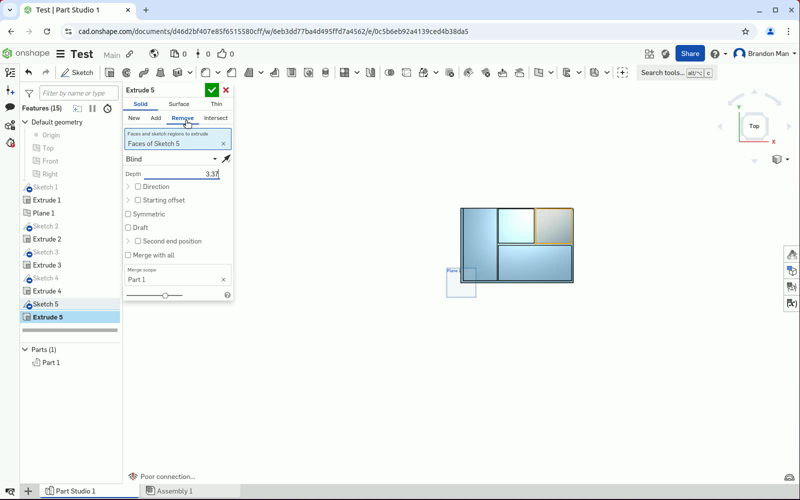
key(tab, 6)
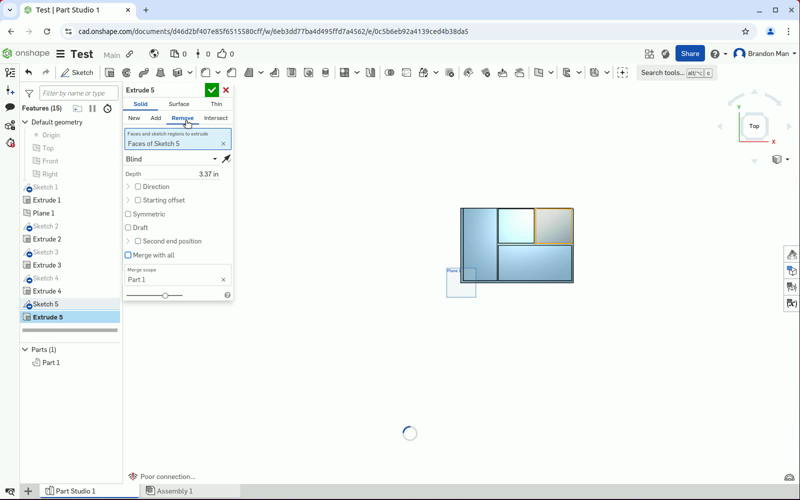
key(space)
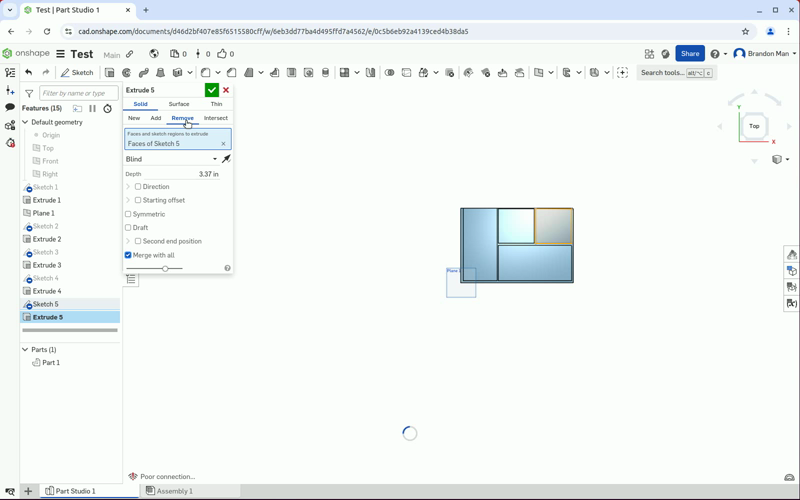
key(enter)
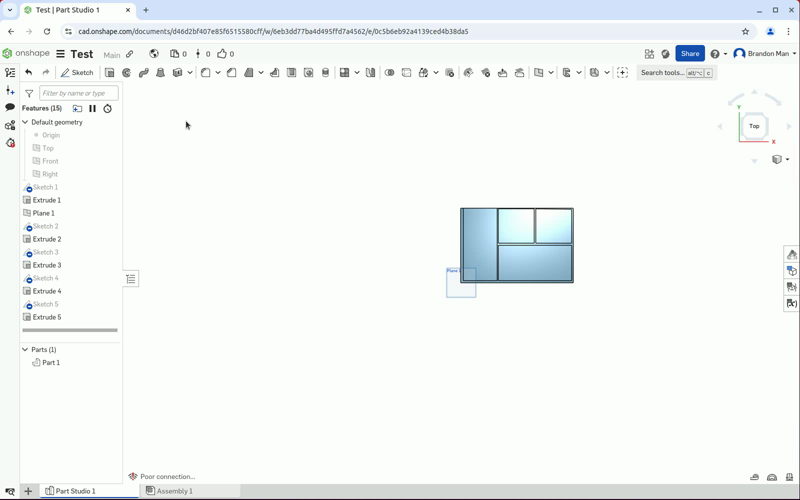
key(shift+h)
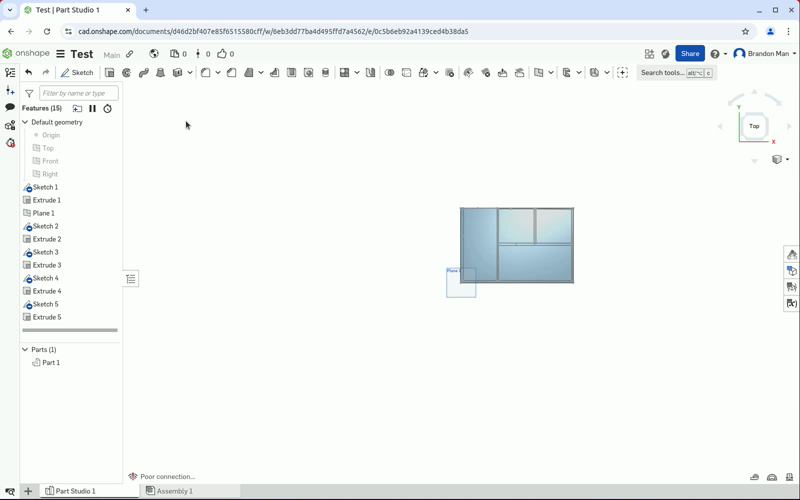
key(shift+h)
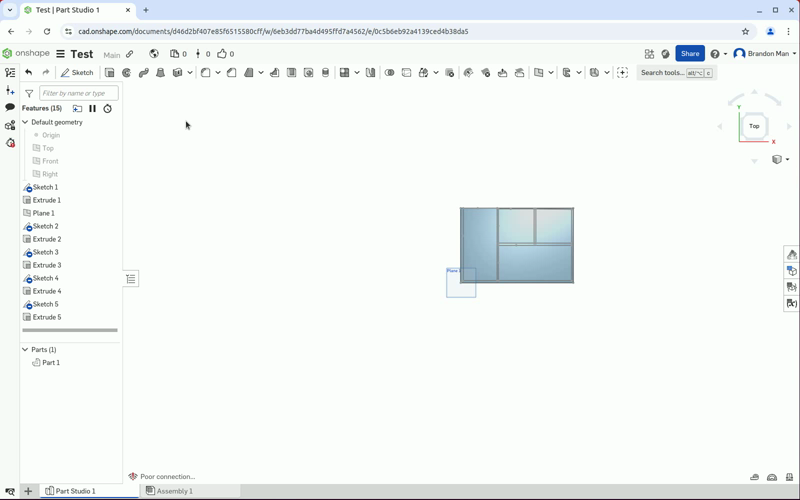
key(shift+7)
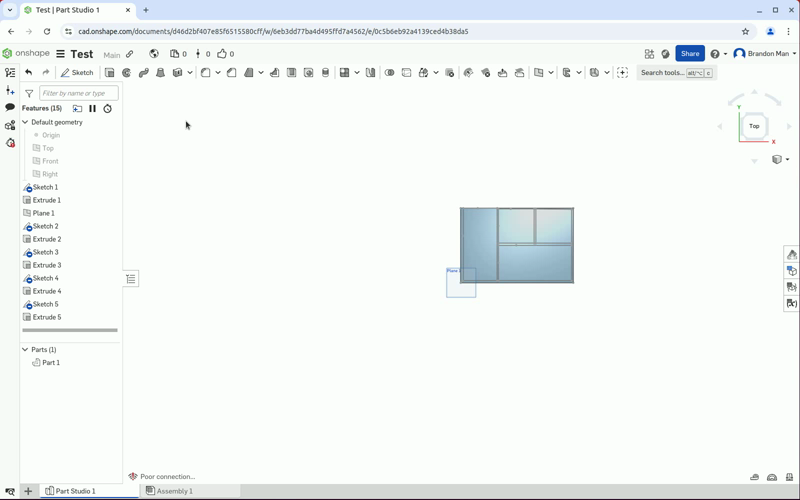
key(up, 3)
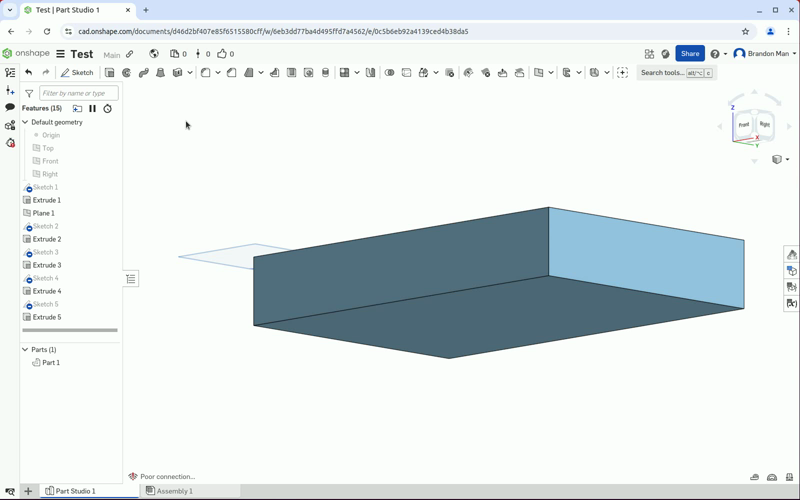
key(left, 3)
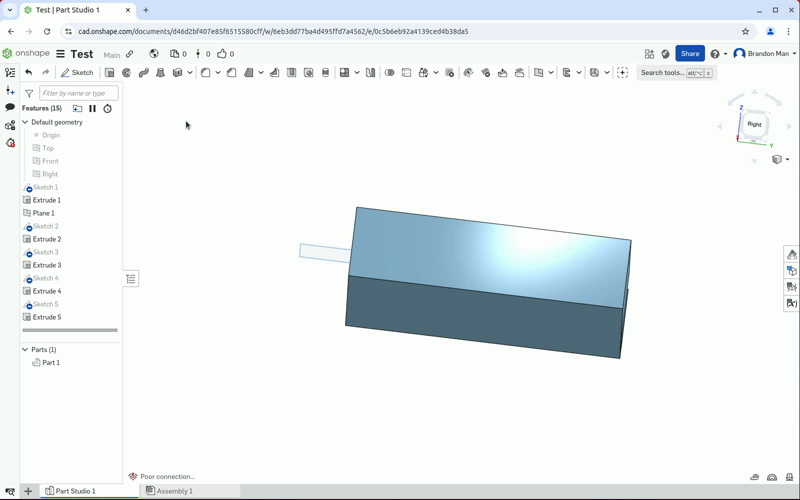
key(right, 3)
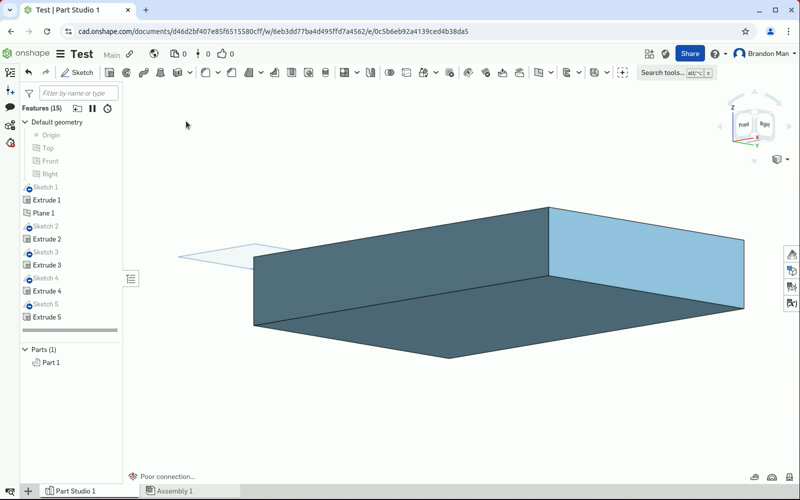
key(down, 3)
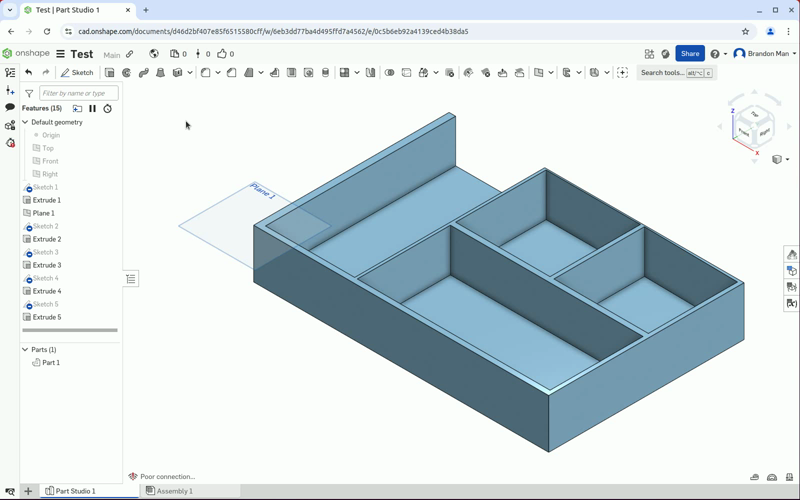
mouse_move(73, 189)
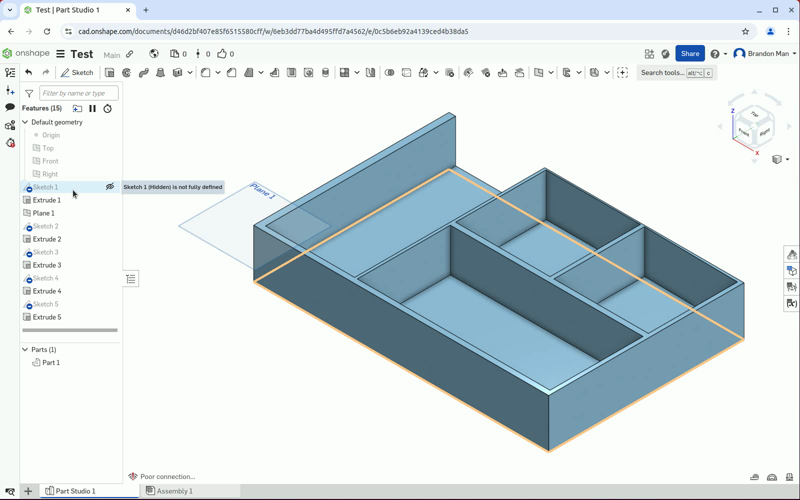
click(73, 189)